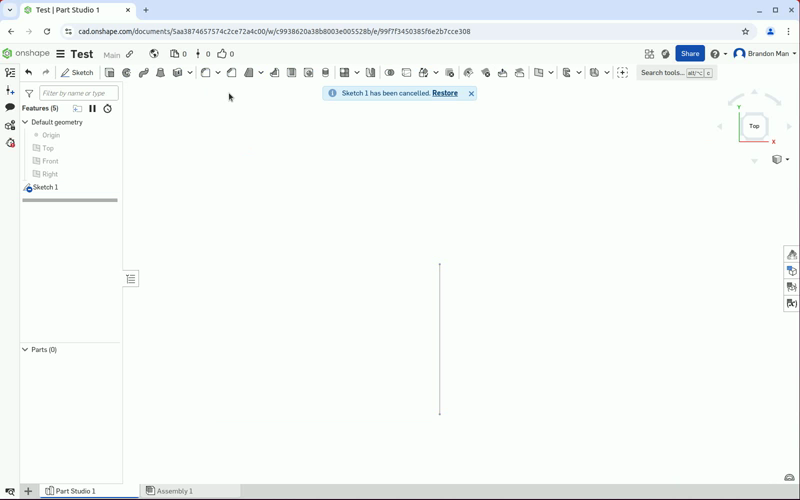
key(shift+h)
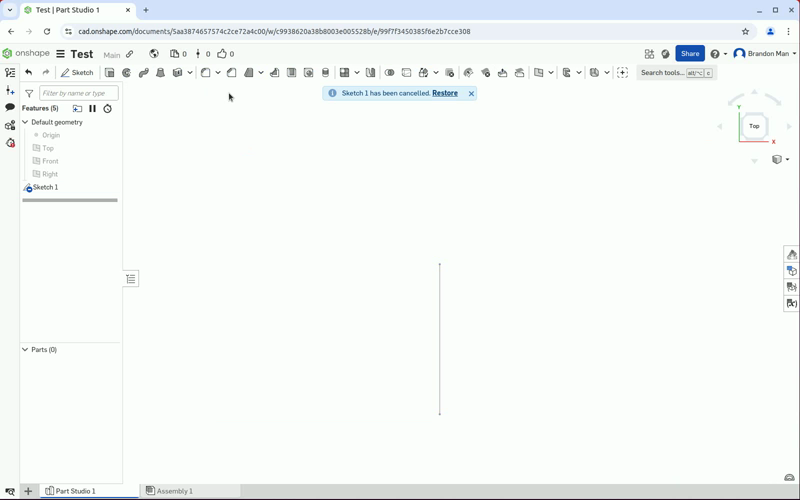
key(shift+s)
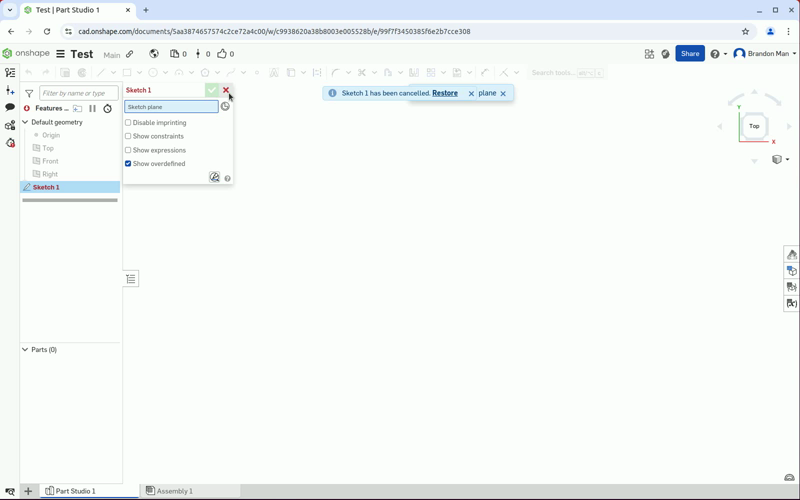
mouse_move(73, 150)
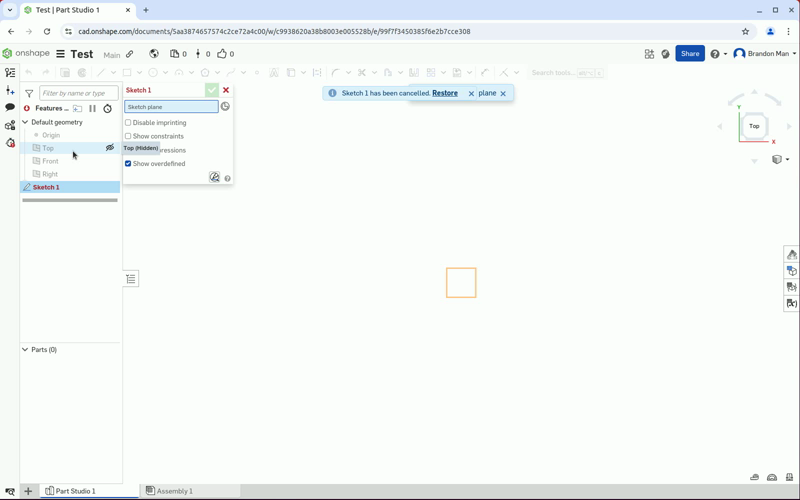
click(73, 150)
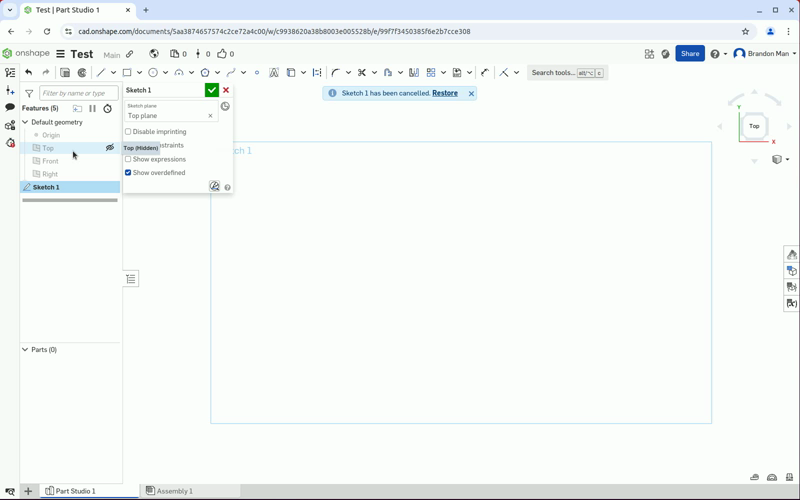
mouse_move(73, 352)
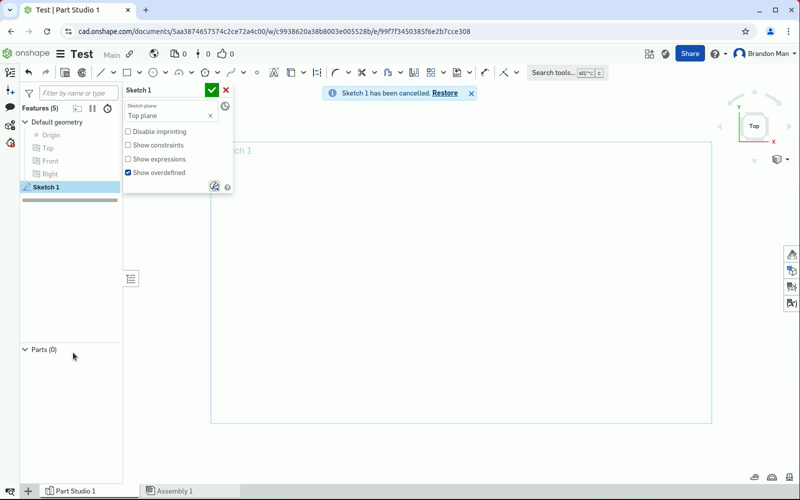
key(y)
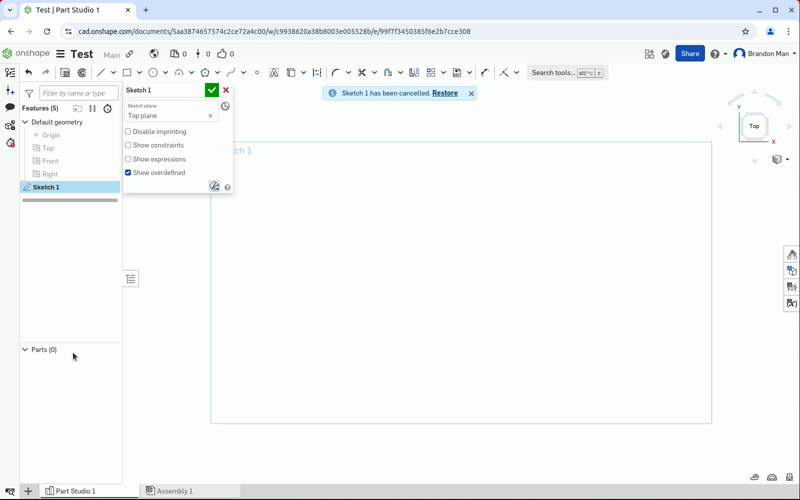
key(c)
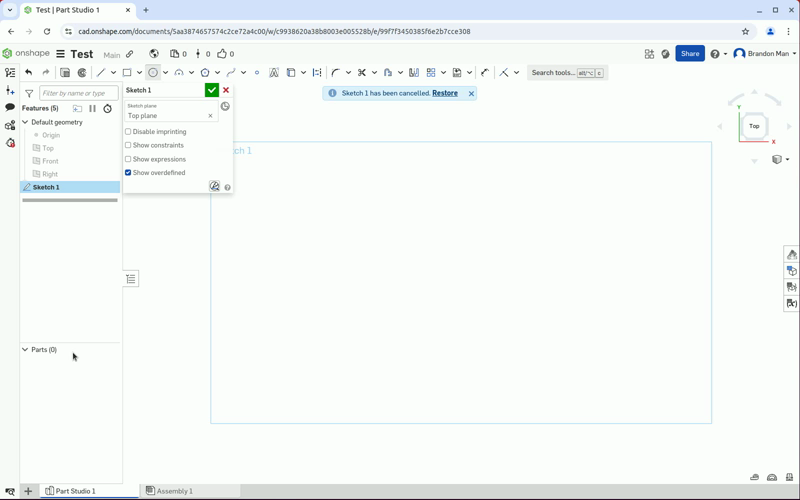
key_down(shift)
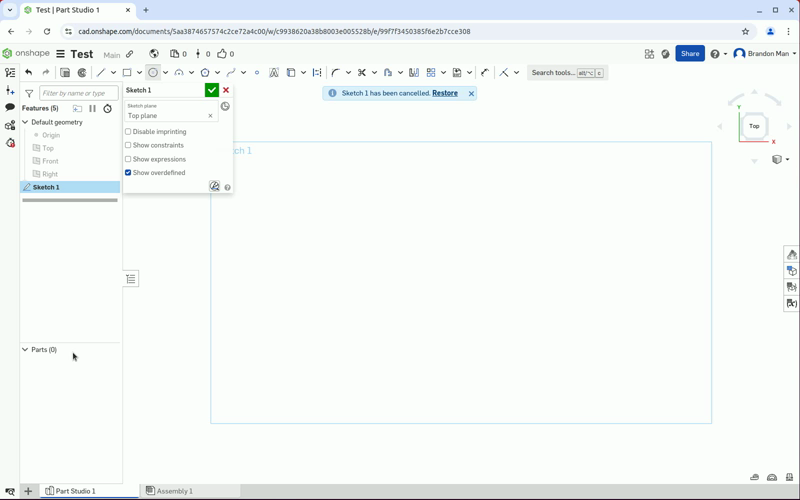
mouse_move(461, 191)
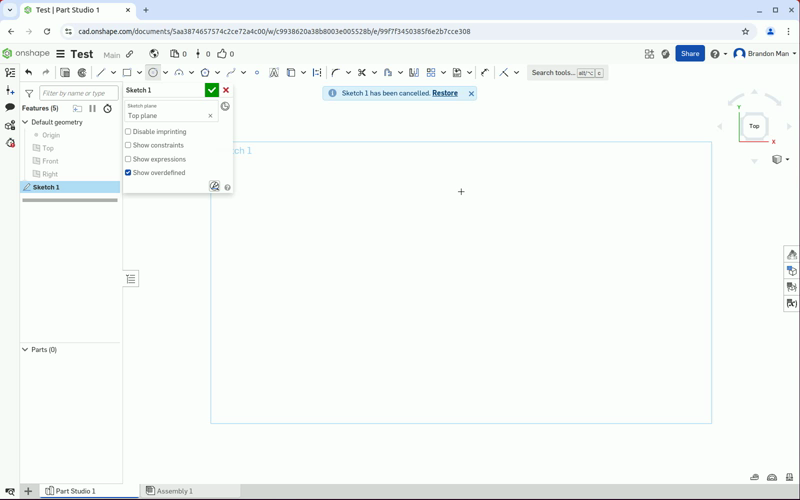
click(461, 191)
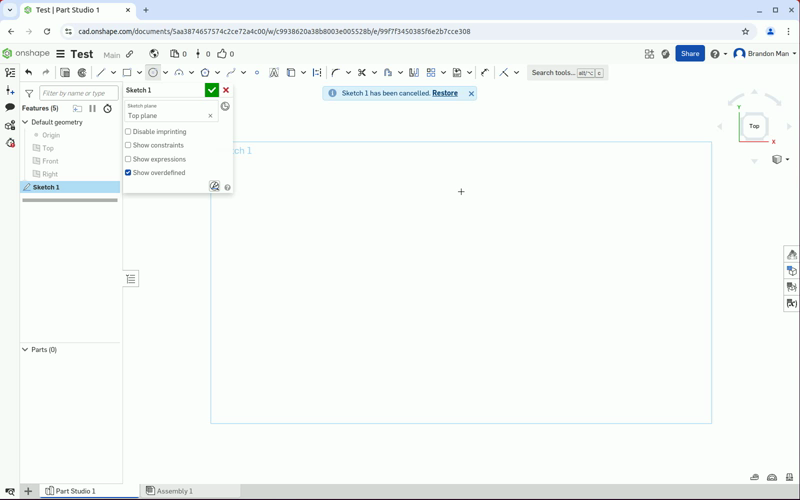
key_up(shift)
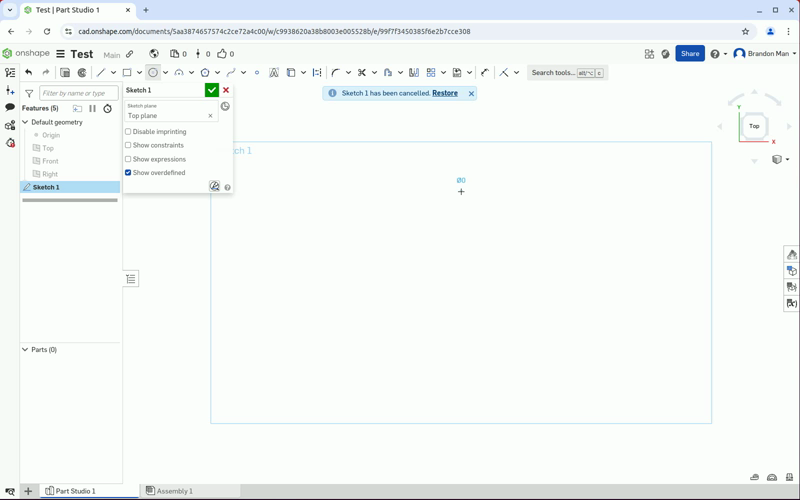
mouse_move(470, 191)
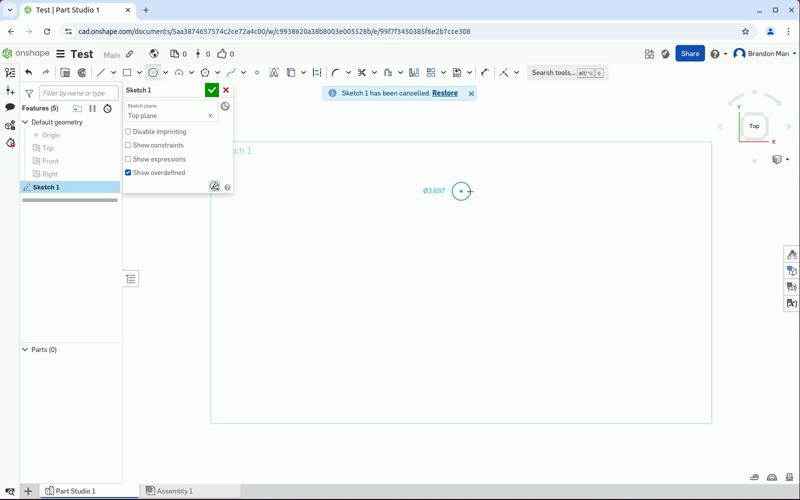
click(470, 191)
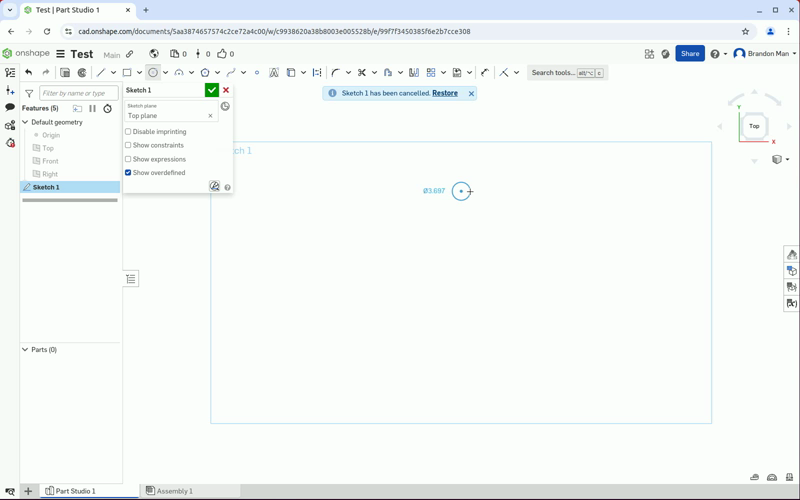
key(esc)
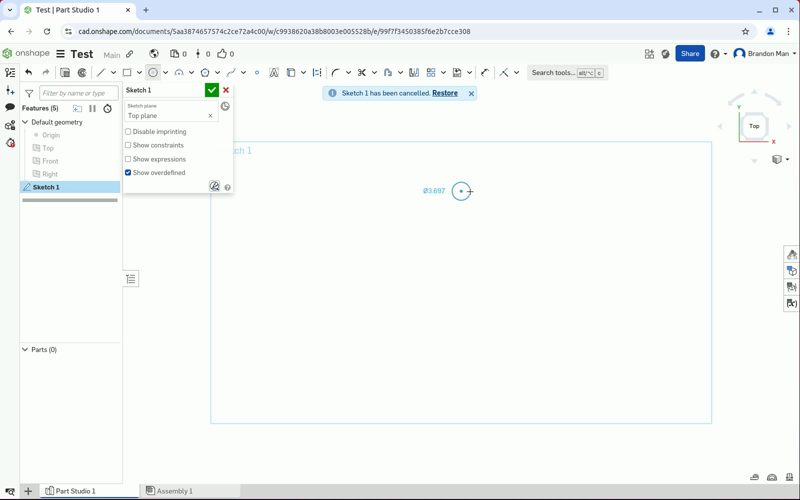
mouse_move(465, 194)
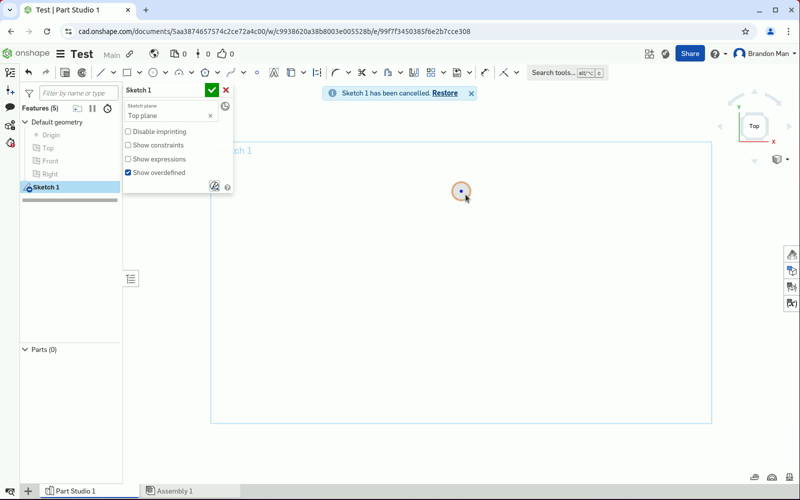
scroll(6)
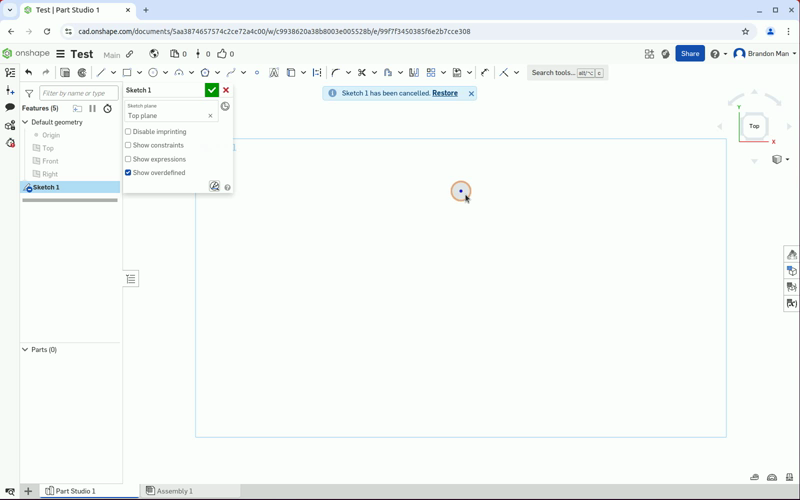
scroll(6)
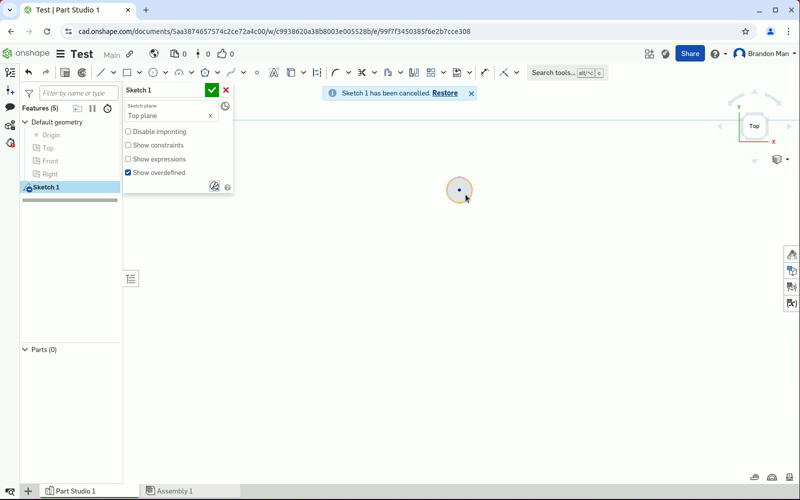
scroll(6)
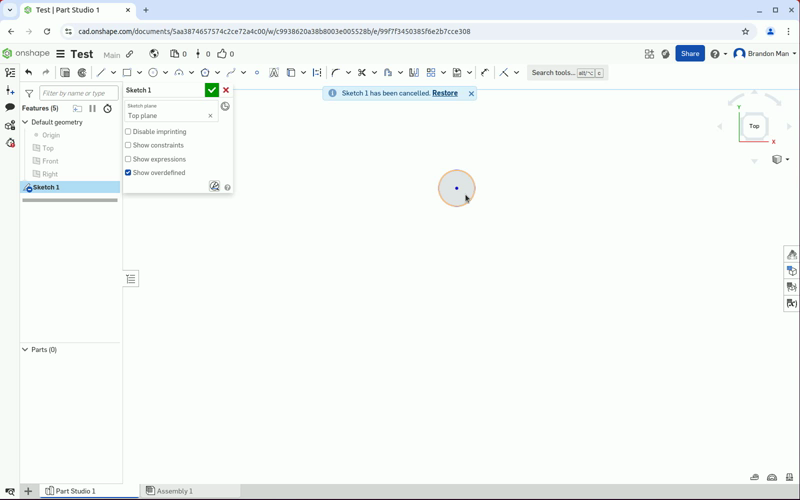
scroll(6)
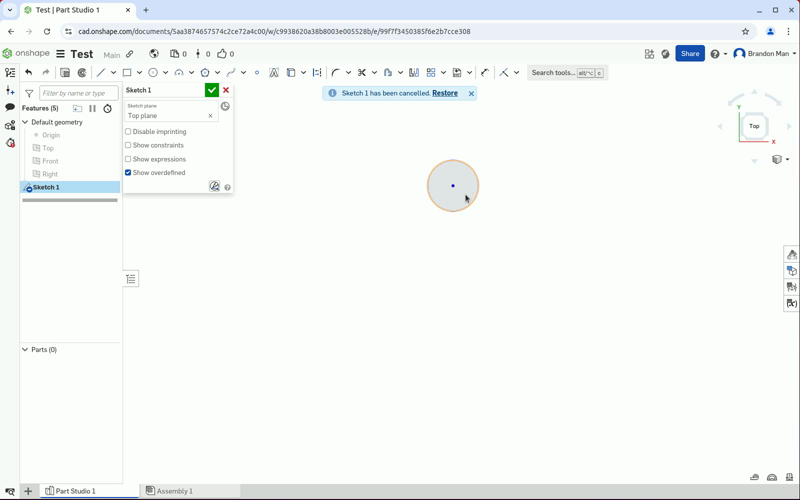
scroll(6)
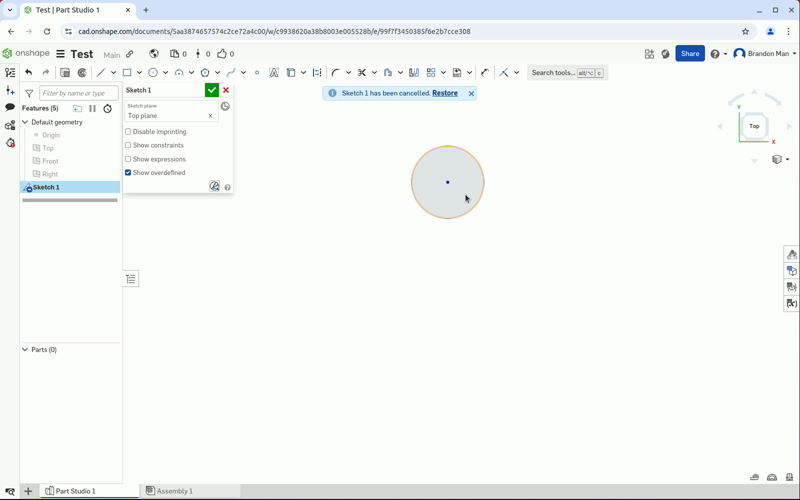
scroll(6)
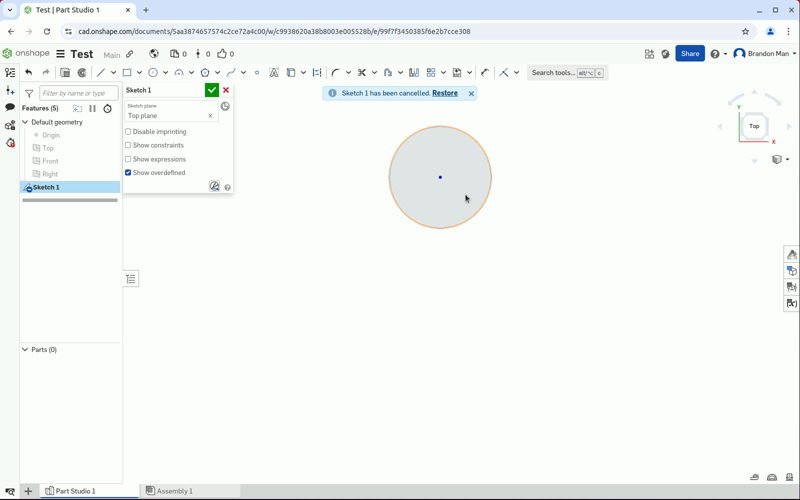
scroll(6)
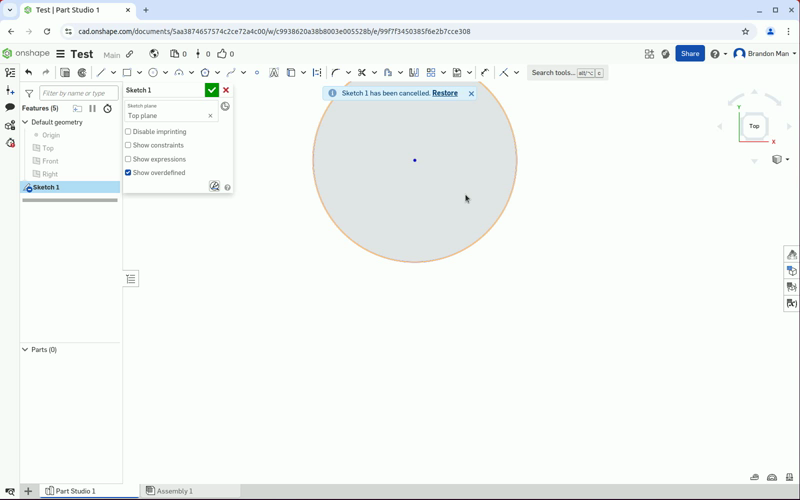
click(465, 194)
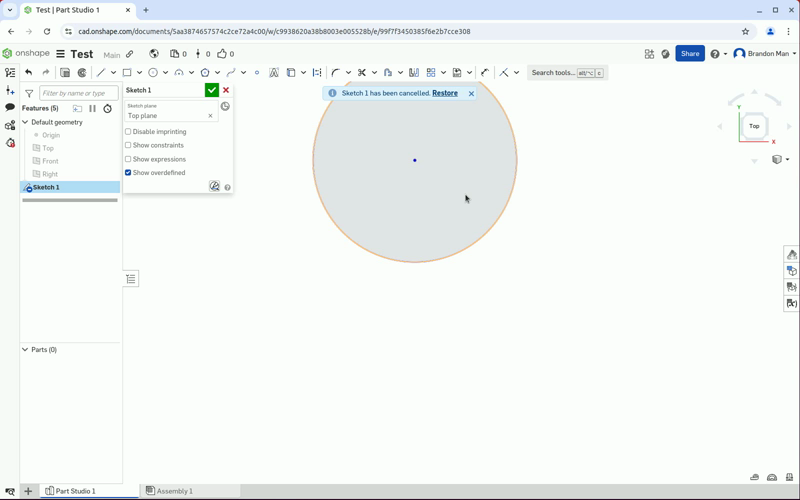
scroll(-6)
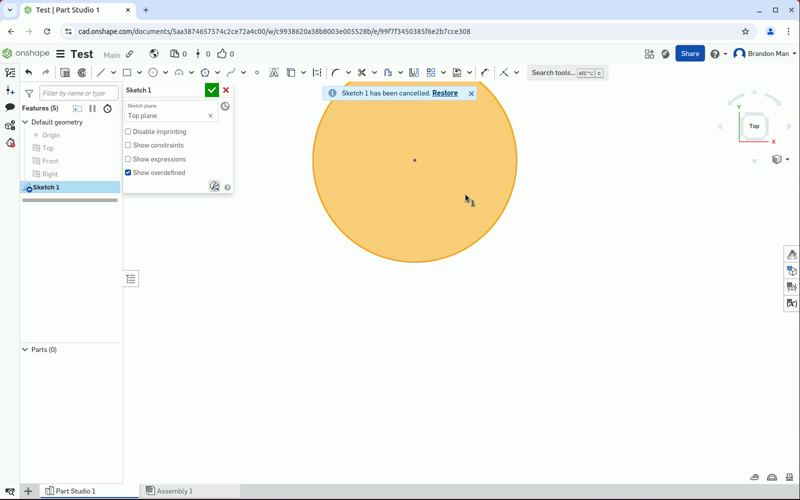
scroll(-6)
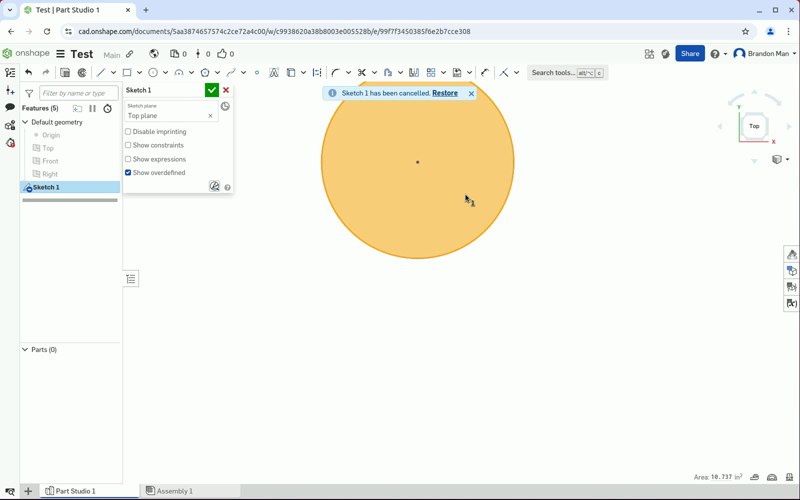
scroll(-6)
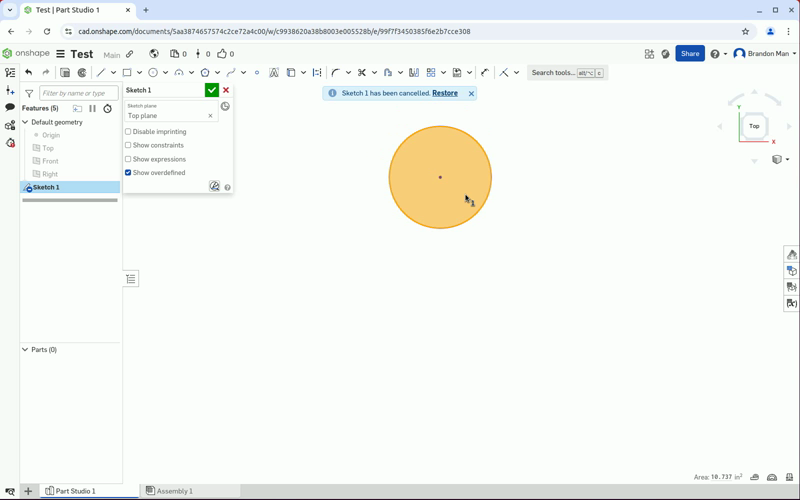
scroll(-6)
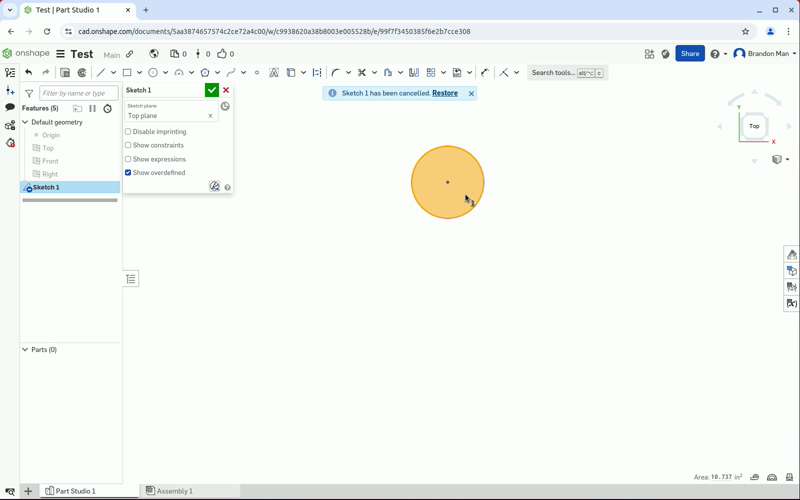
scroll(-6)
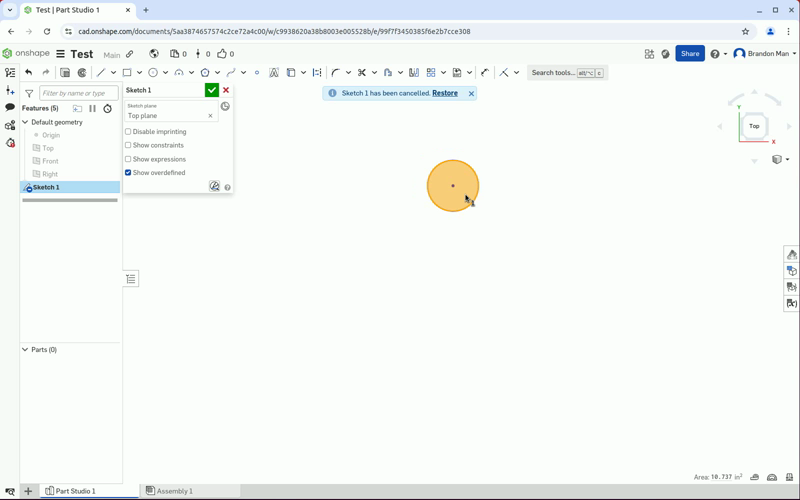
scroll(-6)
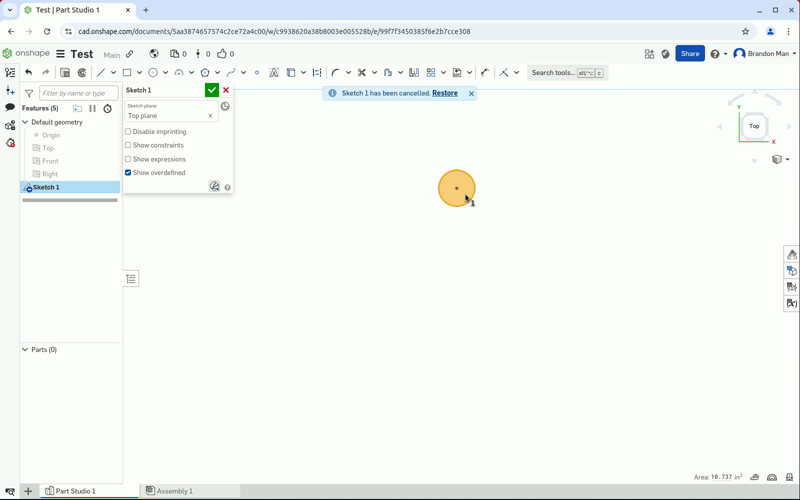
scroll(-6)
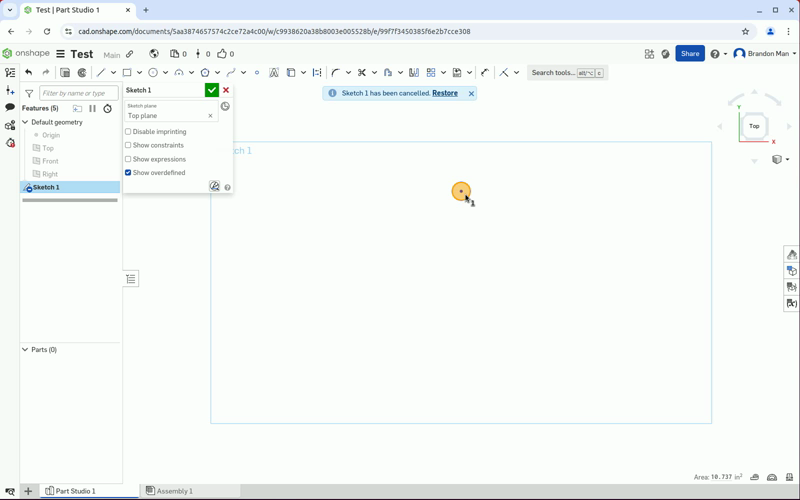
mouse_move(73, 352)
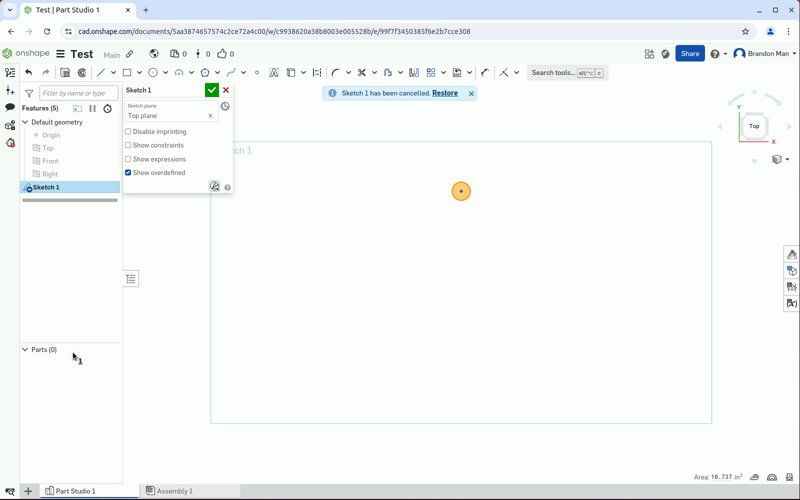
key(shift+y)
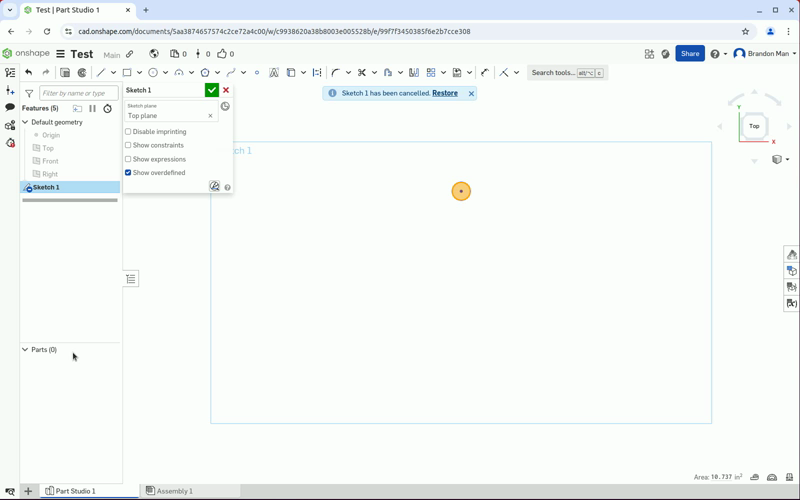
key(shift+e)
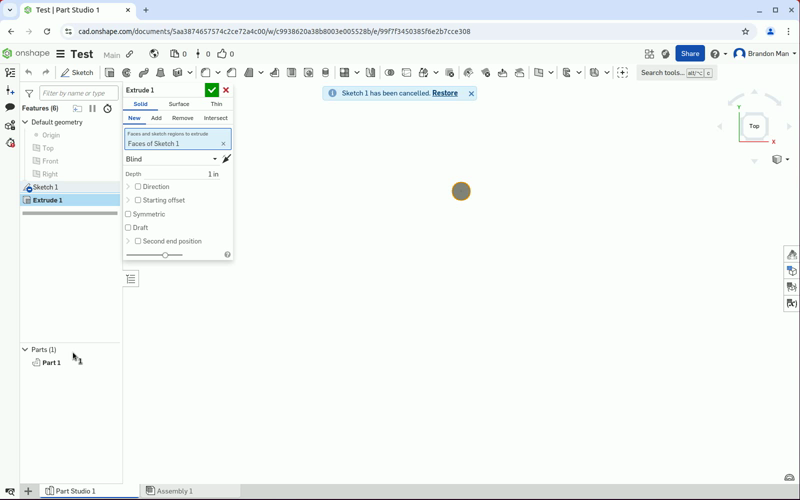
mouse_move(143, 106)
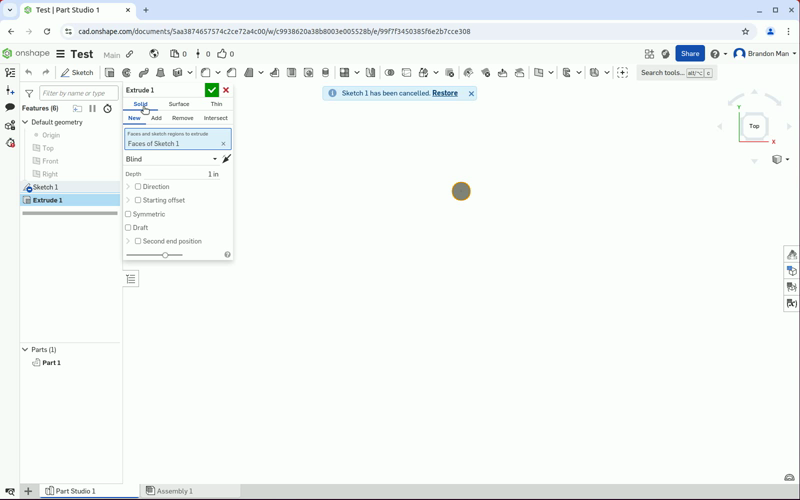
click(143, 106)
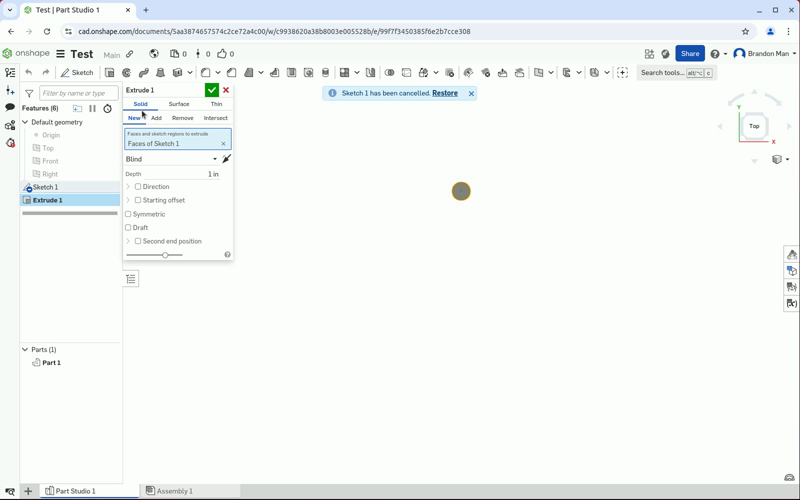
mouse_move(137, 120)
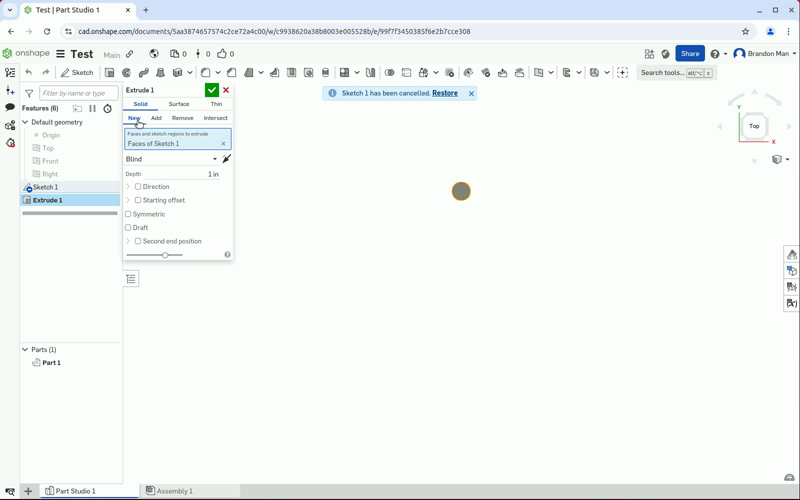
click(137, 120)
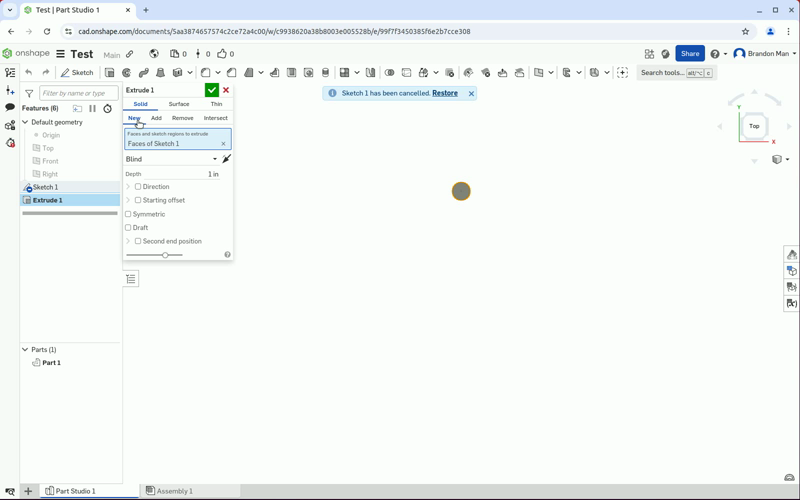
key(tab, 4)
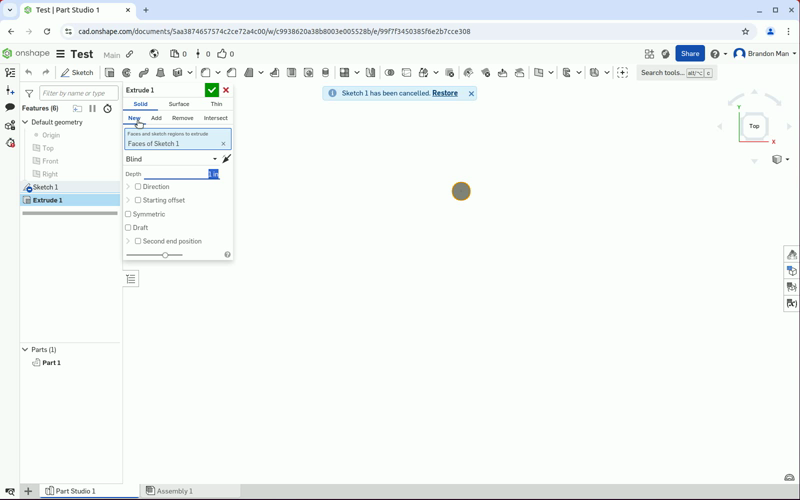
text(5.777)
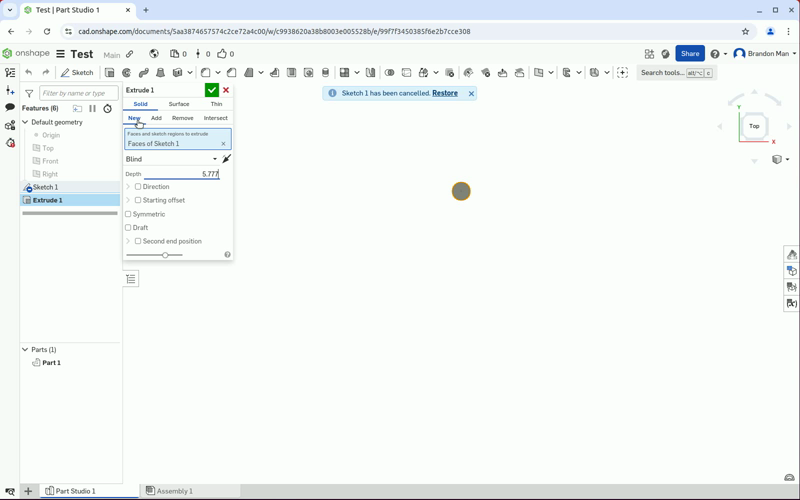
key(enter)
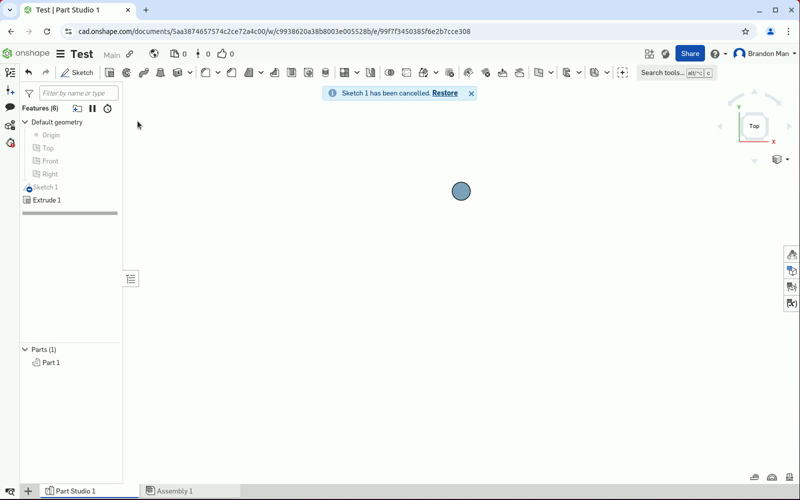
key(shift+h)
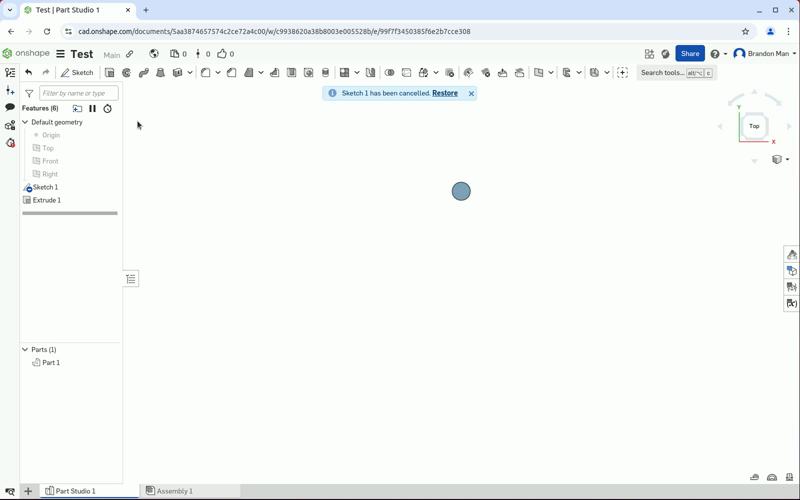
key(shift+h)
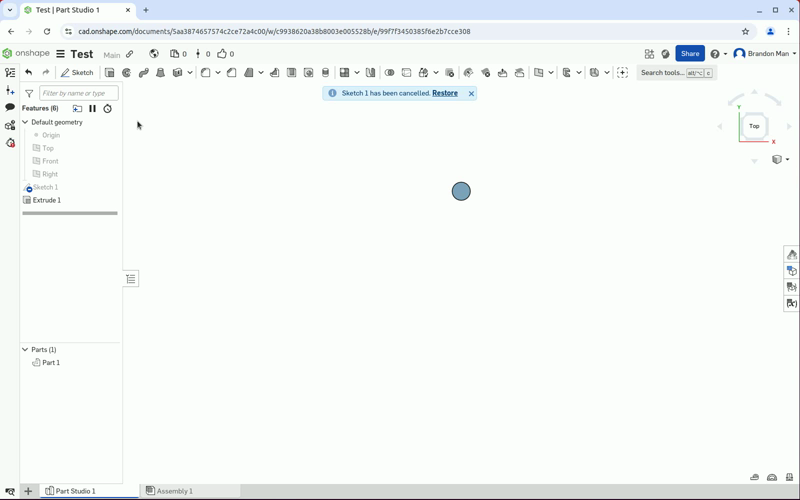
mouse_move(73, 189)
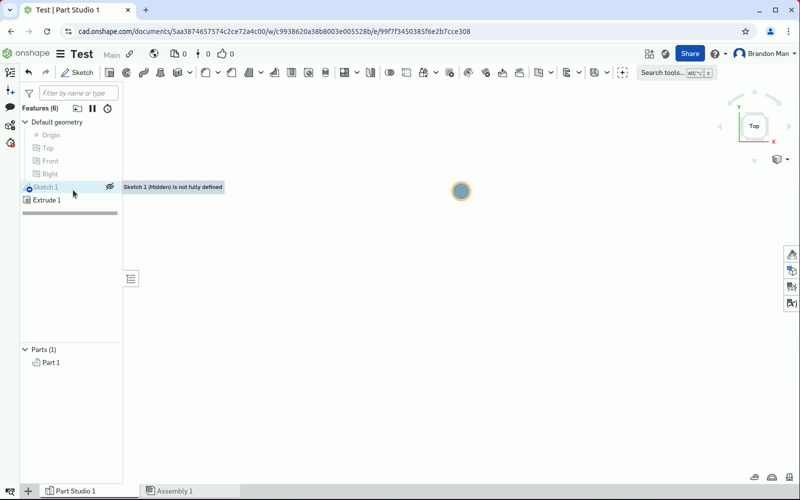
click(73, 189)
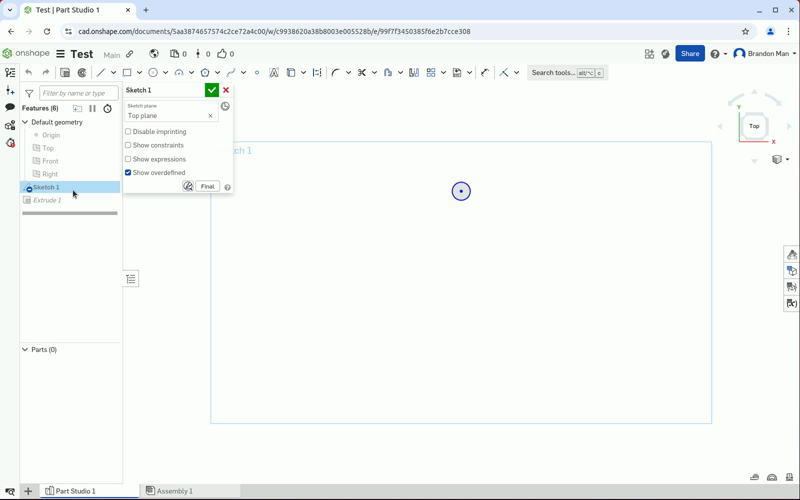
mouse_move(229, 92)
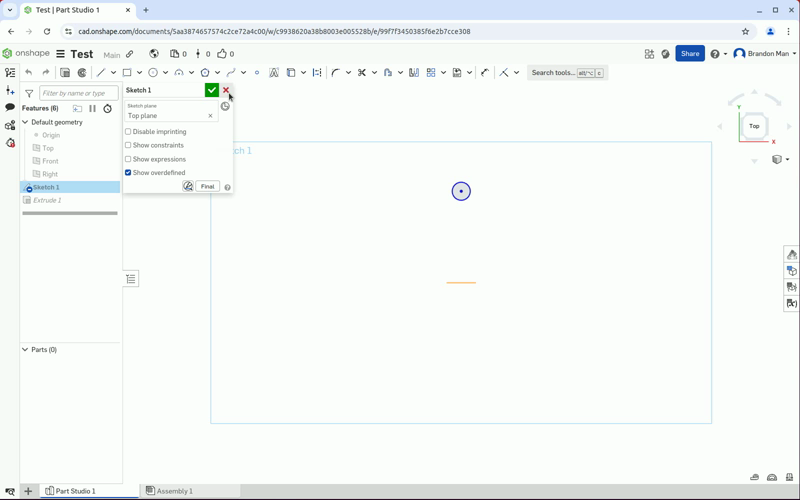
click(229, 92)
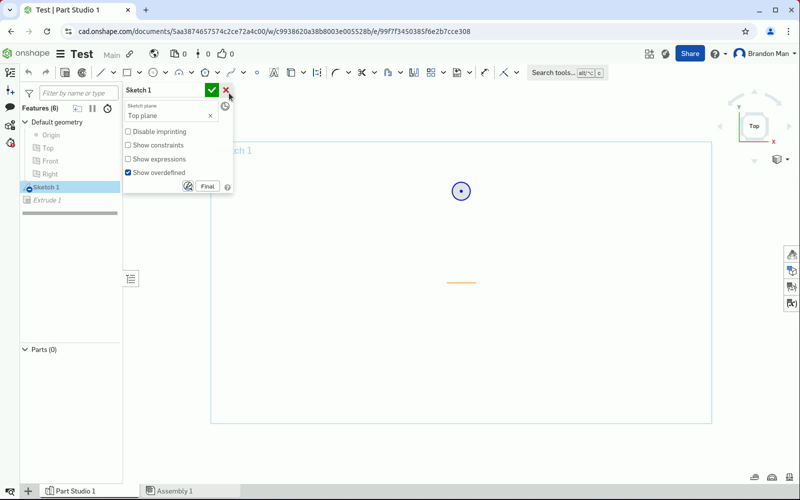
key(shift+s)
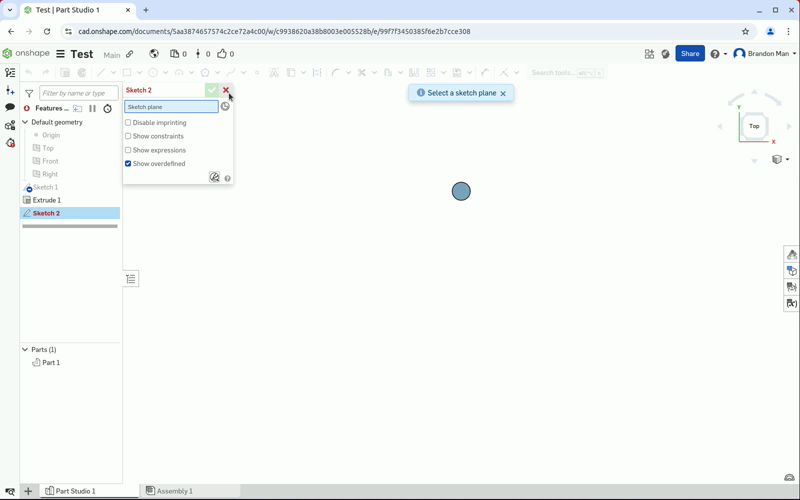
mouse_move(73, 150)
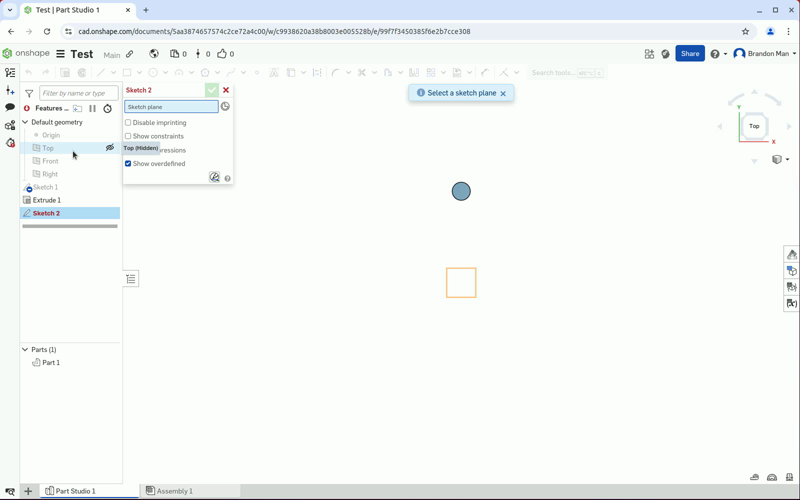
click(73, 150)
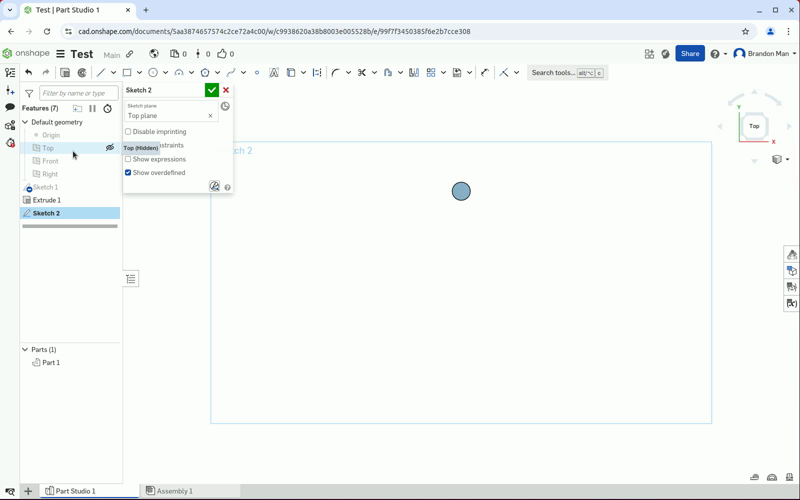
mouse_move(73, 352)
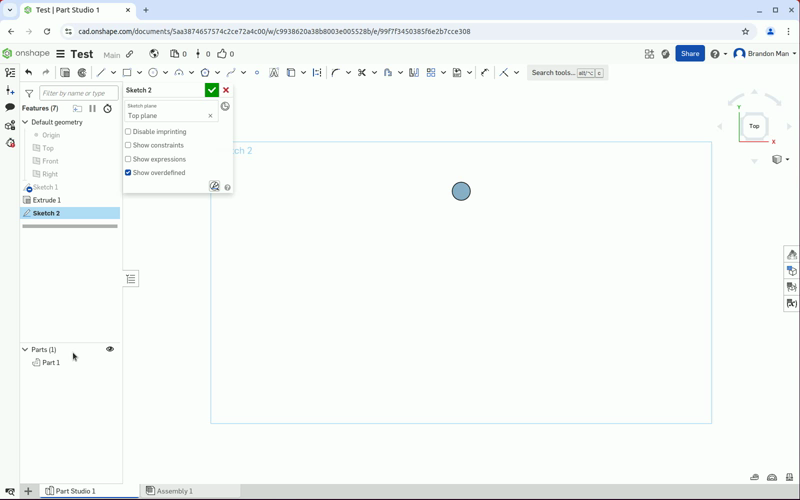
key(y)
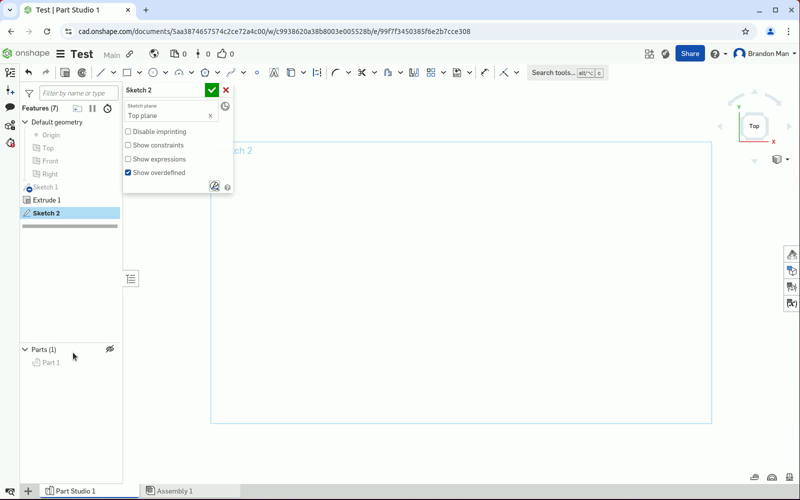
key(c)
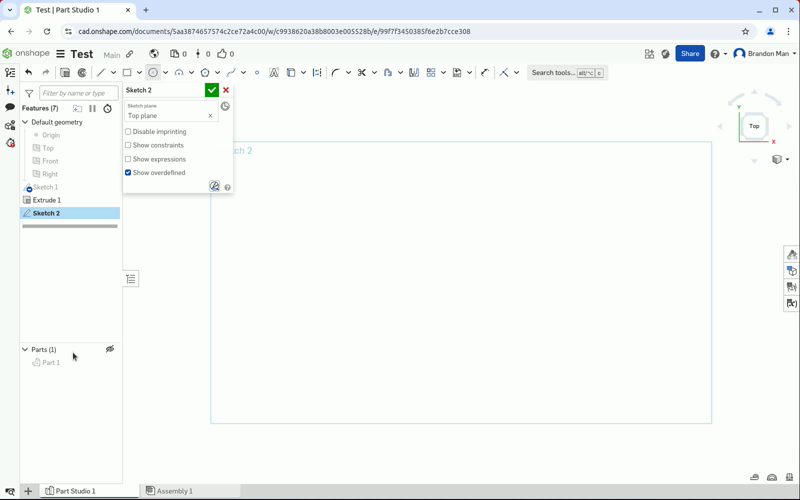
key_down(shift)
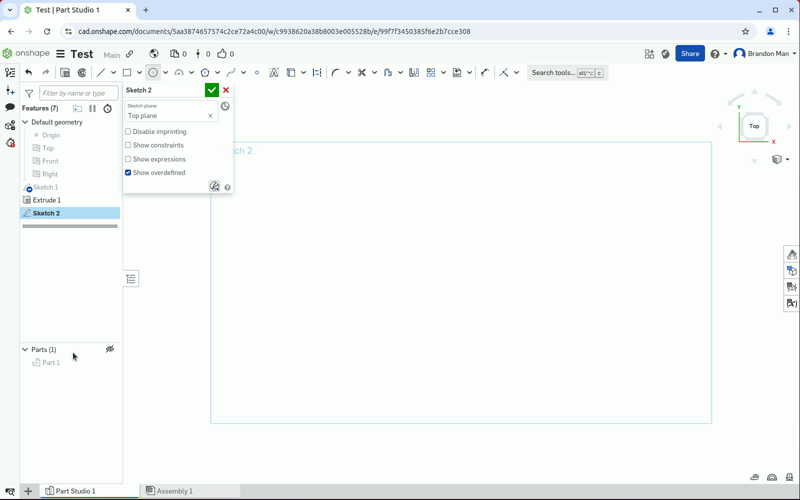
mouse_move(461, 324)
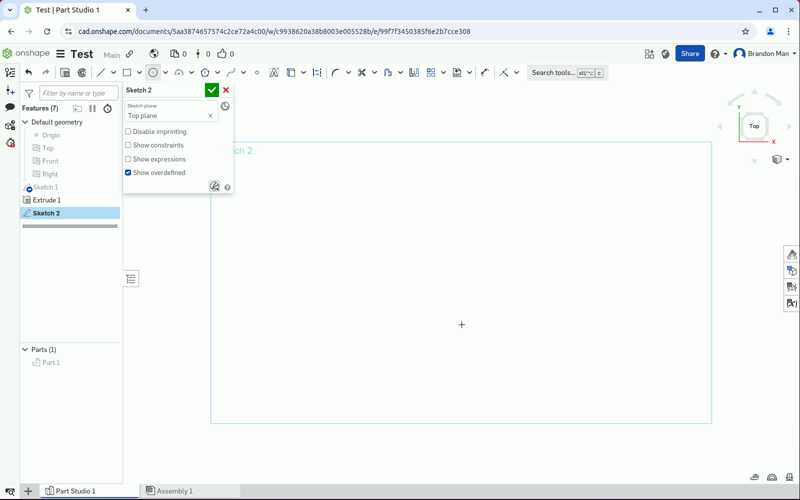
click(461, 324)
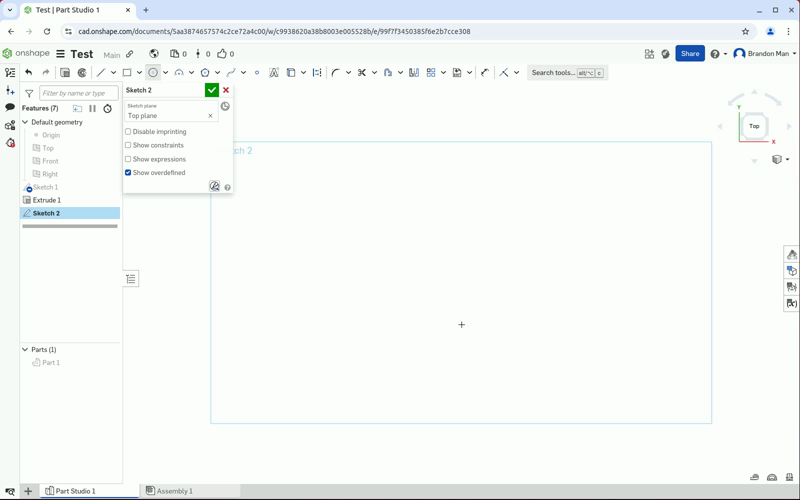
key_up(shift)
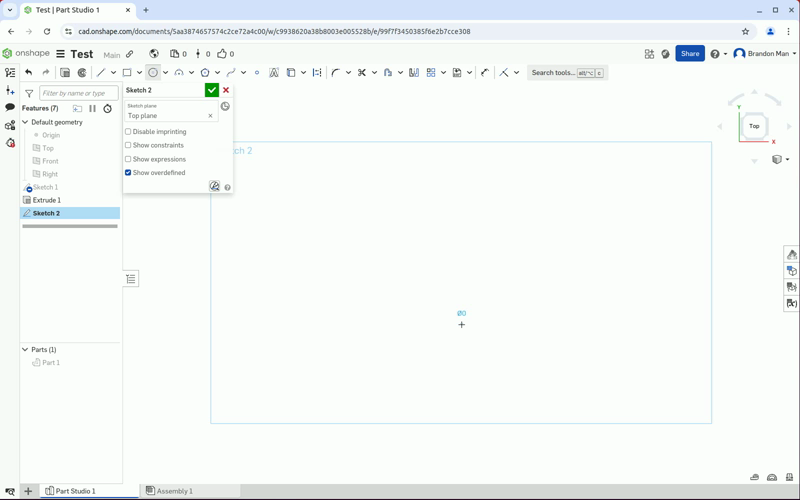
mouse_move(473, 324)
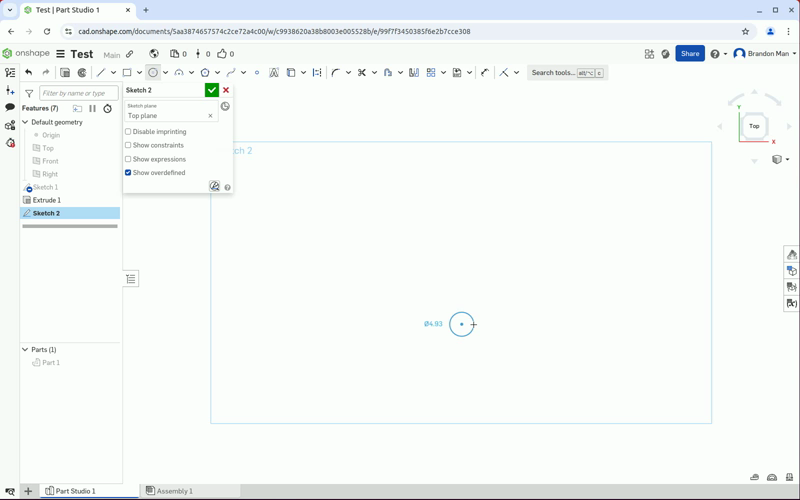
click(473, 324)
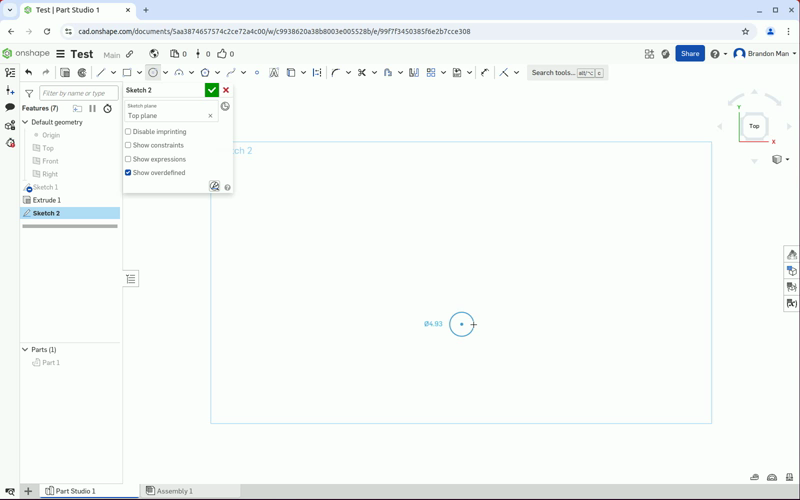
key(esc)
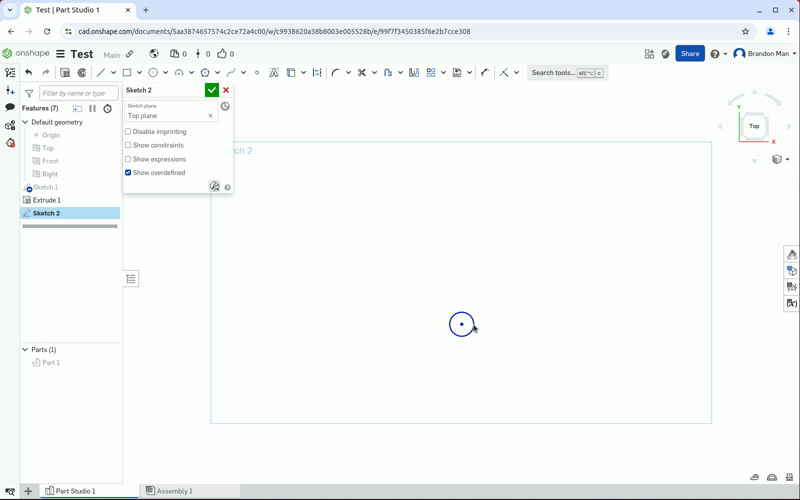
mouse_move(466, 326)
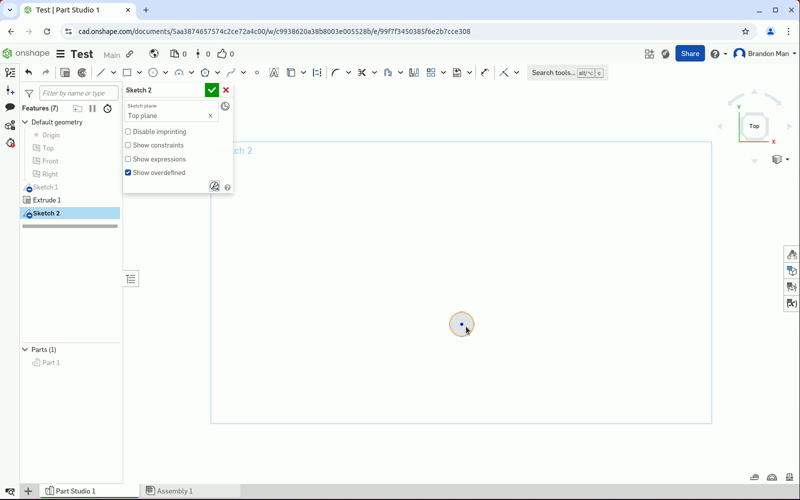
scroll(6)
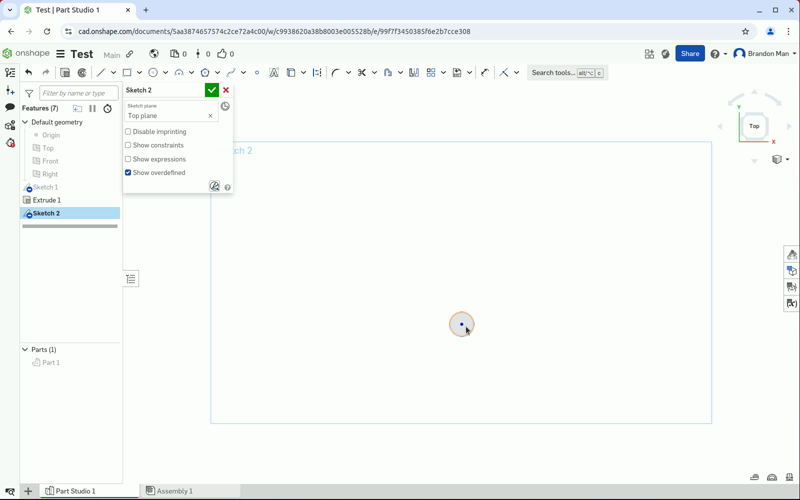
scroll(6)
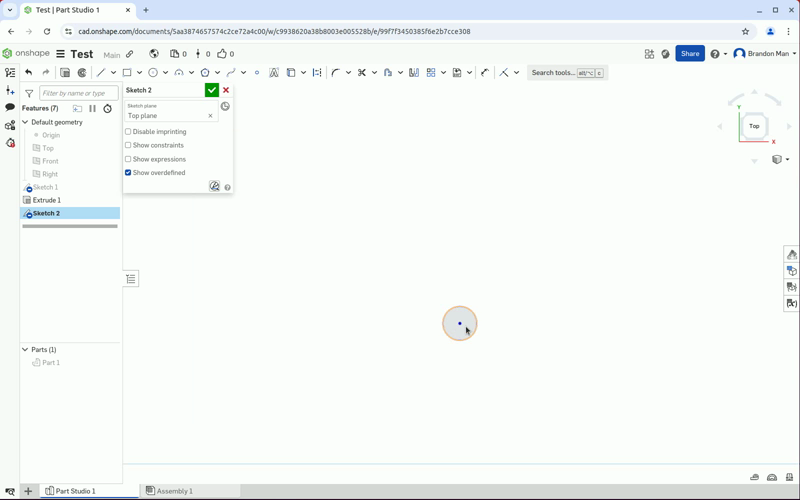
scroll(6)
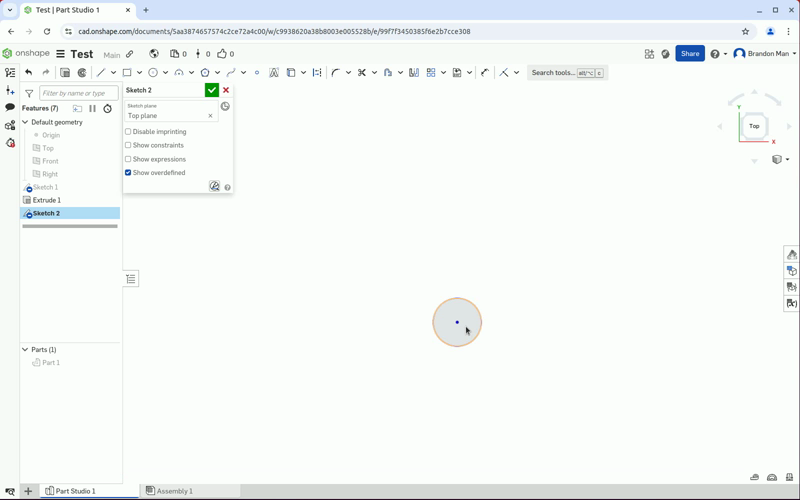
scroll(6)
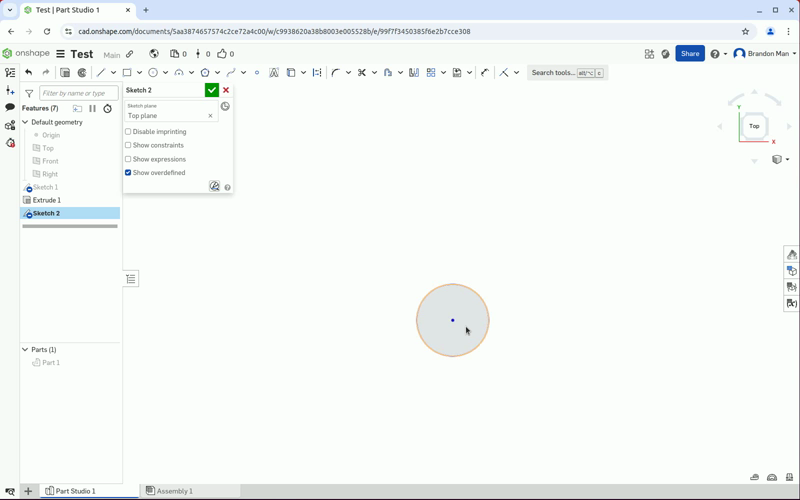
scroll(6)
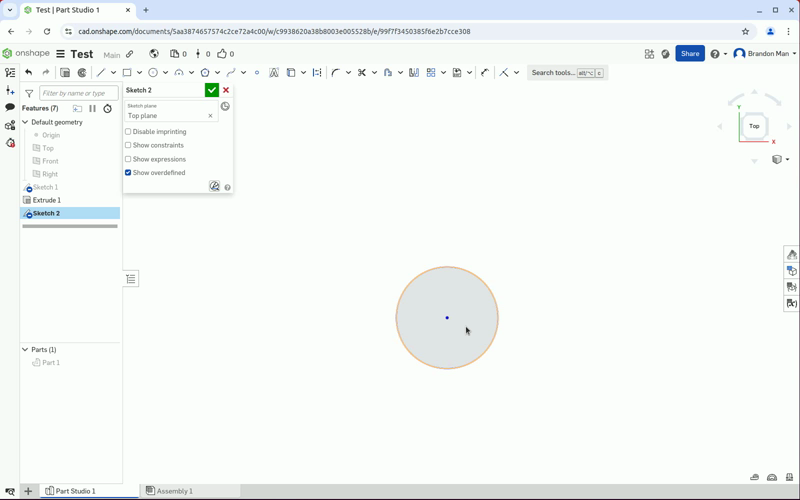
scroll(6)
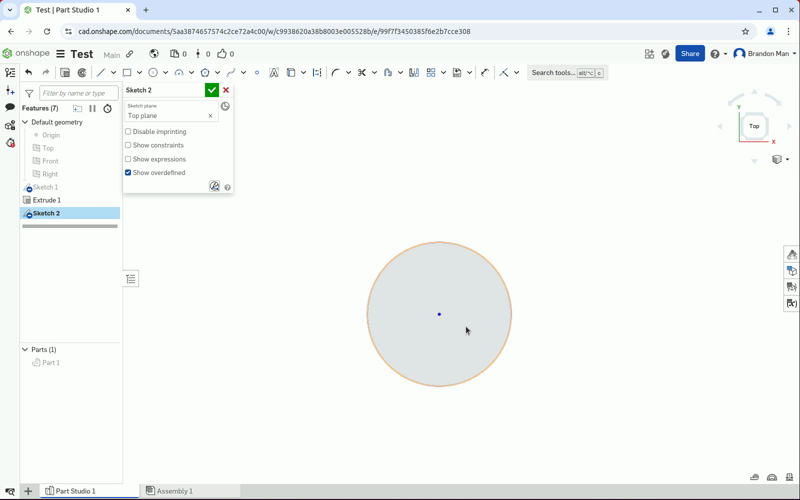
scroll(6)
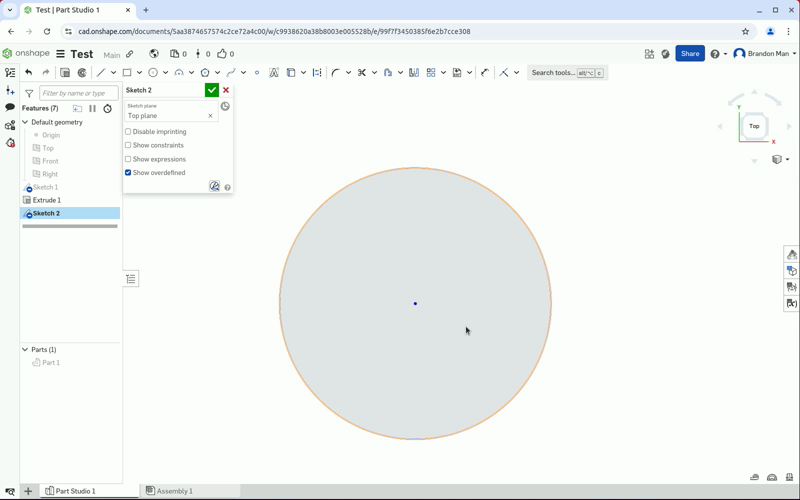
click(466, 326)
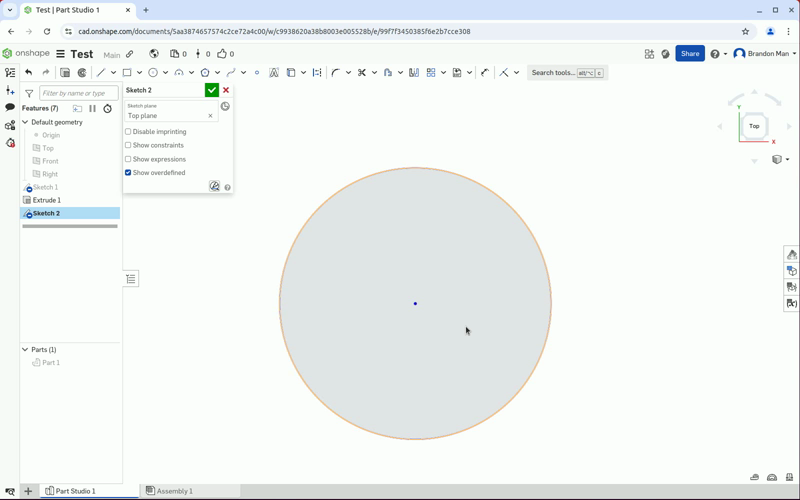
scroll(-6)
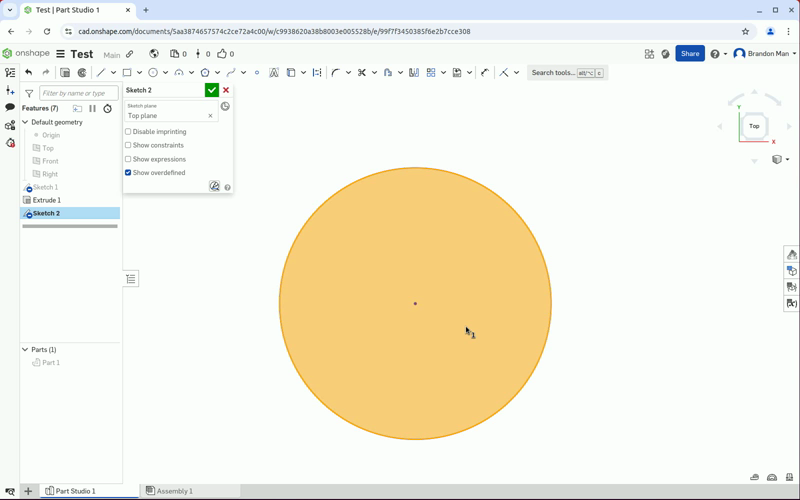
scroll(-6)
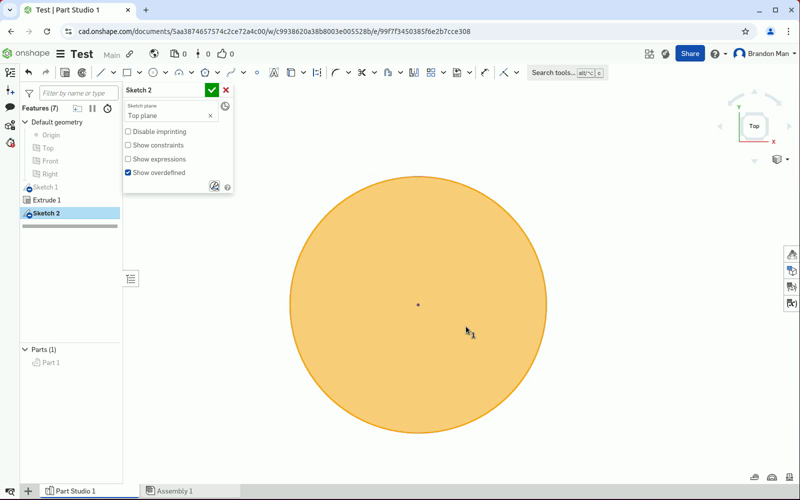
scroll(-6)
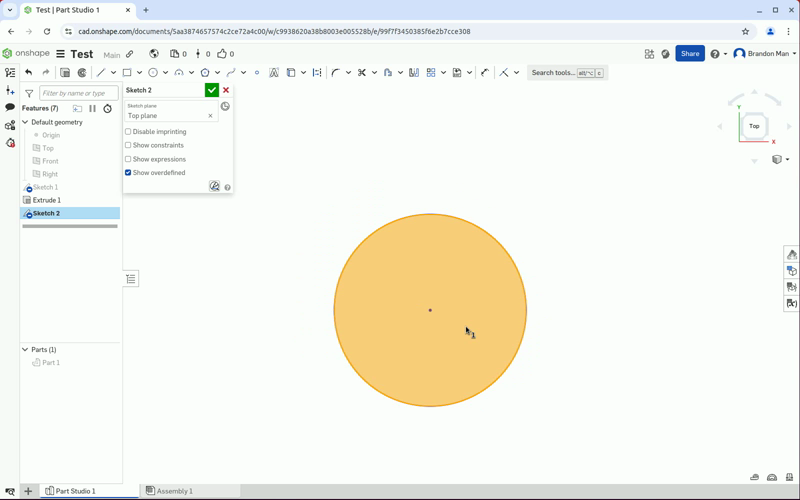
scroll(-6)
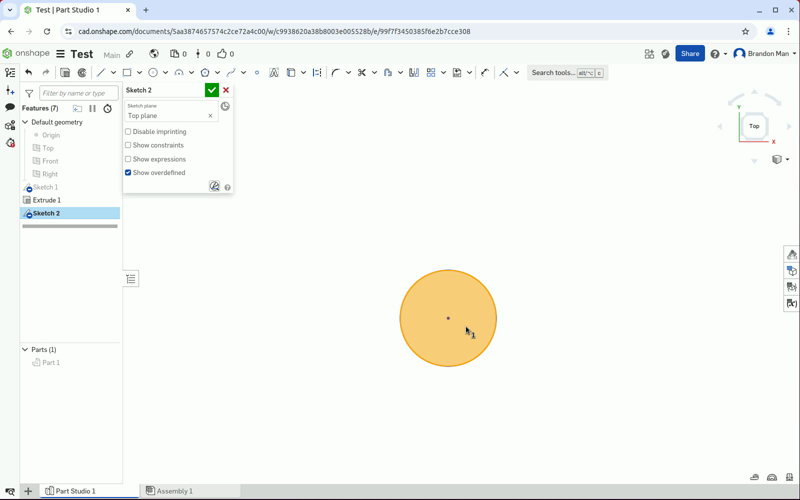
scroll(-6)
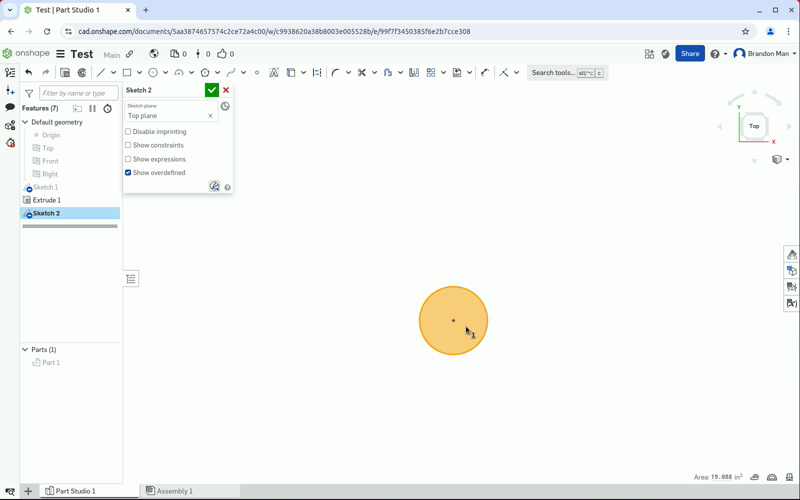
scroll(-6)
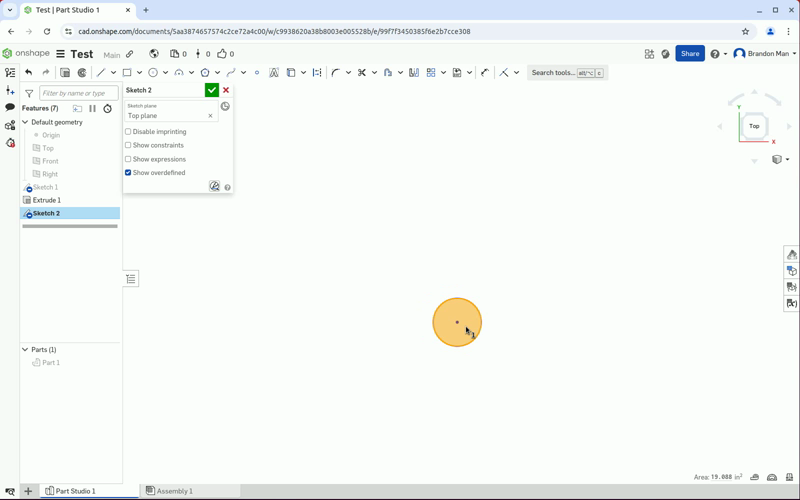
scroll(-6)
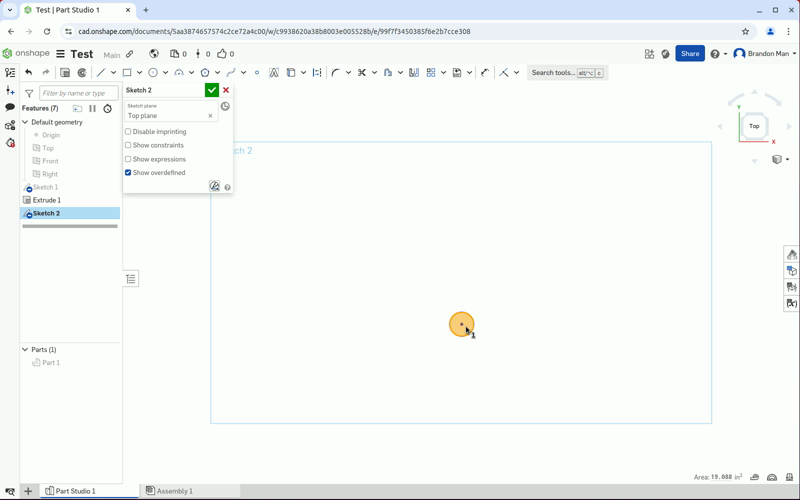
mouse_move(73, 352)
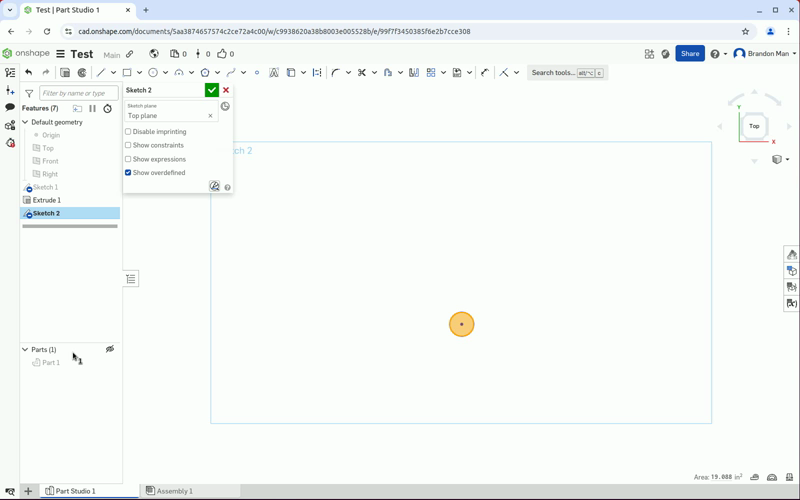
key(shift+y)
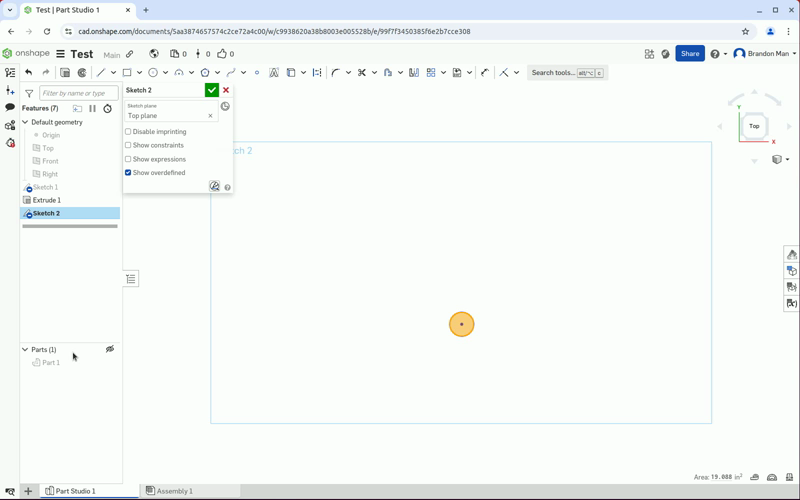
key(shift+e)
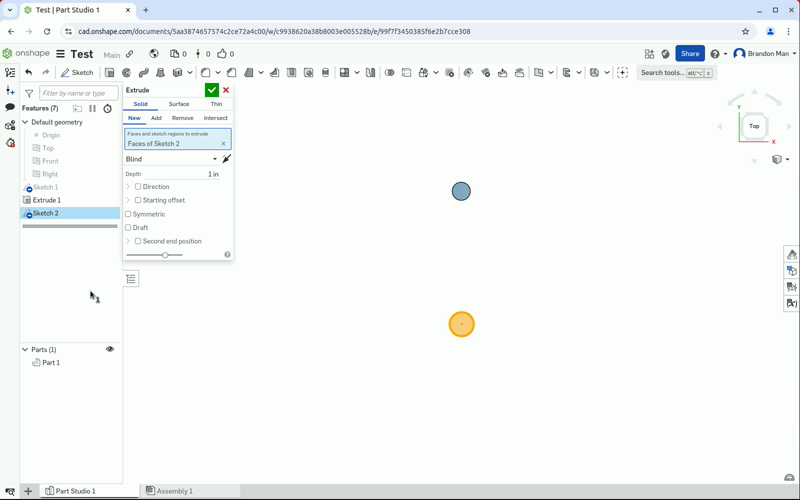
mouse_move(143, 106)
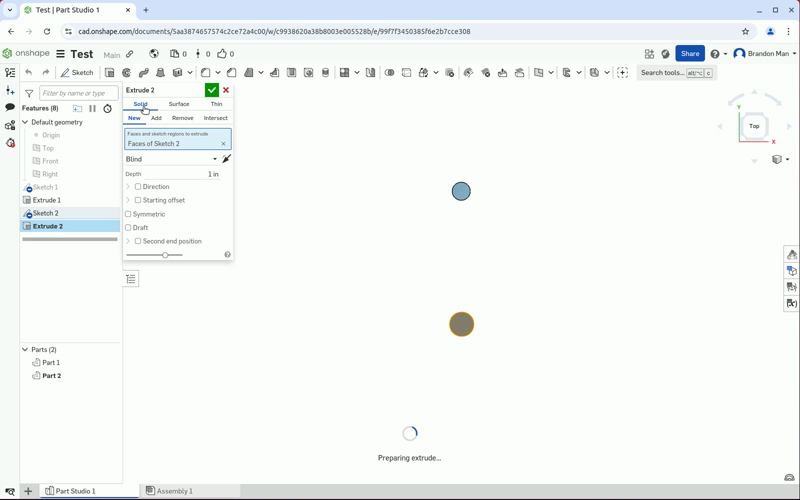
click(143, 106)
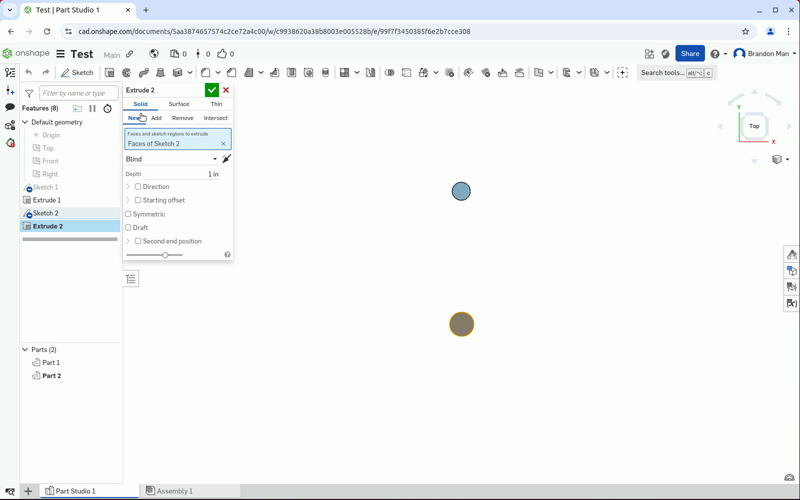
mouse_move(137, 120)
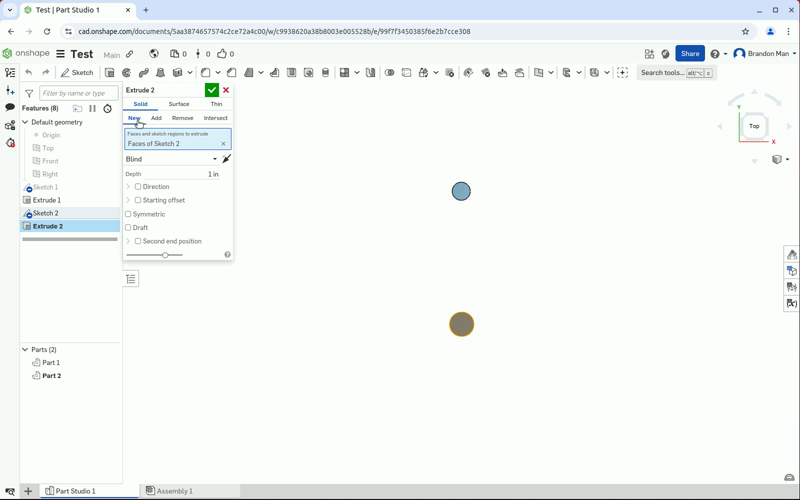
click(137, 120)
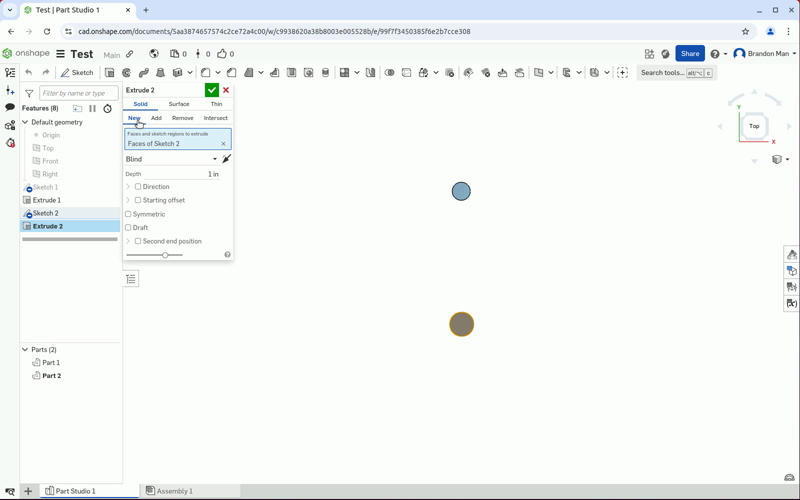
key(tab, 4)
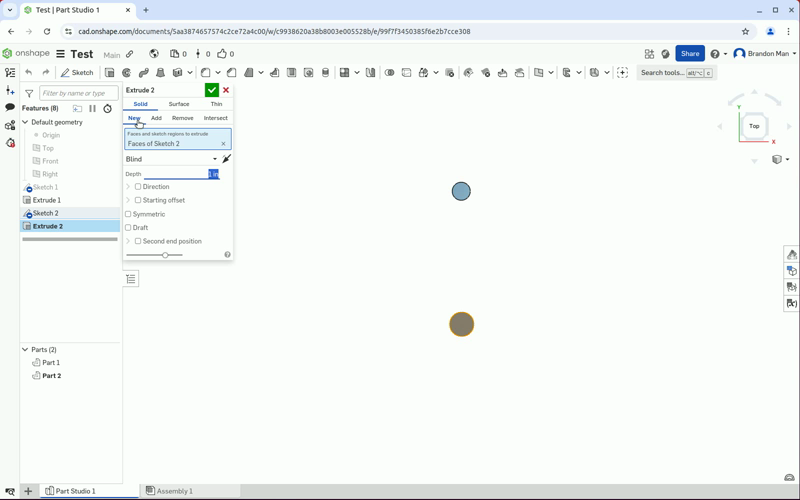
text(5.777)
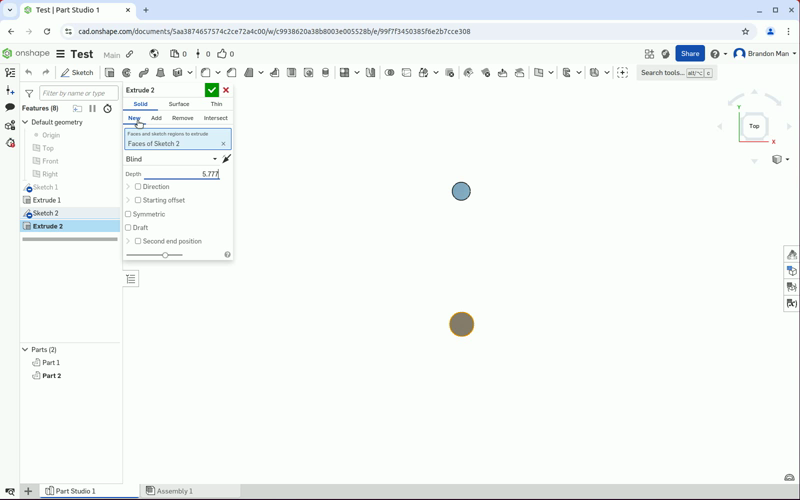
key(enter)
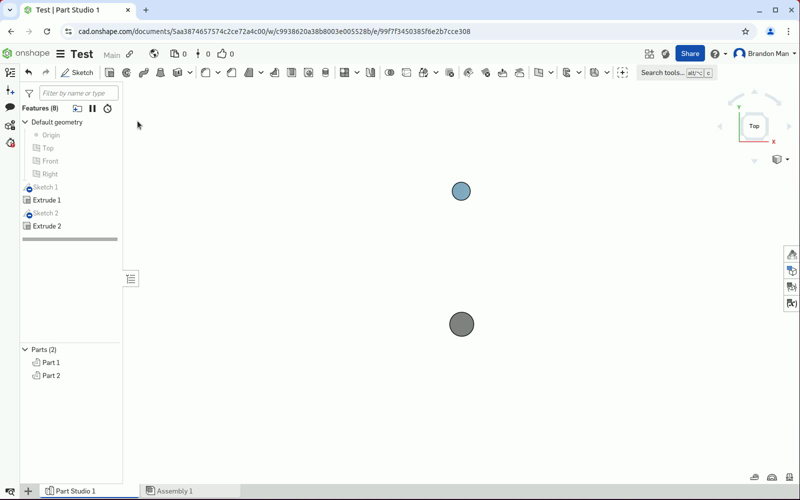
key(shift+h)
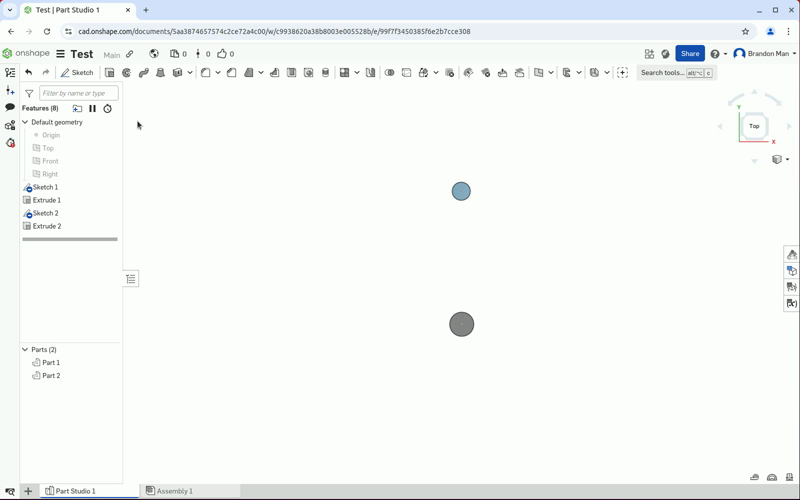
key(shift+h)
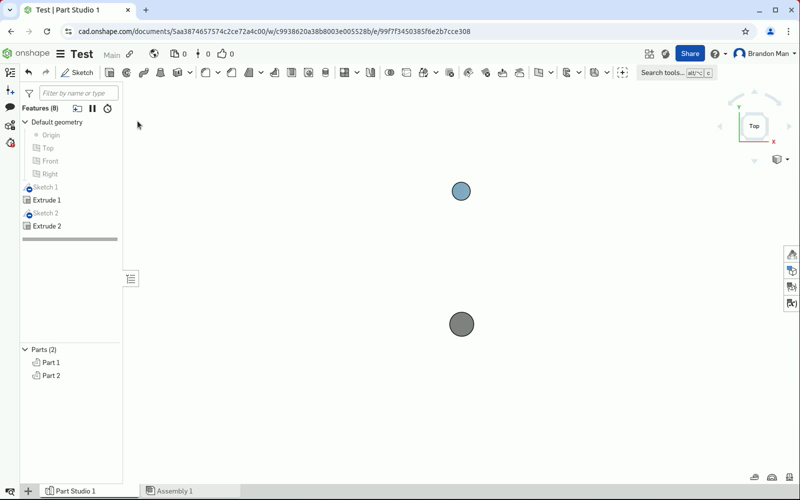
mouse_move(73, 189)
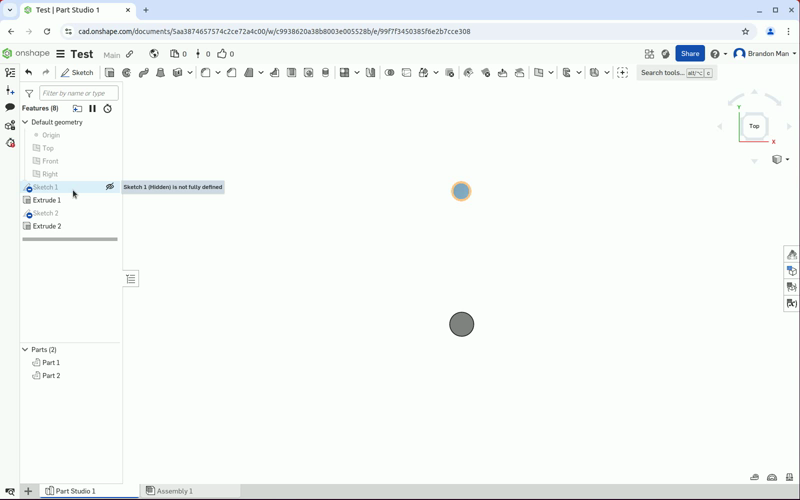
click(73, 189)
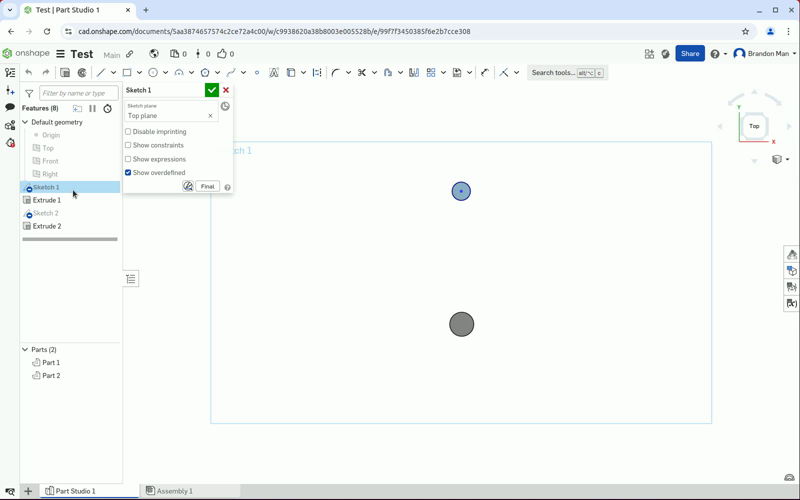
mouse_move(229, 92)
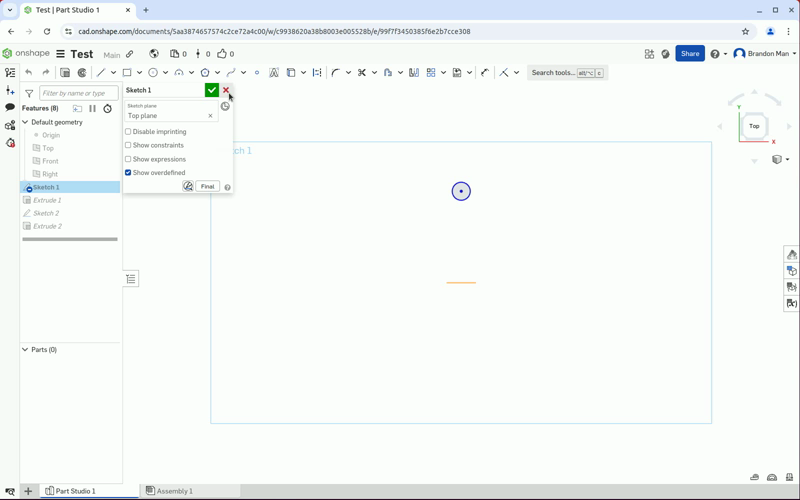
click(229, 92)
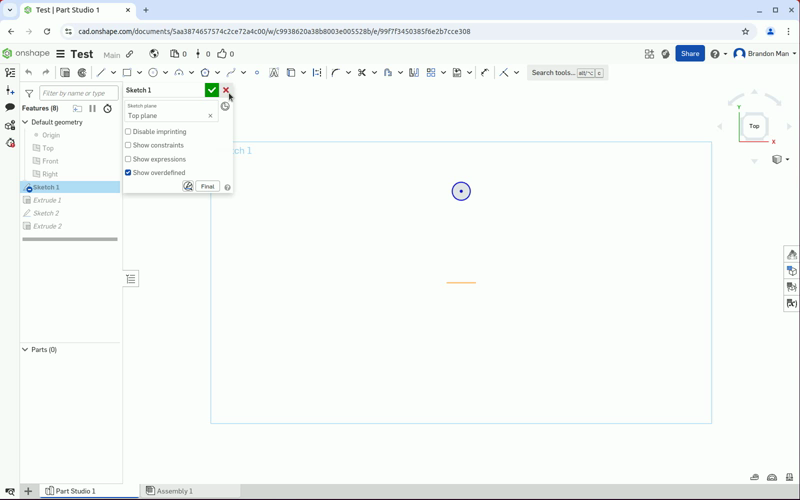
key(shift+s)
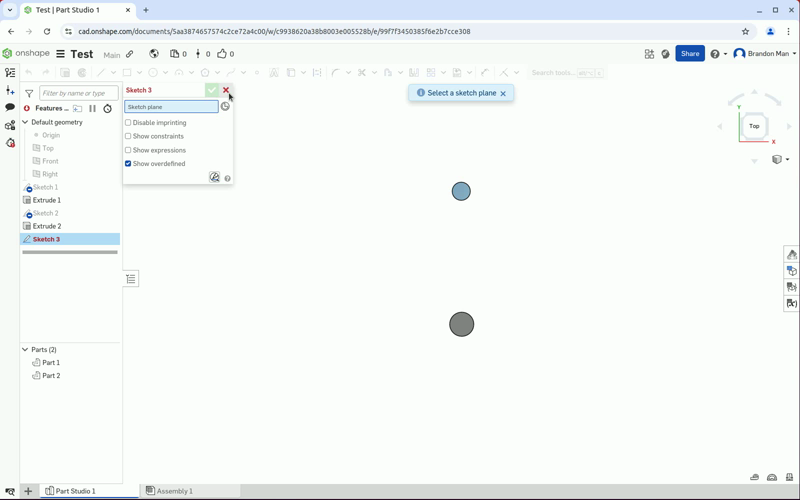
mouse_move(73, 150)
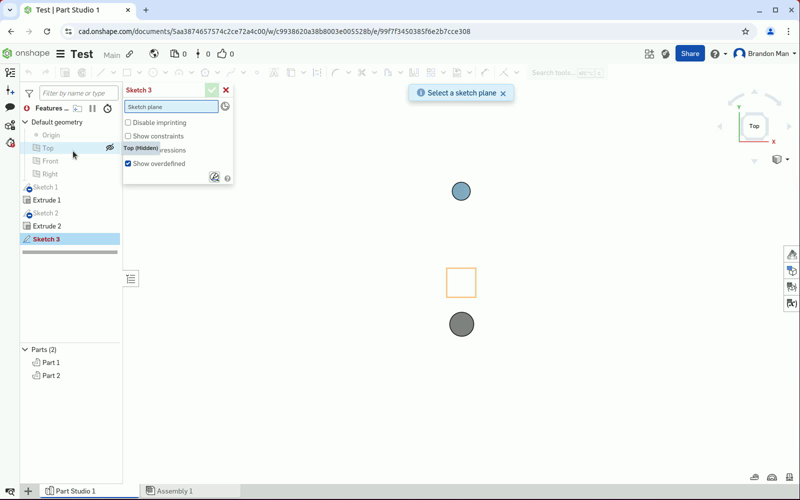
click(73, 150)
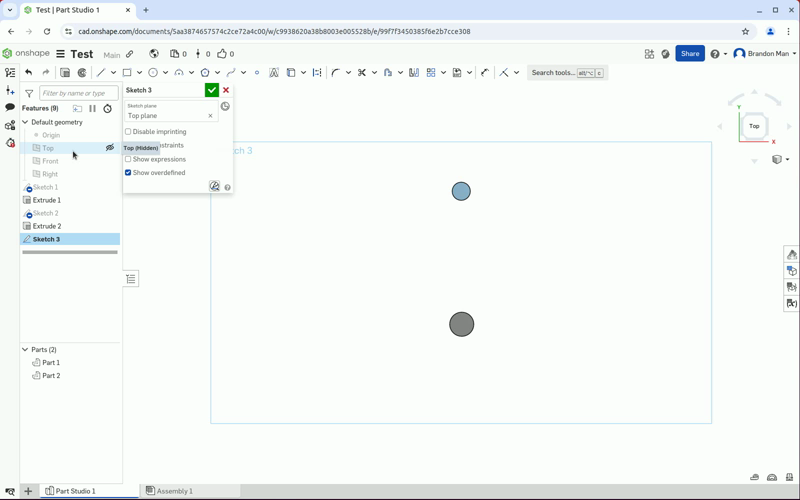
mouse_move(73, 352)
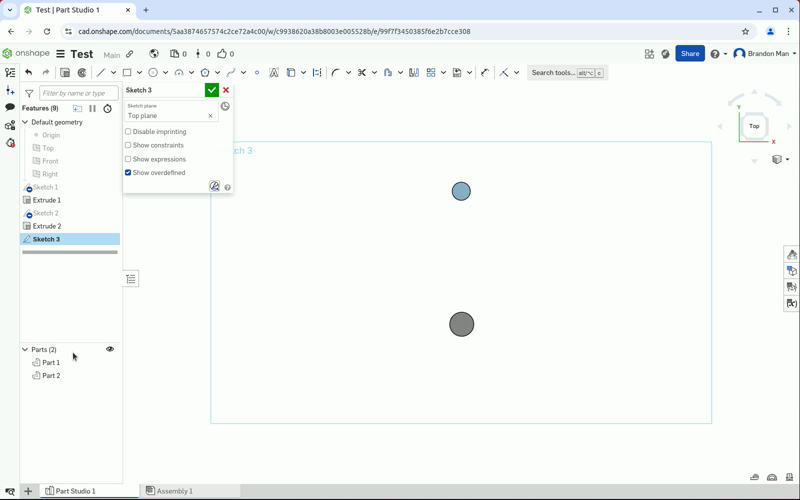
key(y)
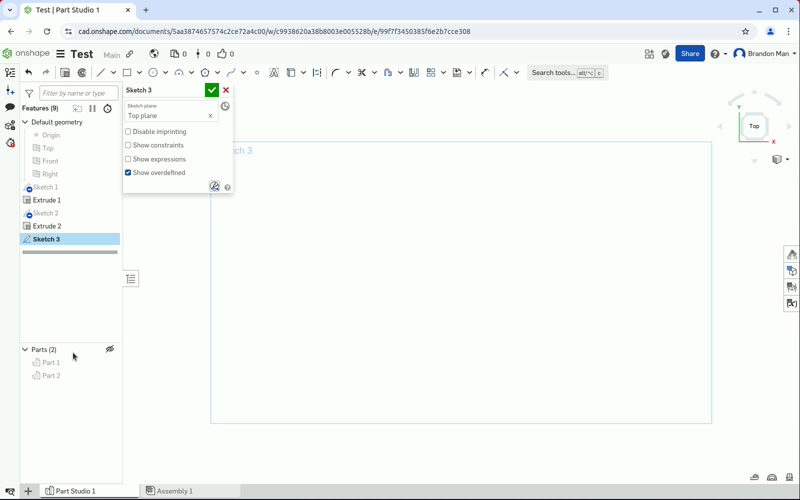
key(l)
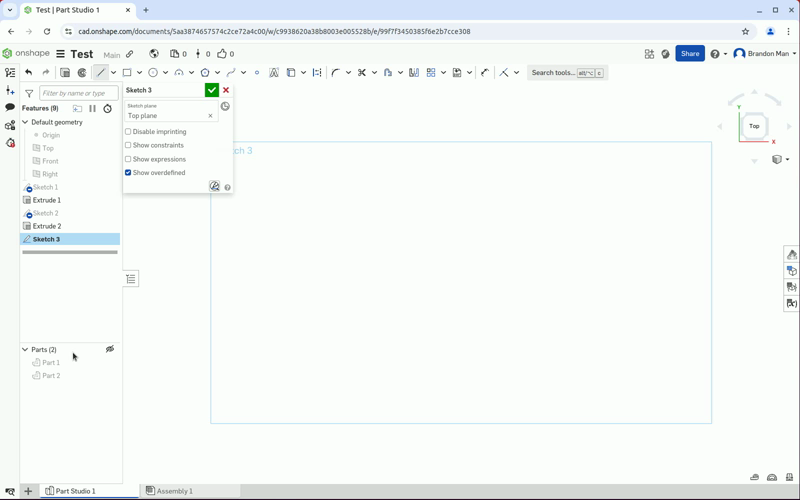
key_down(shift)
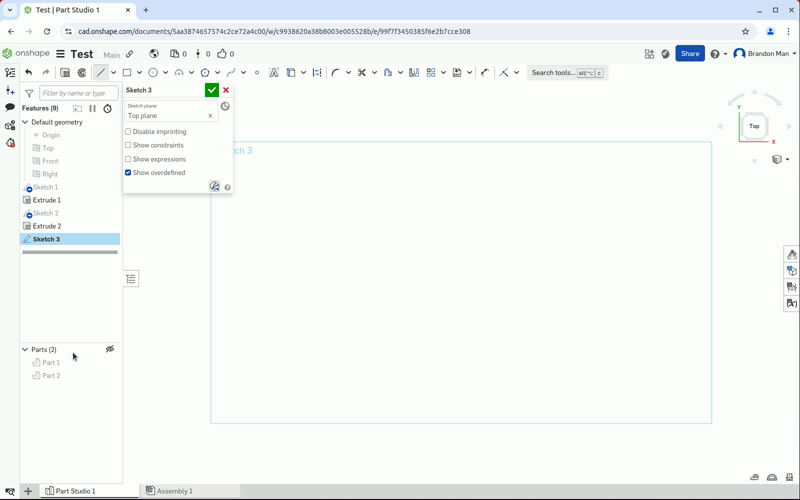
mouse_move(411, 353)
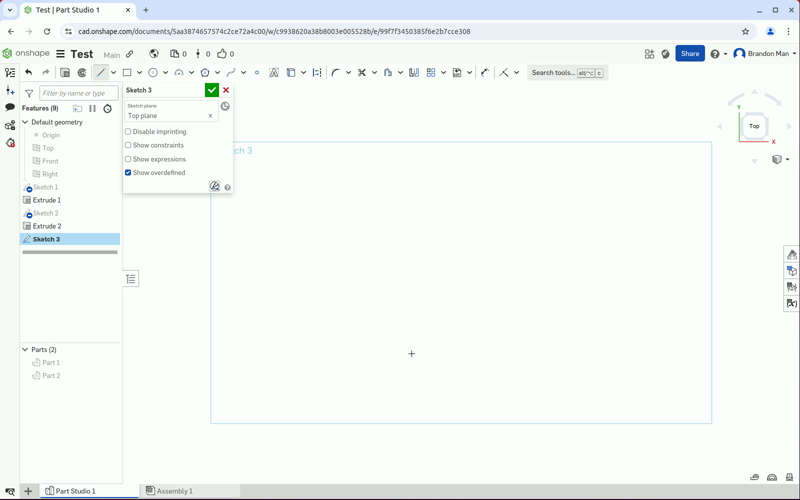
click(411, 353)
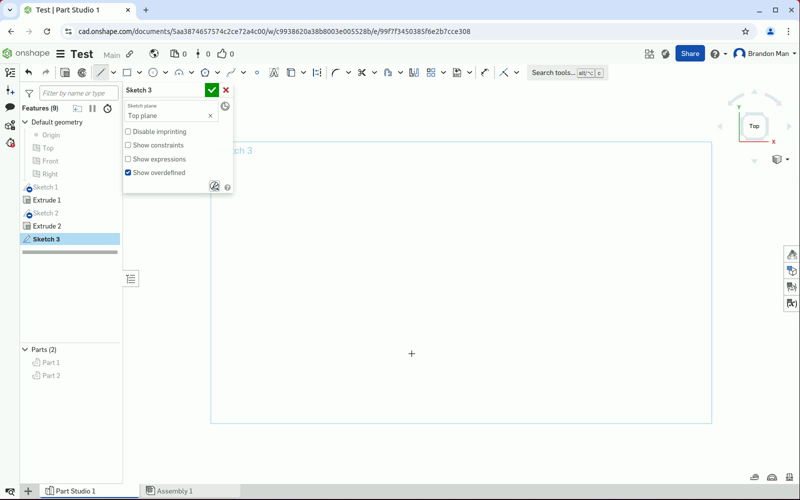
key_up(shift)
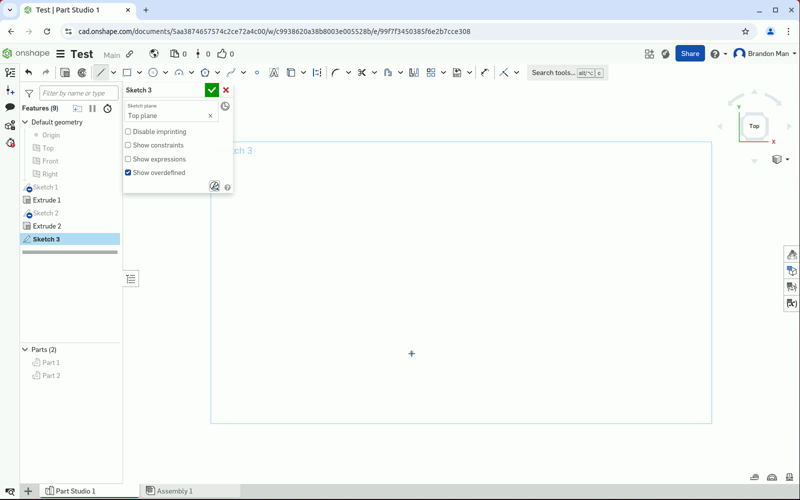
key_down(shift)
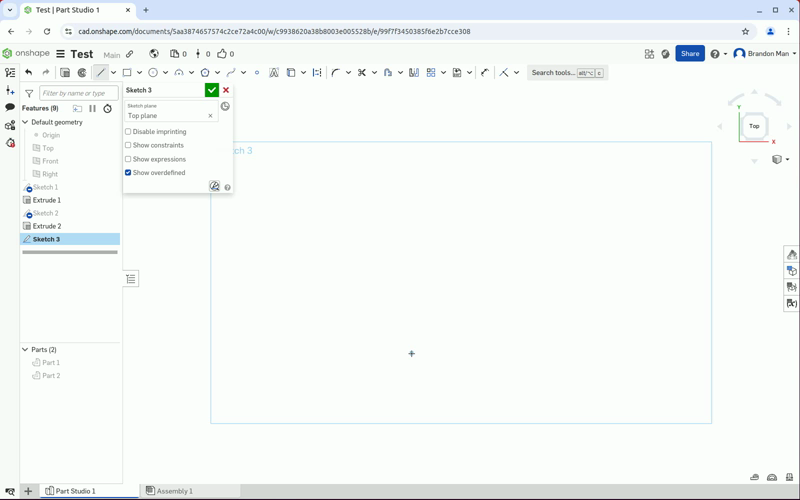
mouse_move(507, 353)
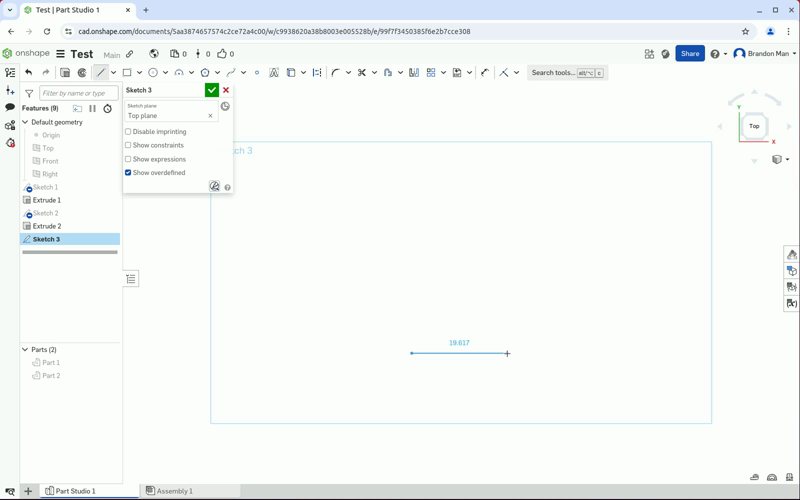
click(507, 353)
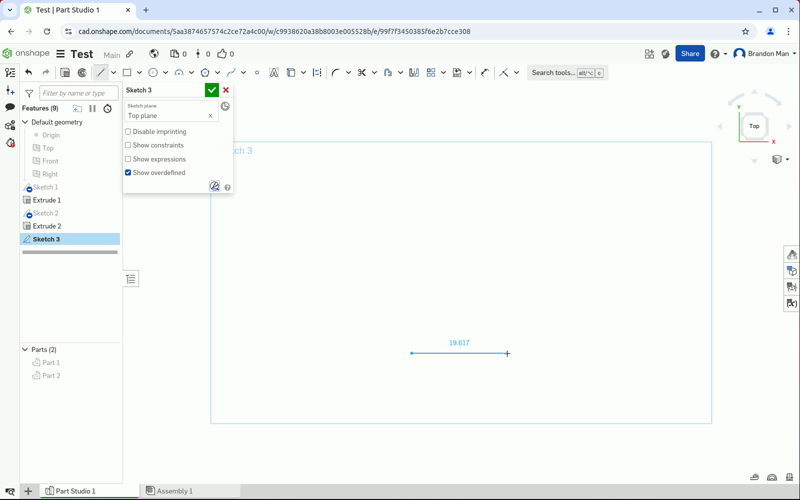
key_up(shift)
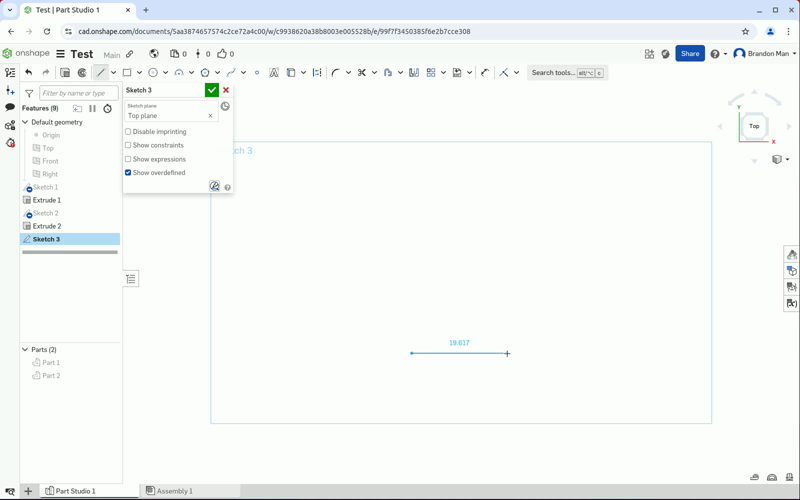
key_down(shift)
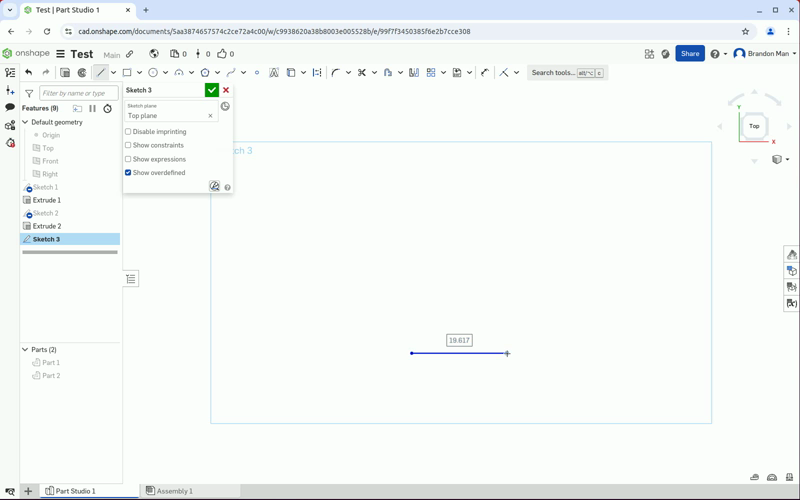
mouse_move(507, 171)
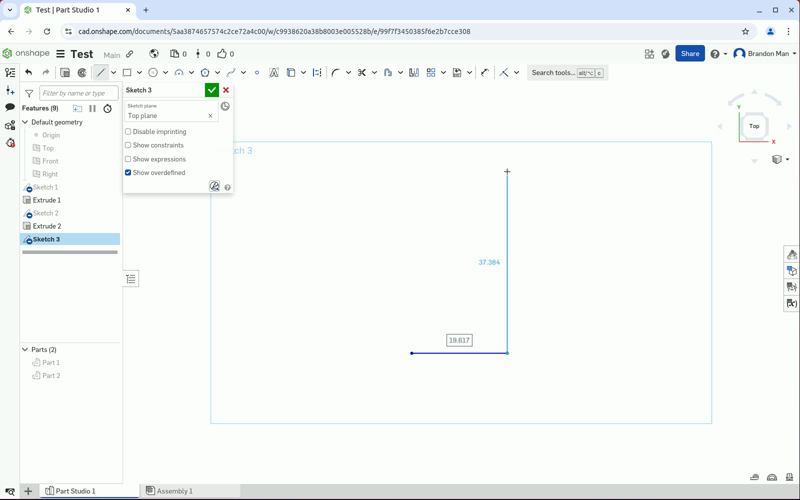
click(507, 171)
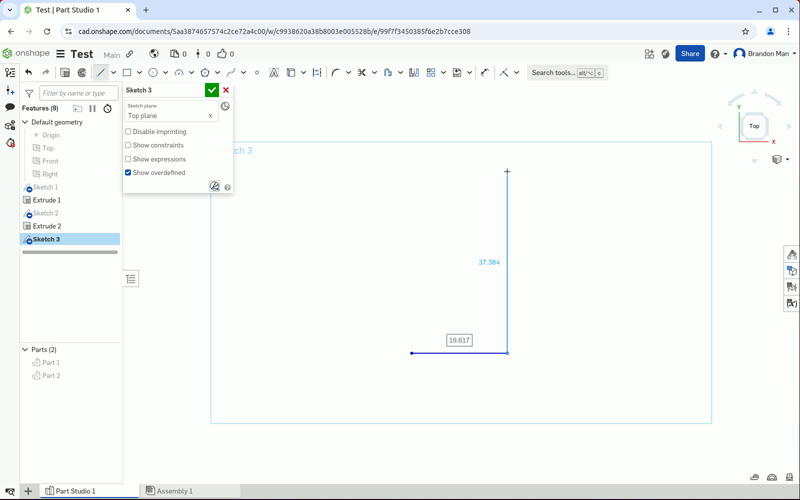
key_up(shift)
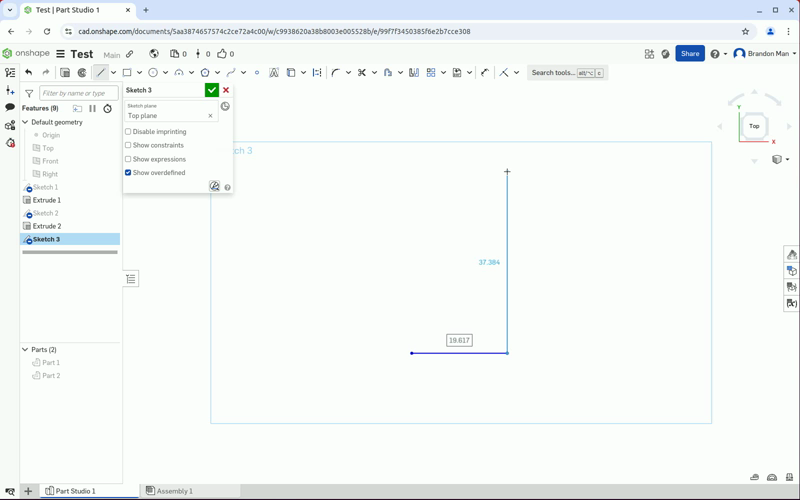
key_down(shift)
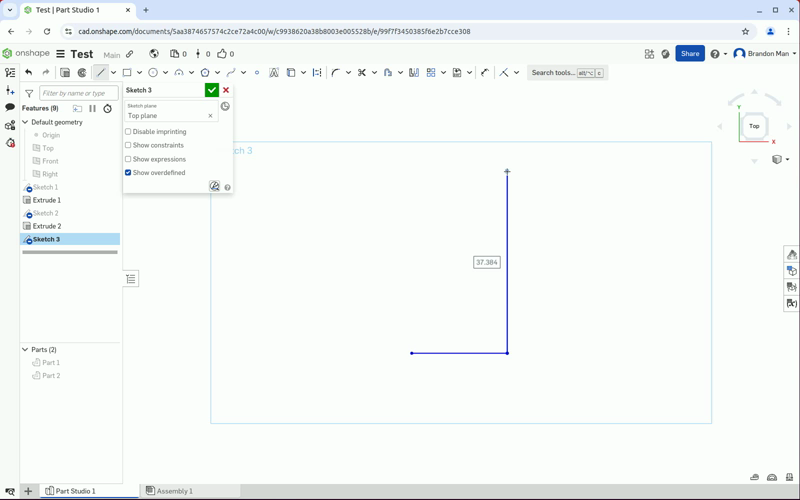
mouse_move(411, 171)
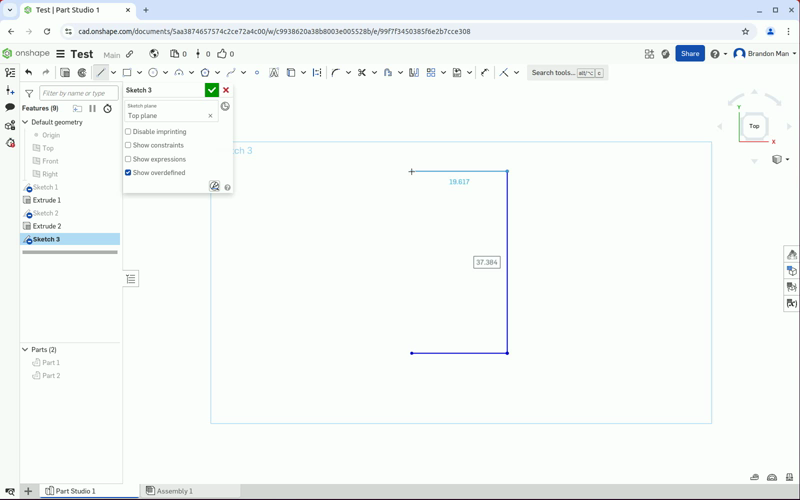
click(411, 171)
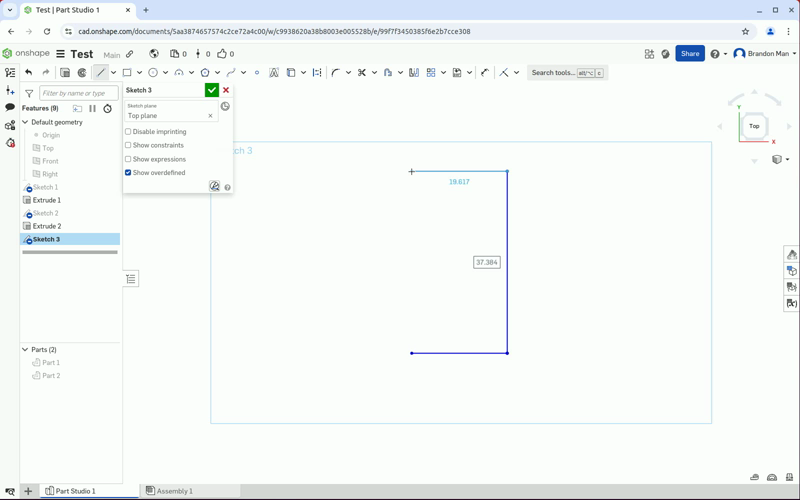
key_up(shift)
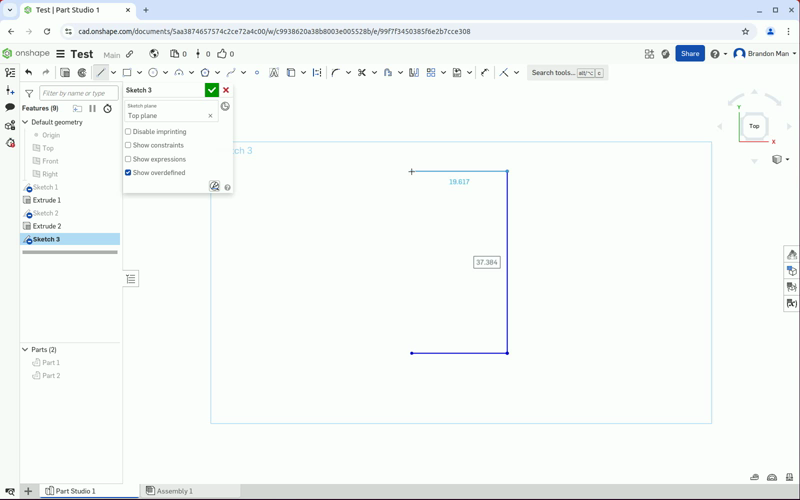
key_down(shift)
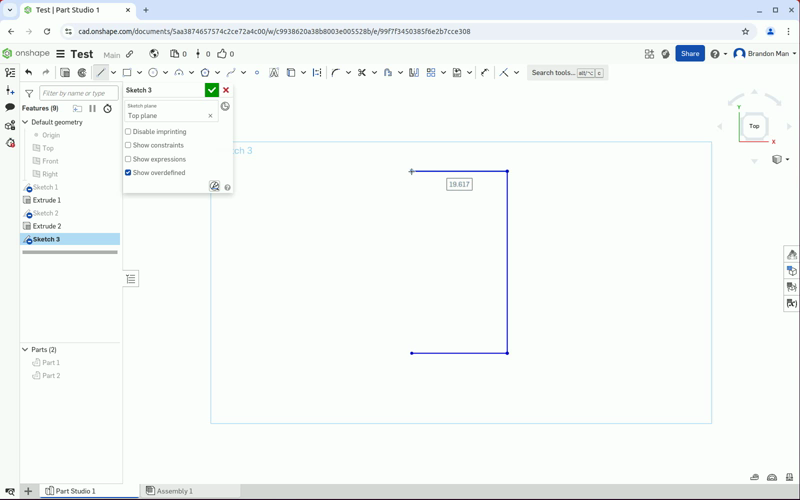
mouse_move(411, 353)
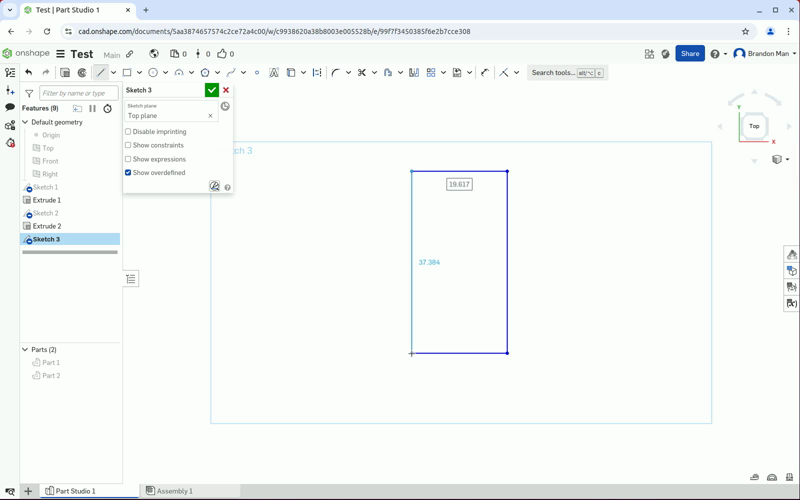
key_up(shift)
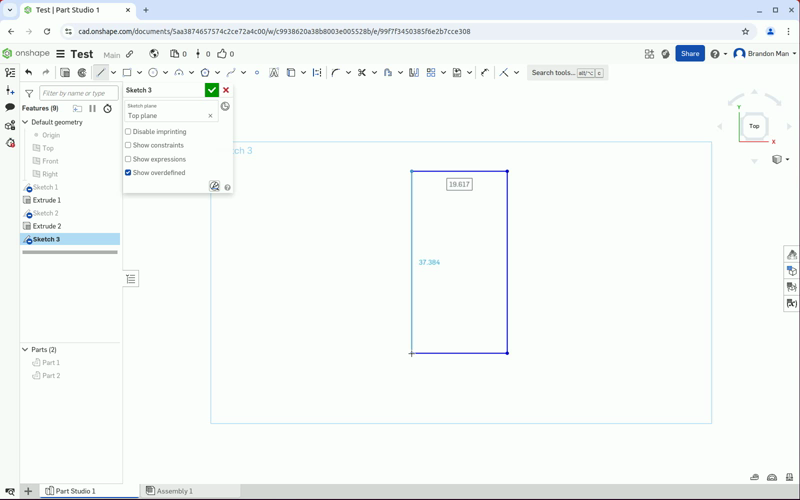
click(411, 353)
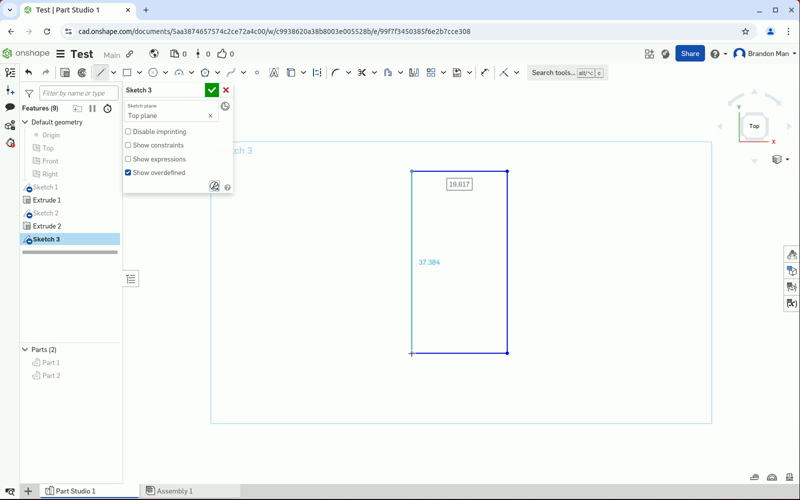
key(esc)
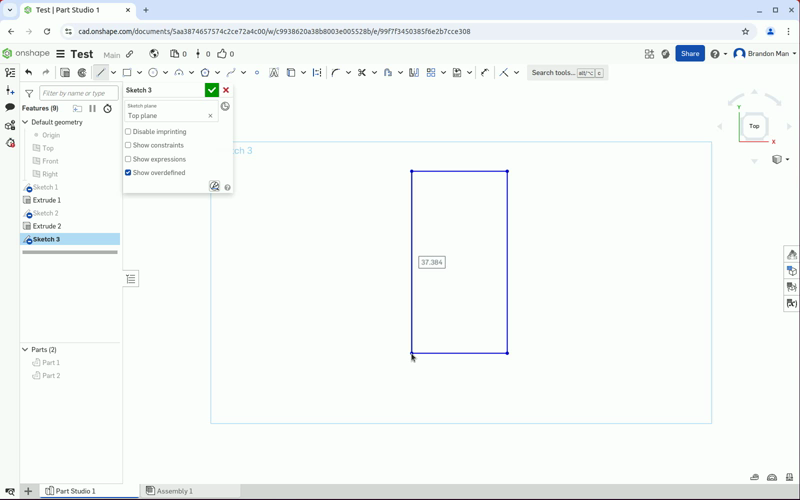
key(c)
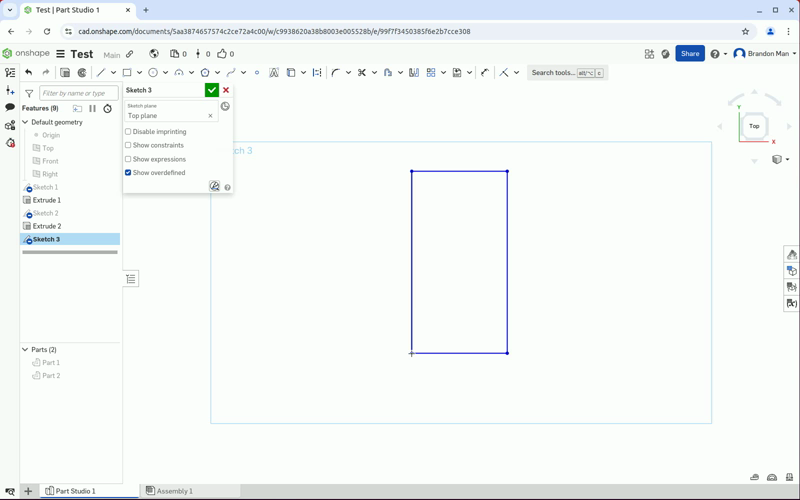
key_down(shift)
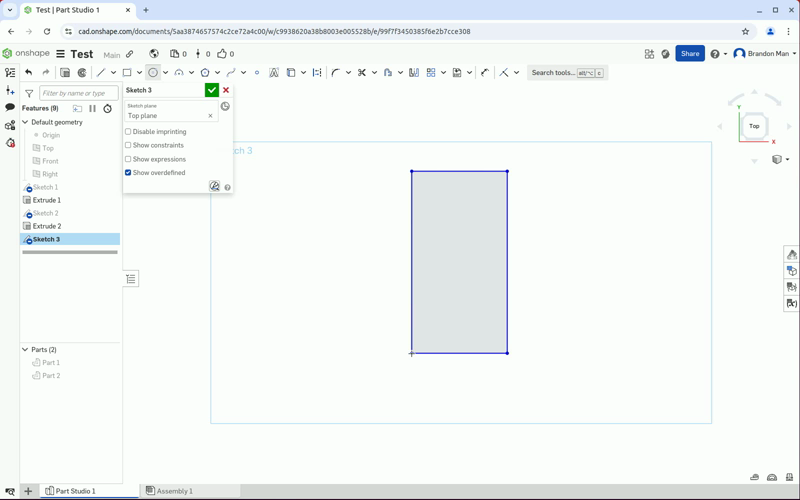
mouse_move(461, 324)
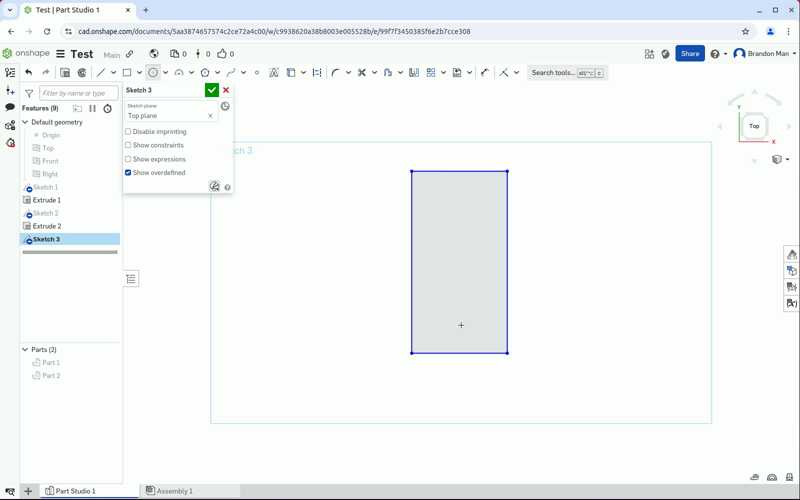
click(461, 324)
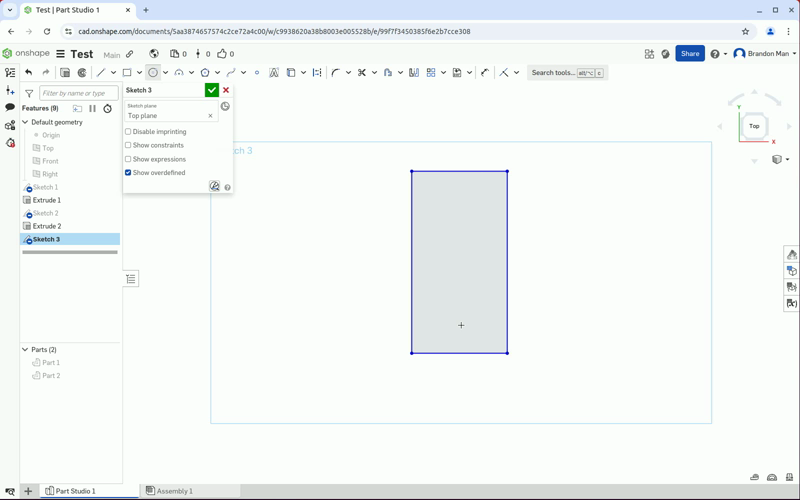
key_up(shift)
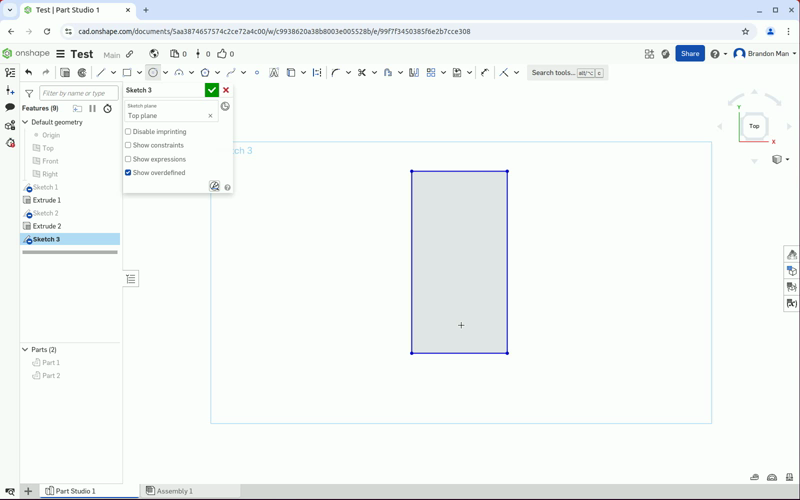
mouse_move(472, 324)
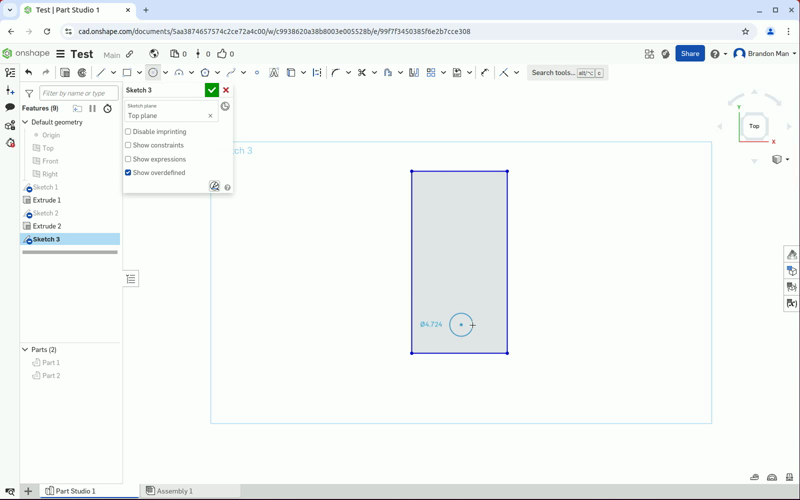
click(472, 324)
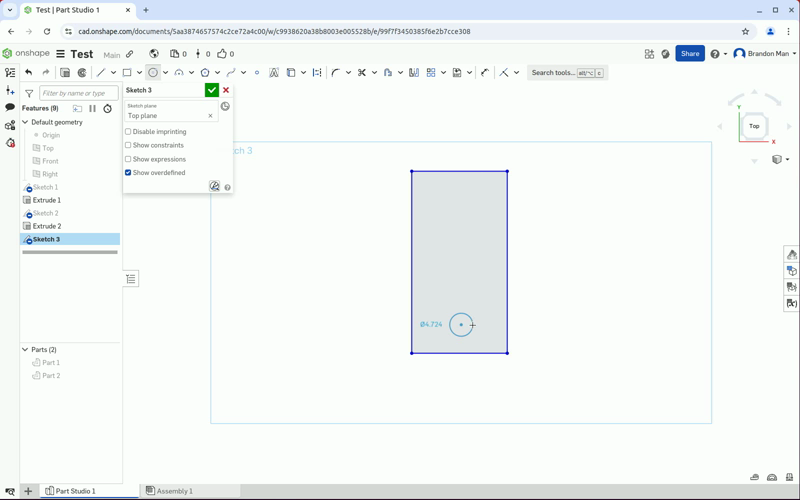
key(esc)
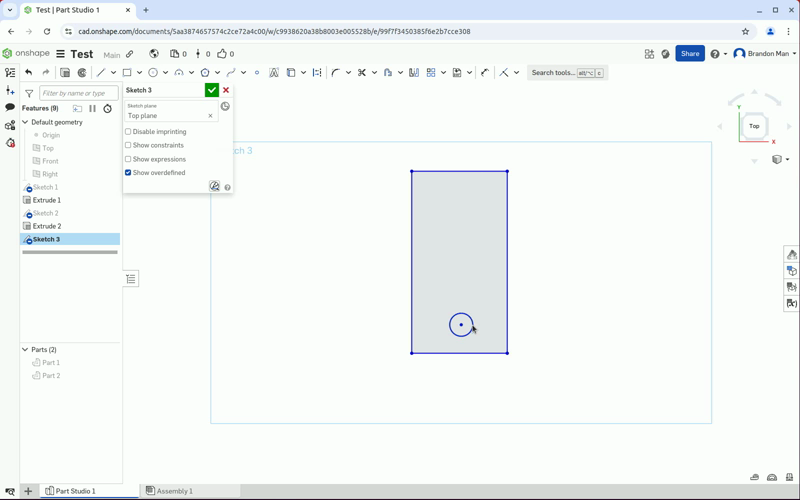
key(c)
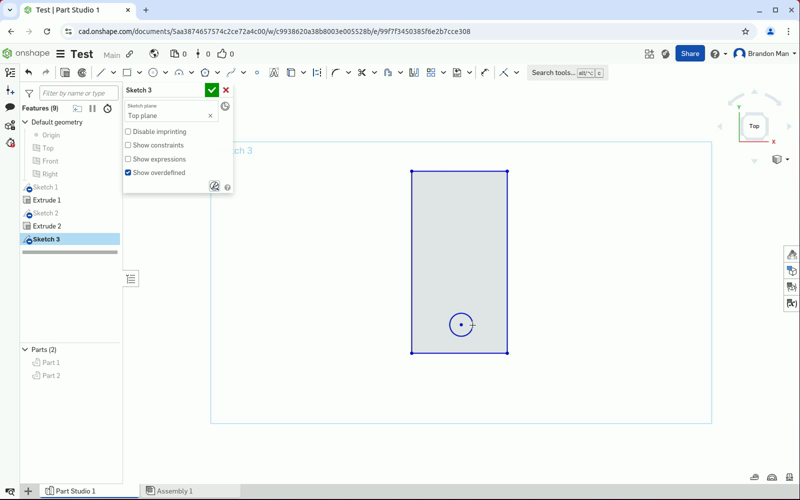
key_down(shift)
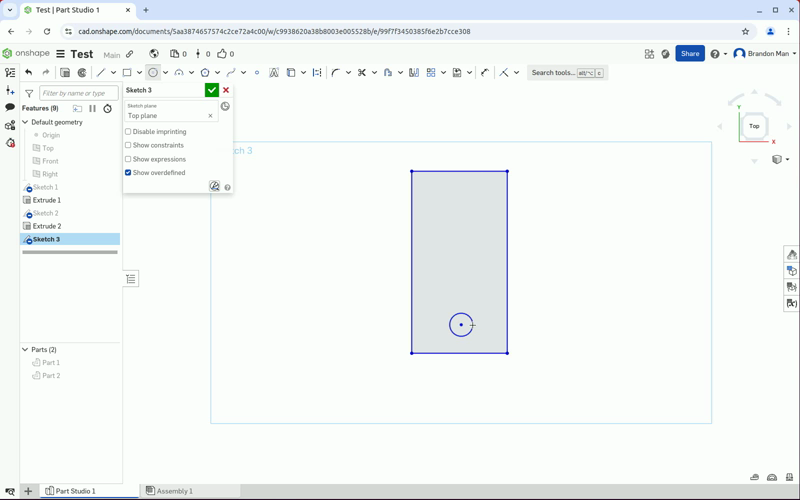
mouse_move(461, 192)
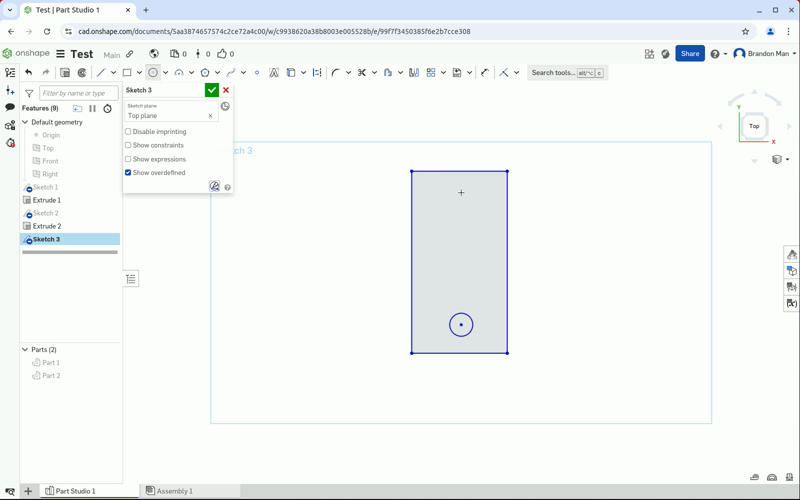
click(461, 192)
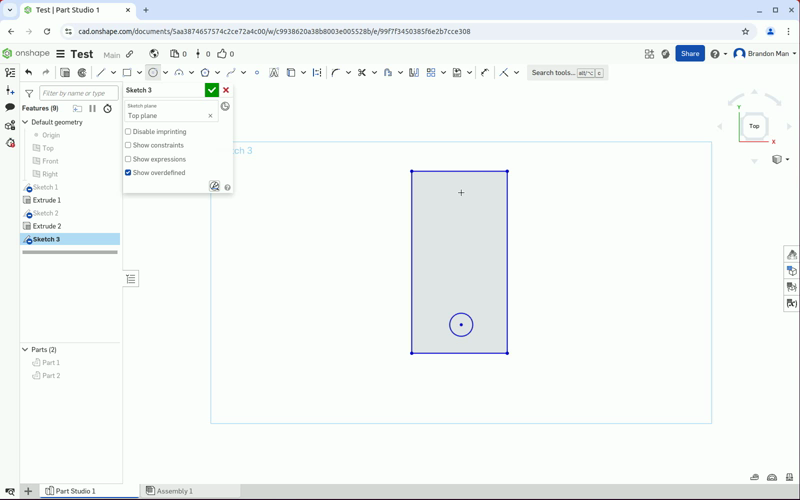
key_up(shift)
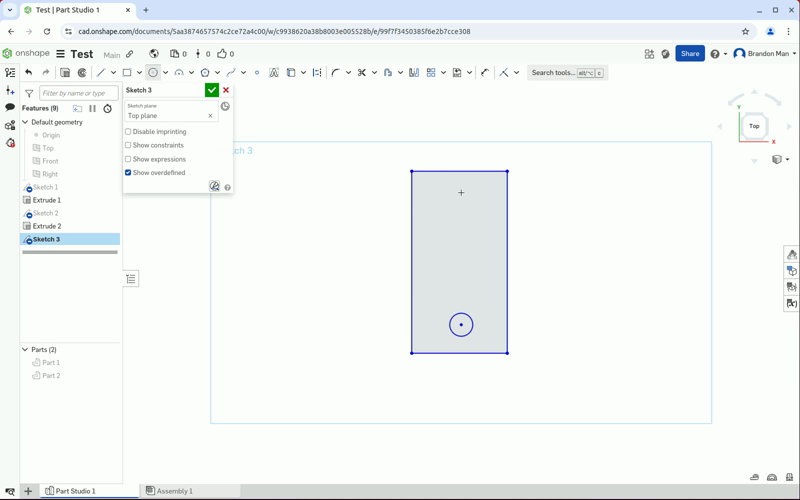
mouse_move(469, 192)
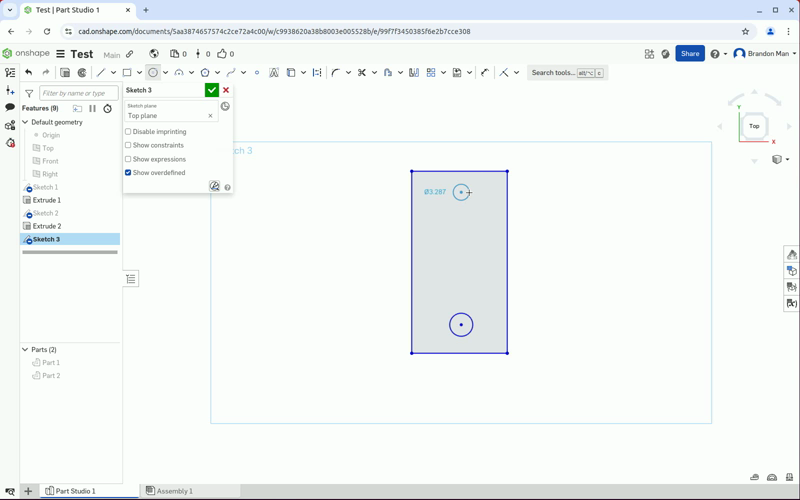
click(469, 192)
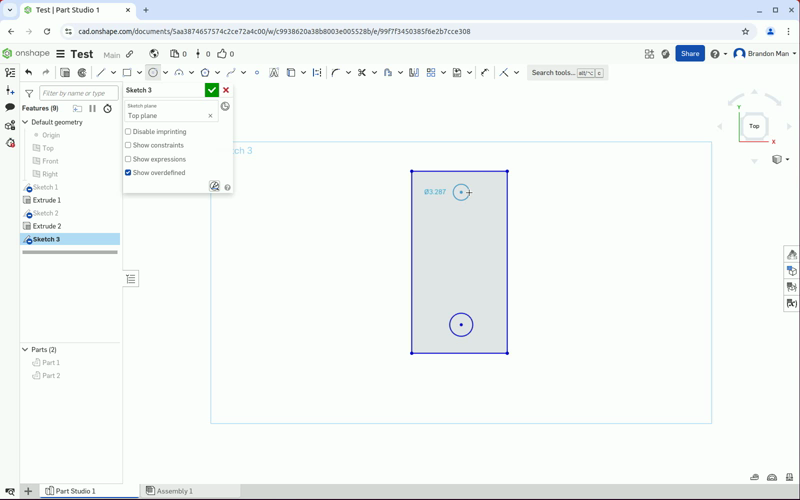
key(esc)
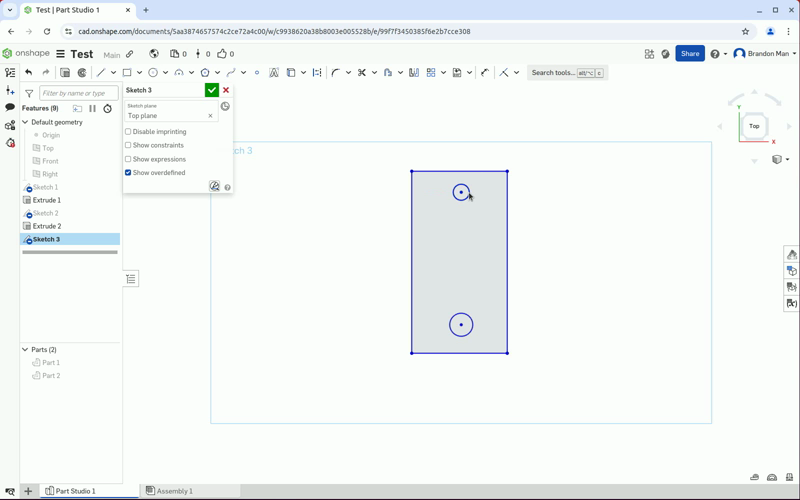
mouse_move(493, 290)
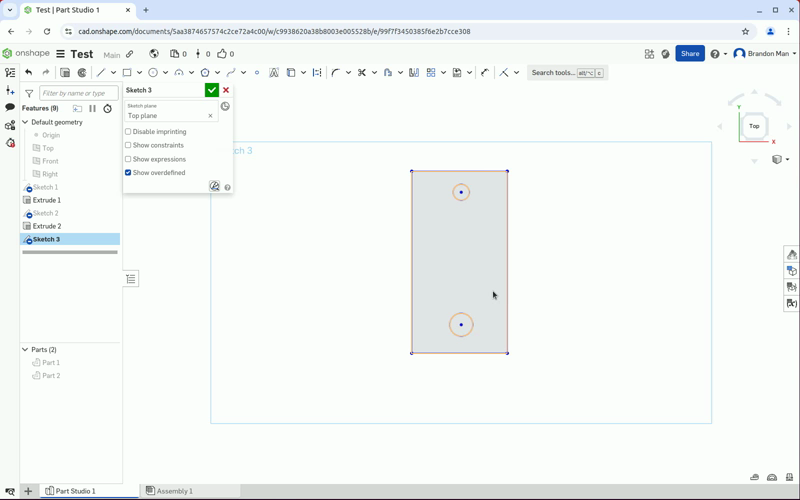
click(493, 290)
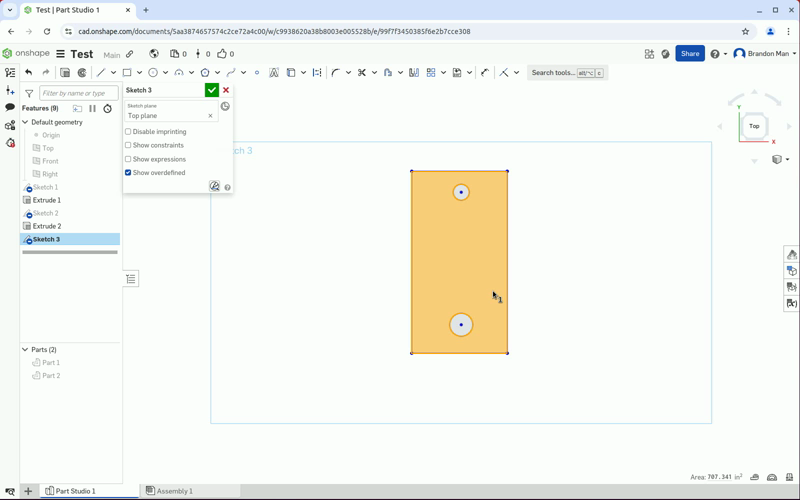
mouse_move(73, 352)
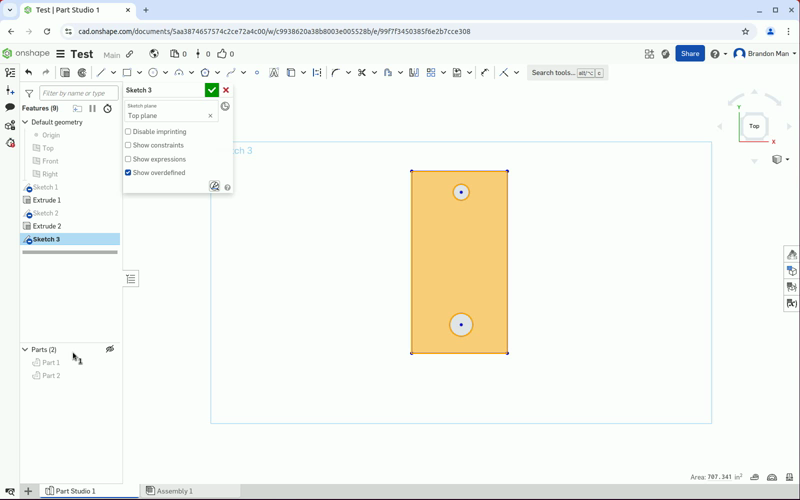
key(shift+y)
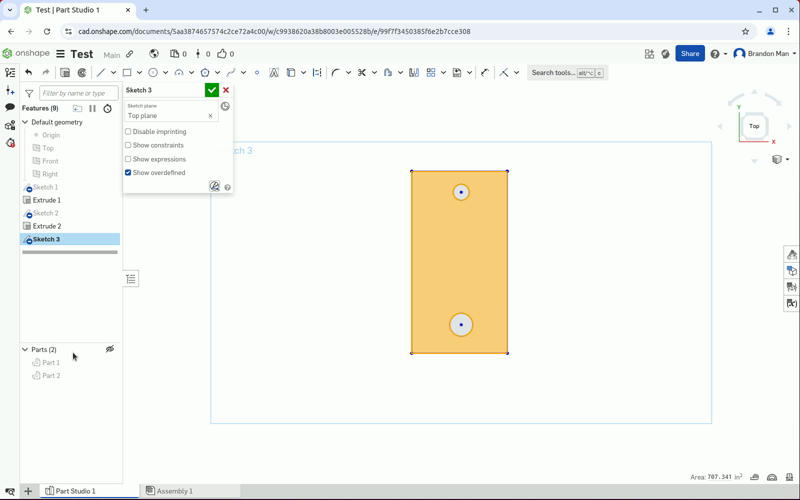
key(shift+e)
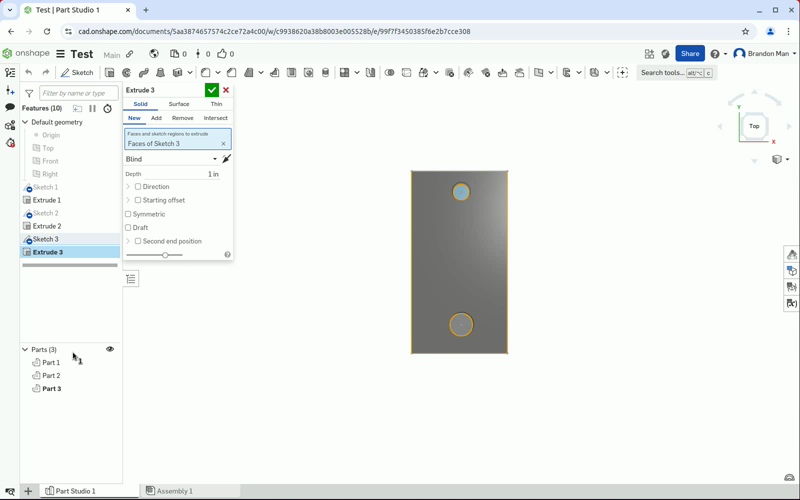
mouse_move(143, 106)
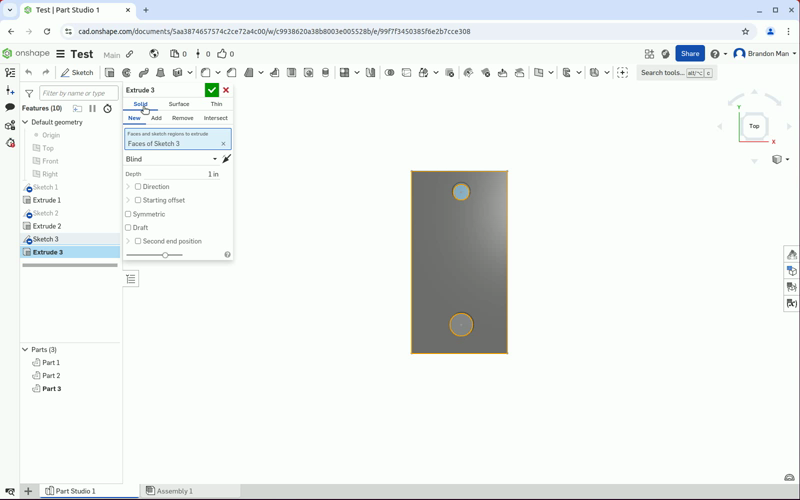
click(143, 106)
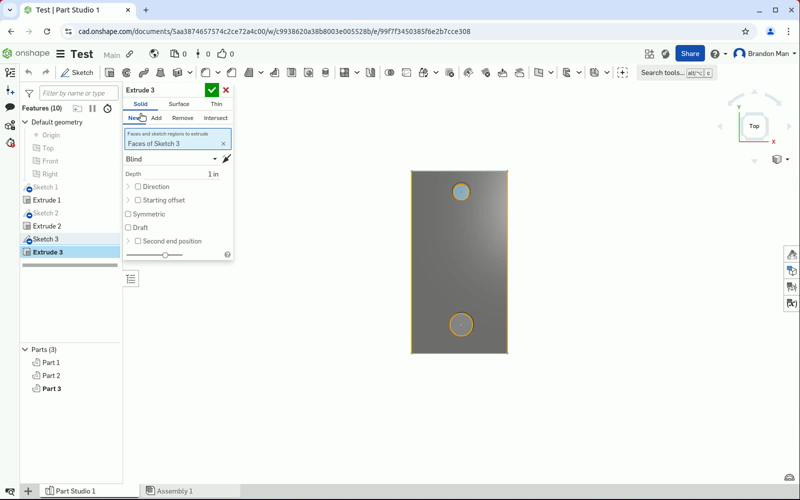
mouse_move(137, 120)
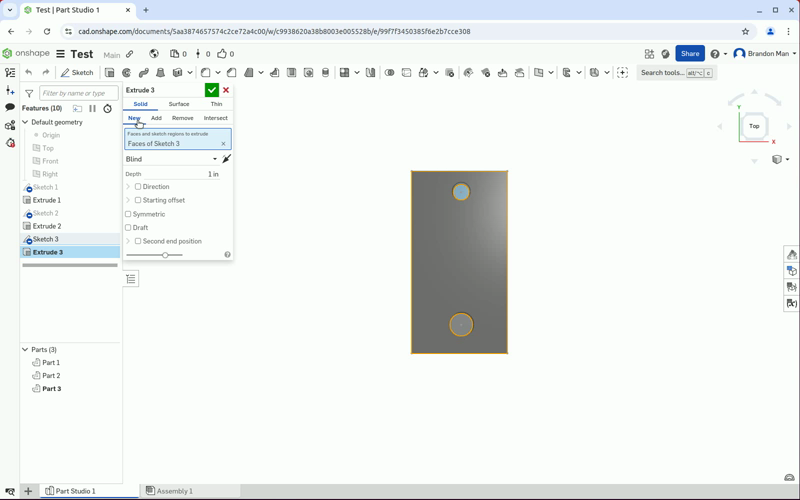
click(137, 120)
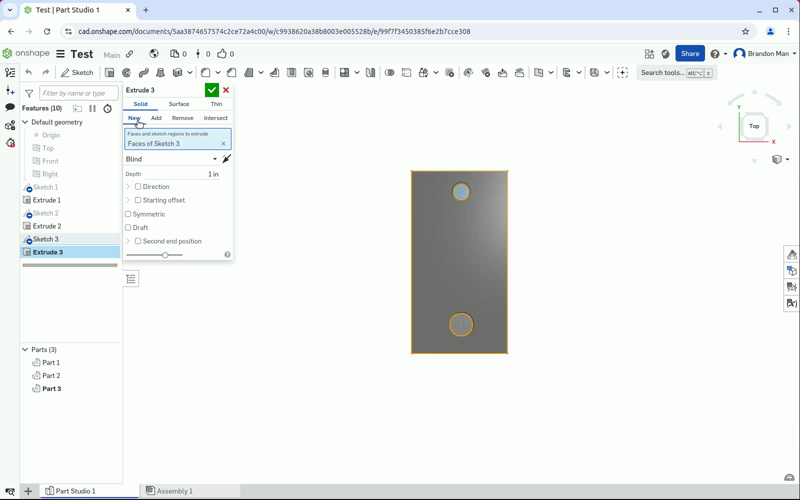
key(tab, 4)
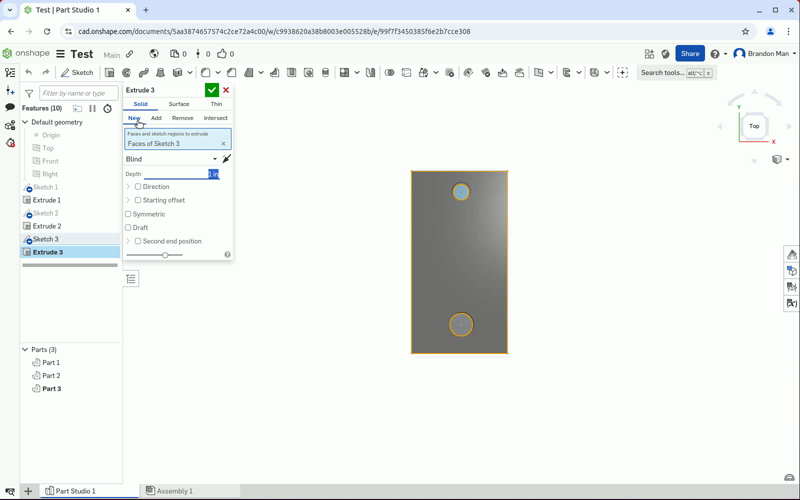
text(5.777)
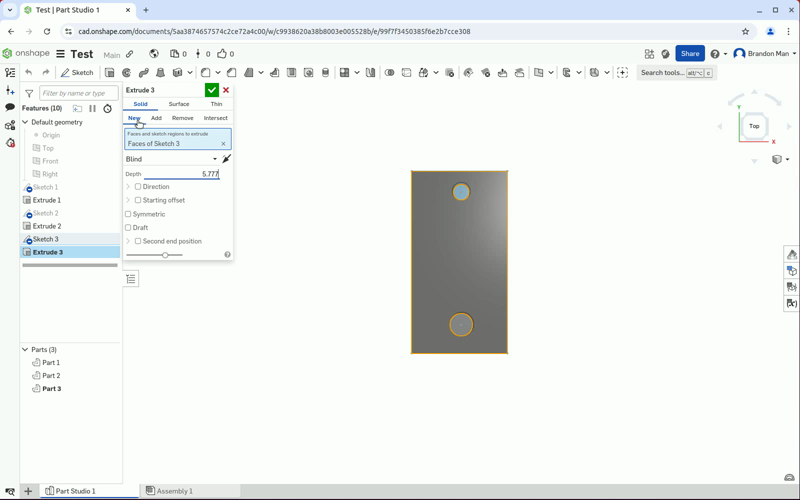
key(enter)
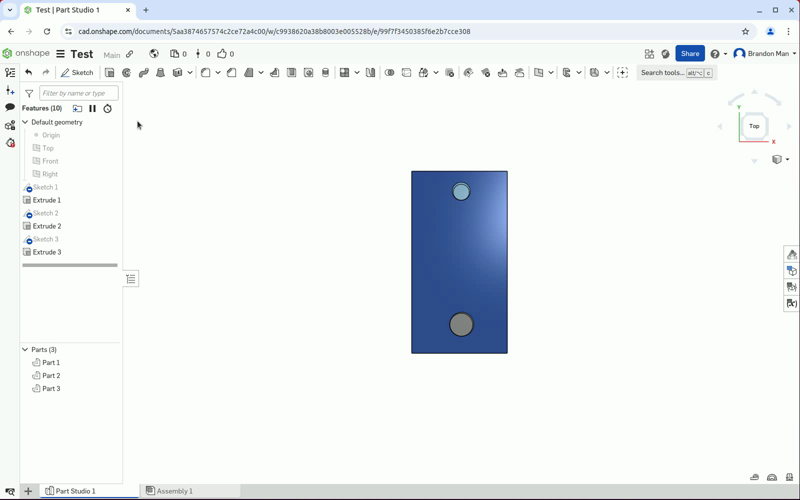
key(shift+h)
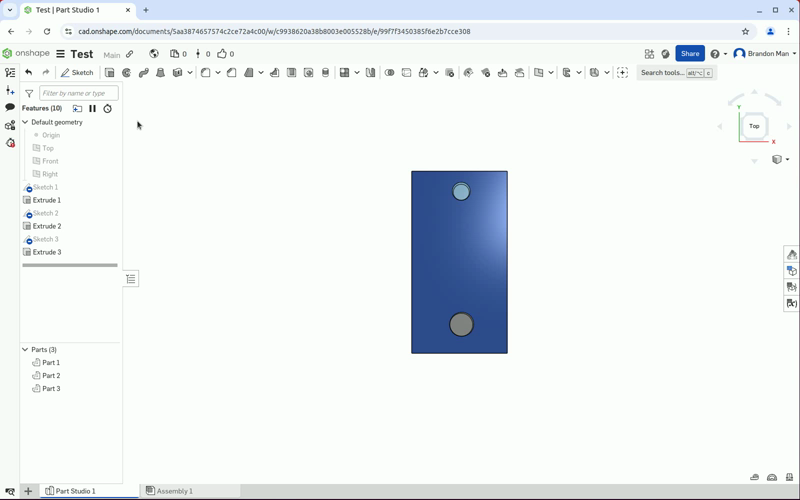
key(shift+h)
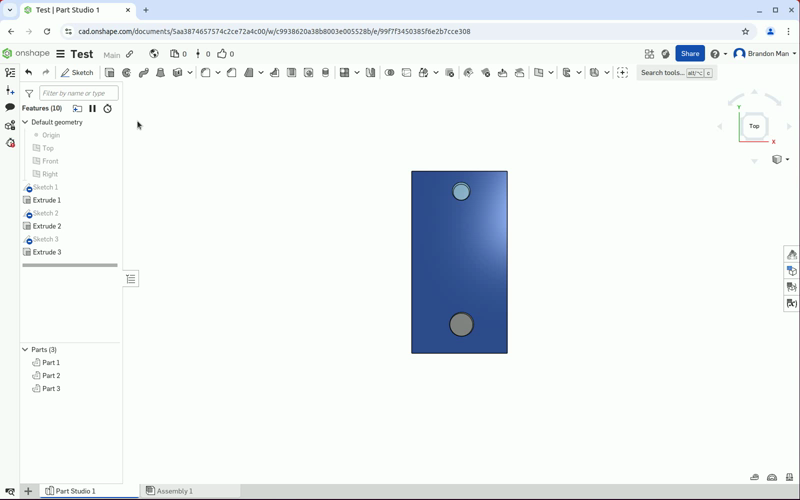
mouse_move(73, 189)
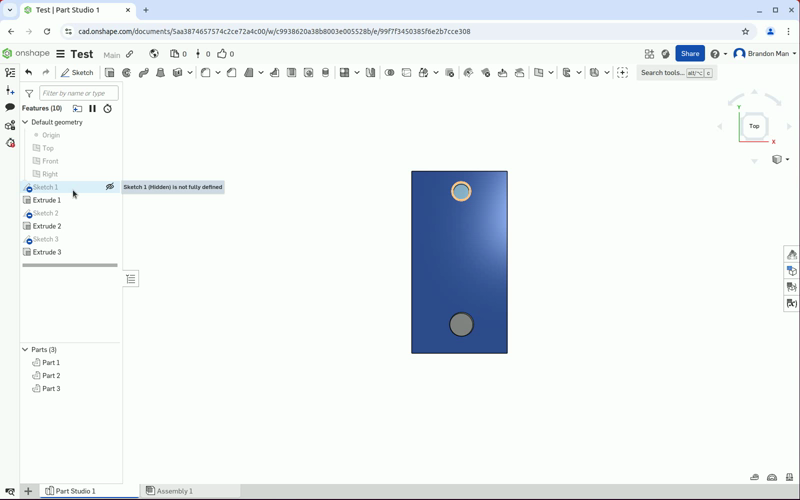
click(73, 189)
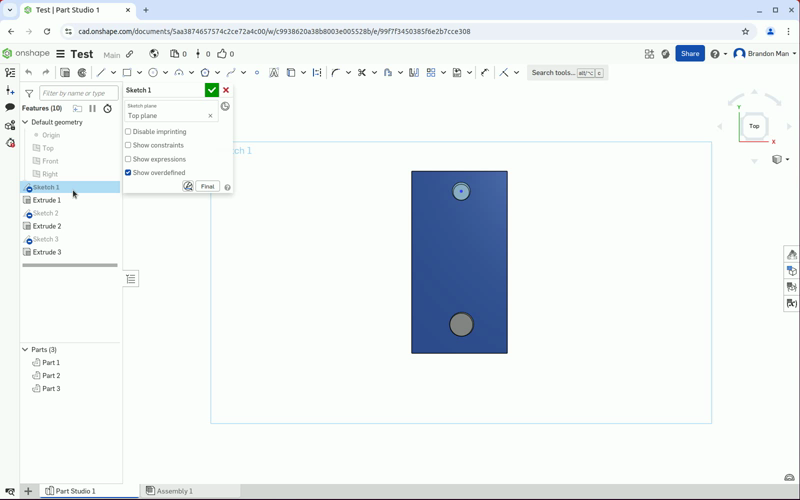
mouse_move(229, 92)
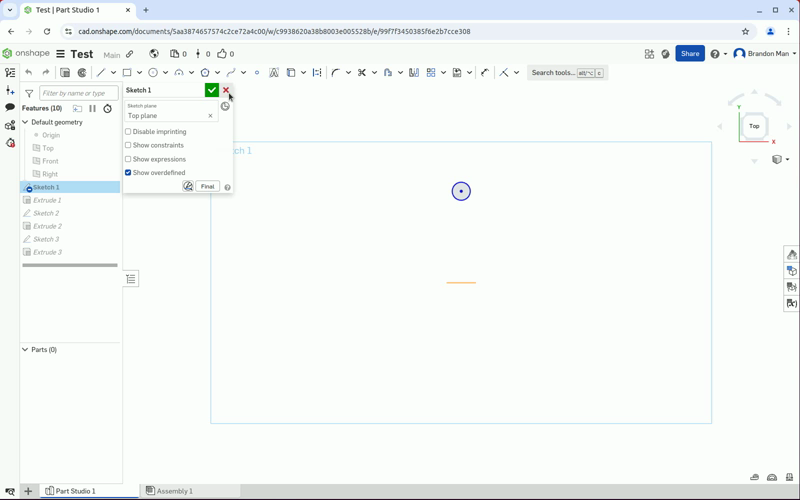
click(229, 92)
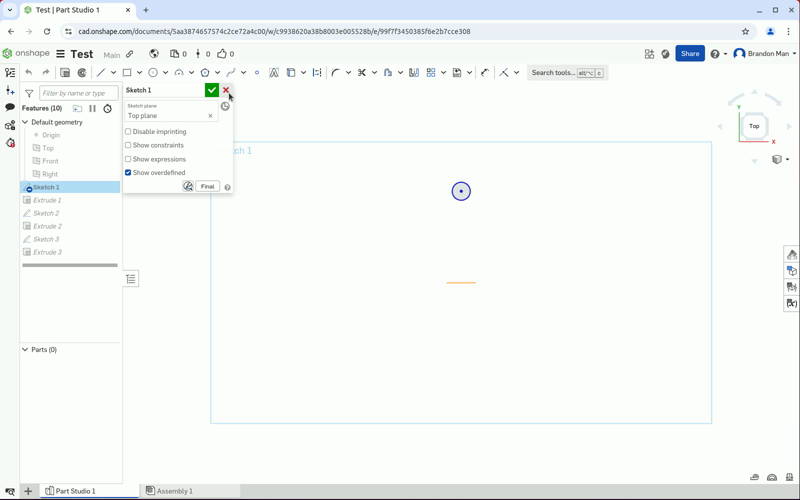
key(shift+s)
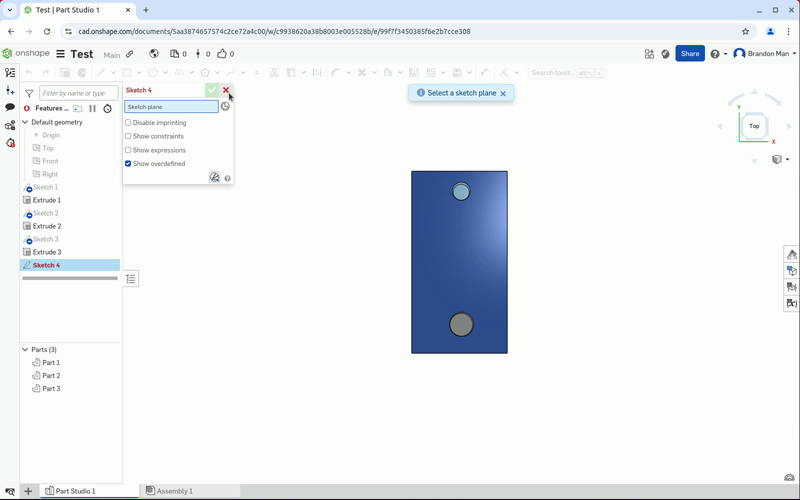
mouse_move(73, 150)
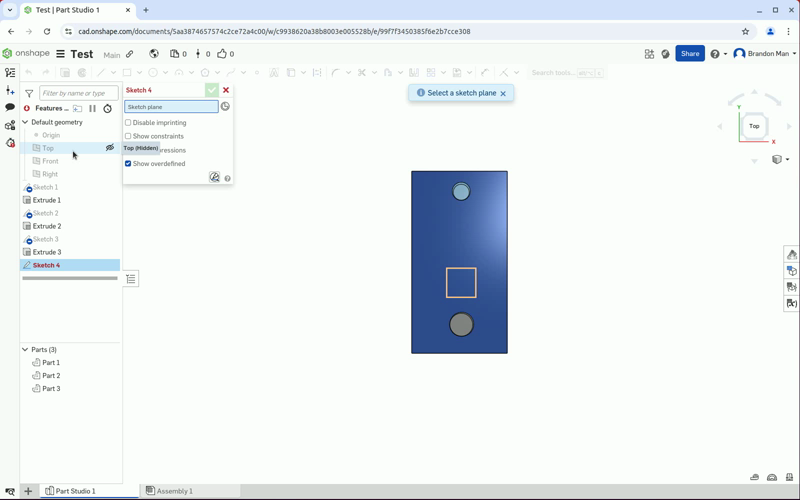
click(73, 150)
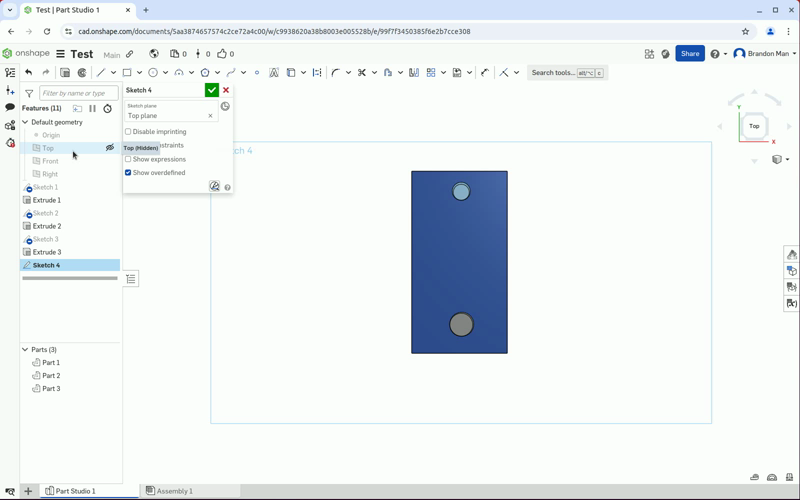
mouse_move(73, 352)
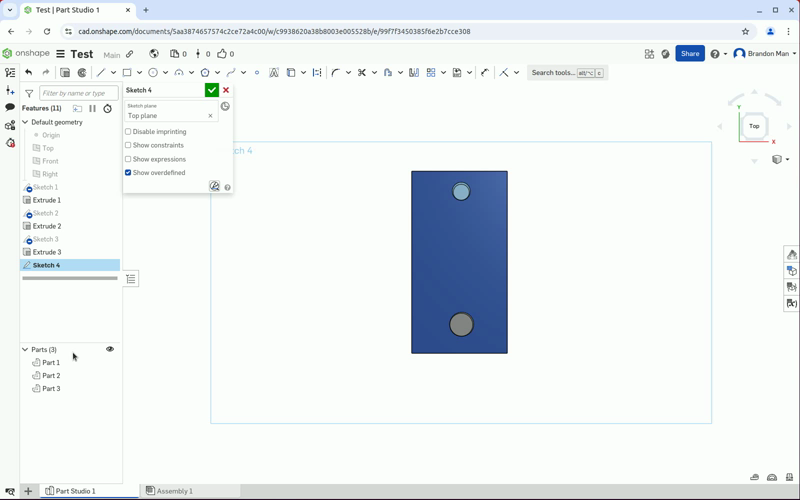
key(y)
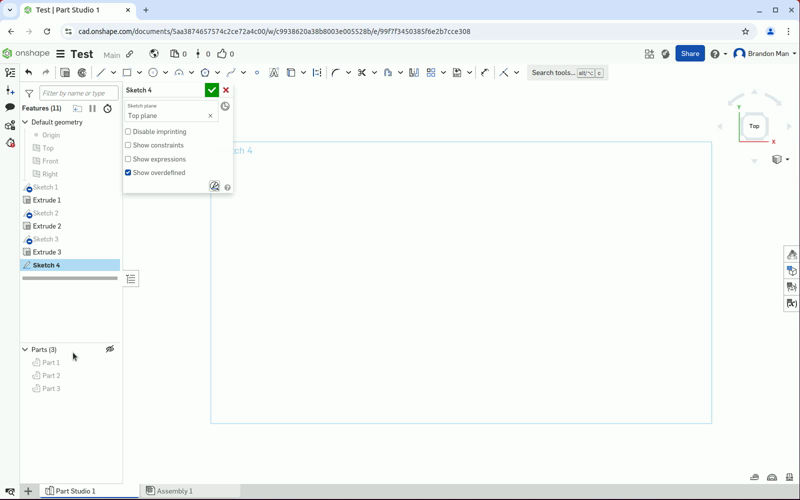
key(c)
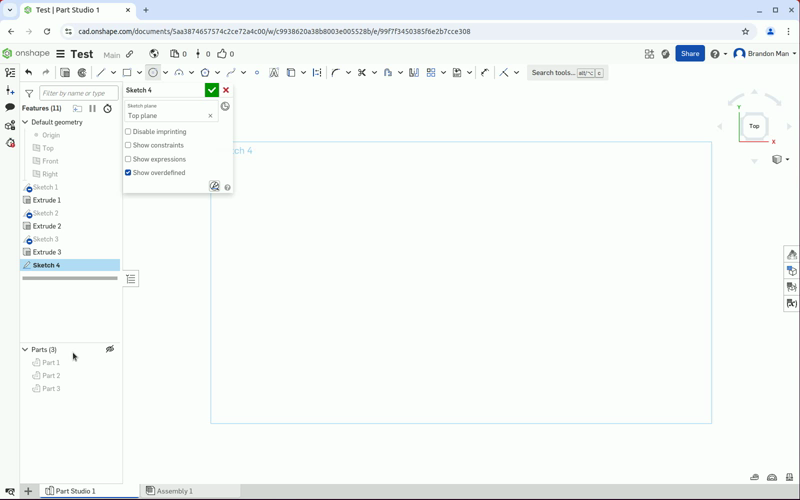
key_down(shift)
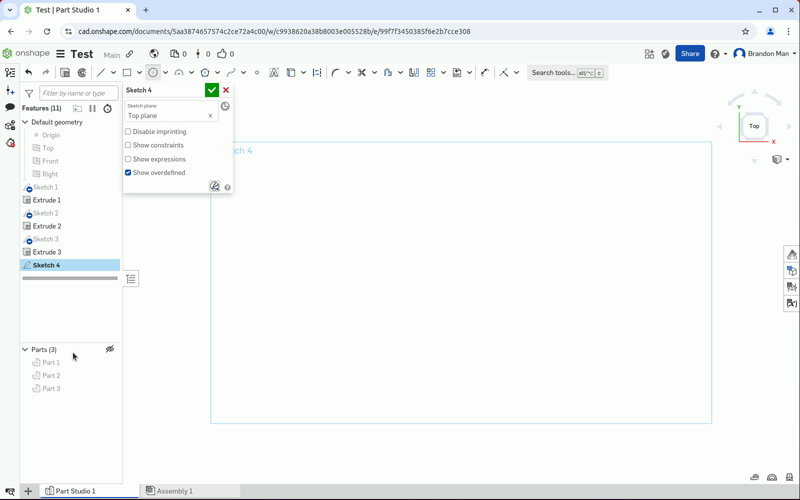
mouse_move(461, 324)
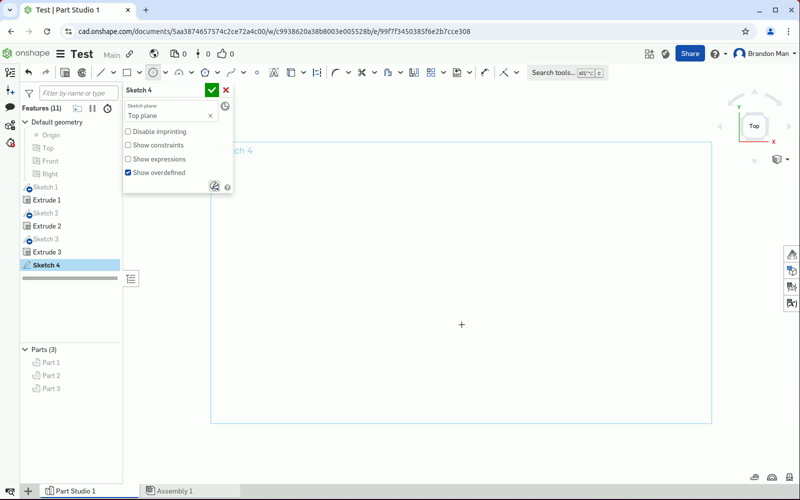
click(461, 324)
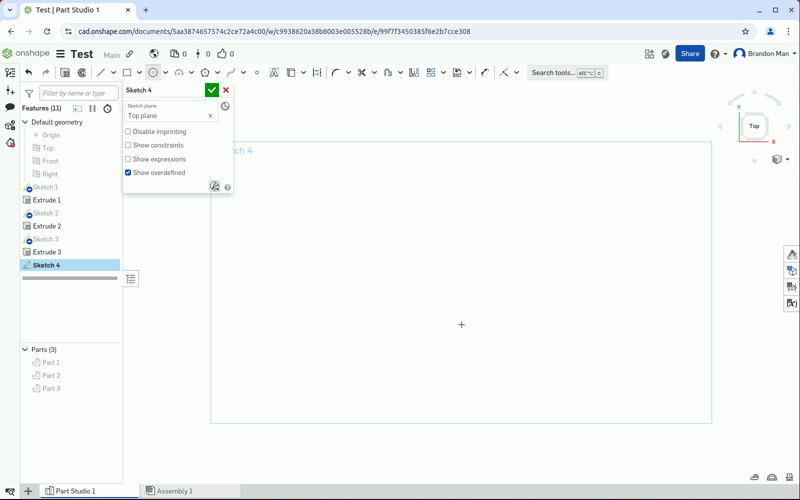
key_up(shift)
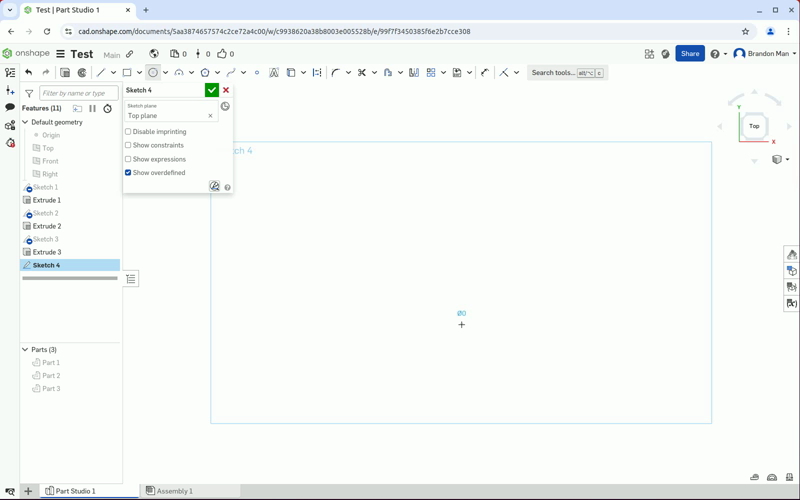
mouse_move(473, 324)
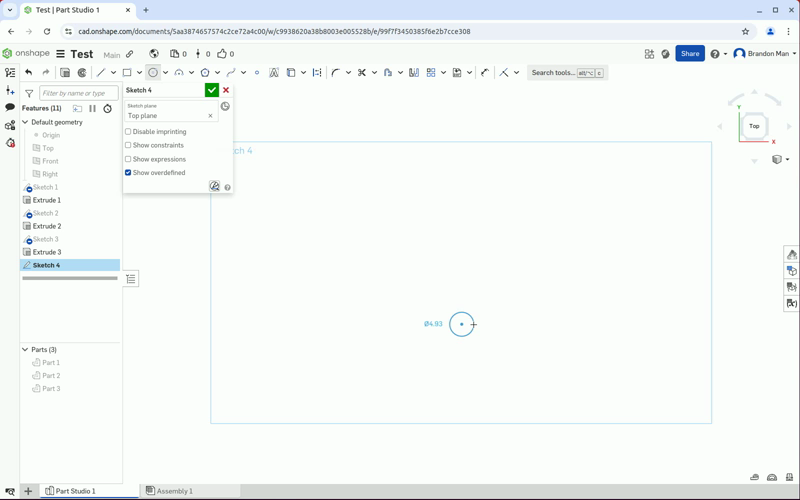
click(473, 324)
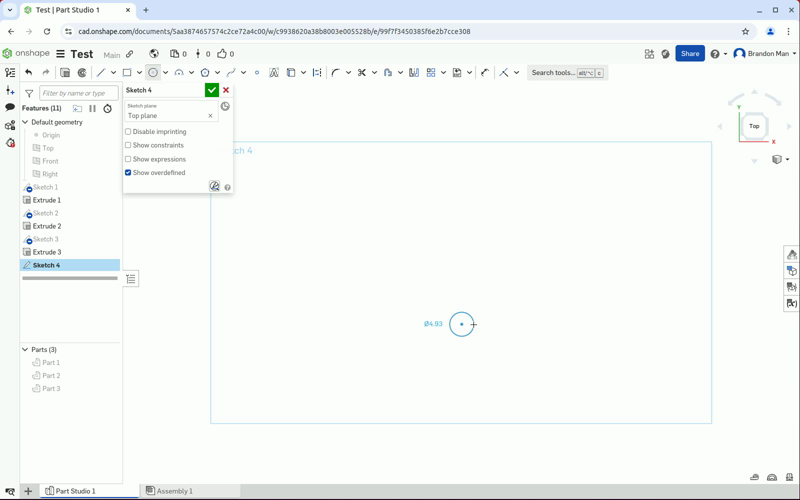
key(esc)
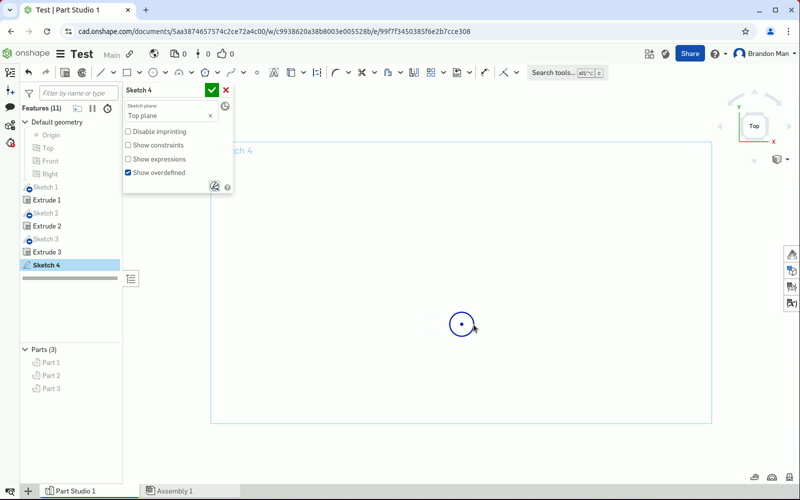
mouse_move(460, 322)
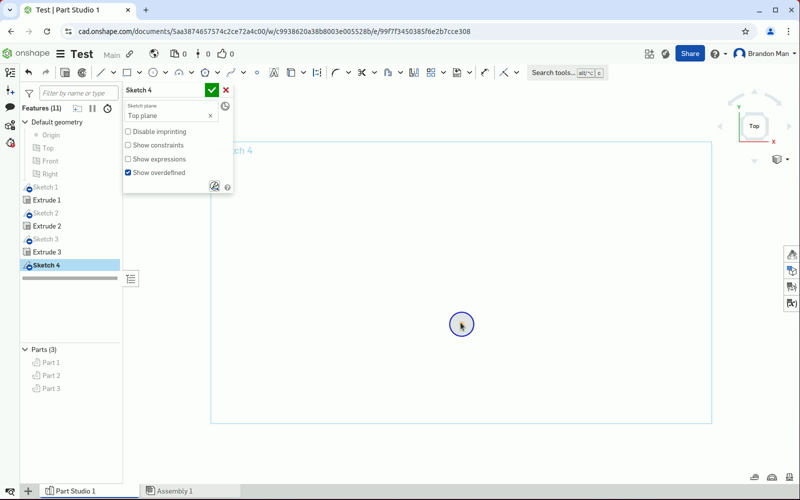
scroll(6)
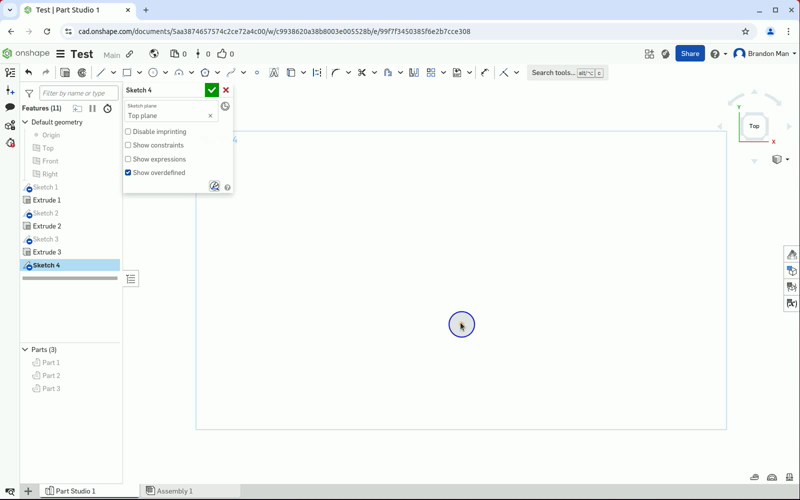
scroll(6)
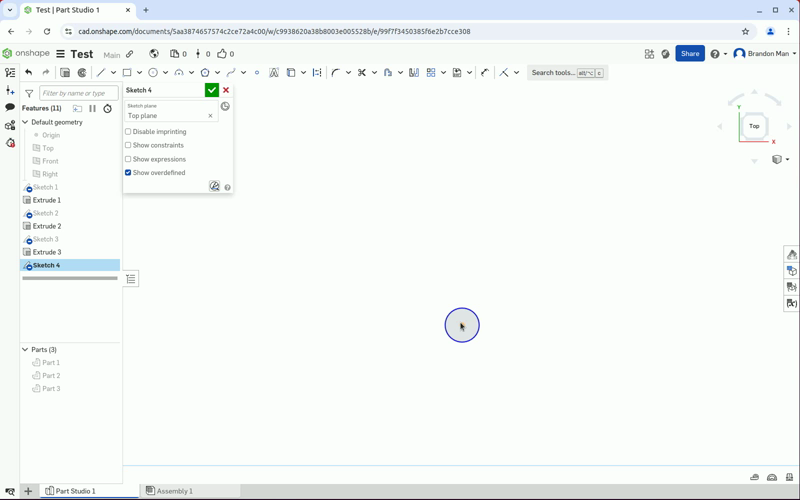
scroll(6)
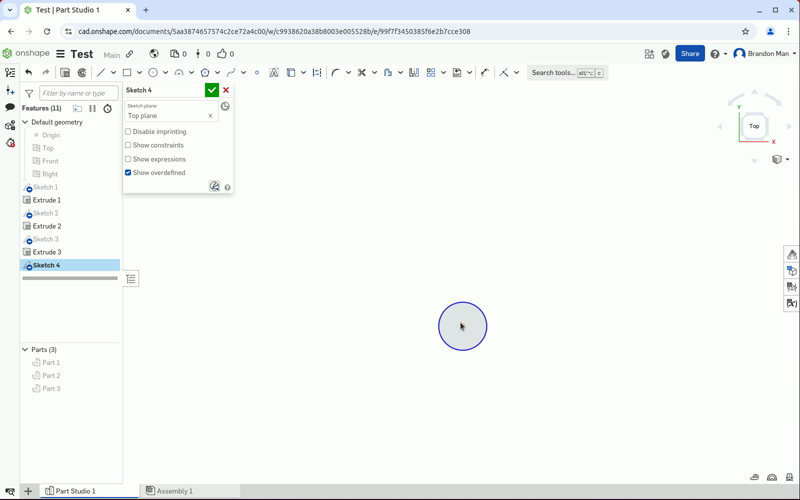
scroll(6)
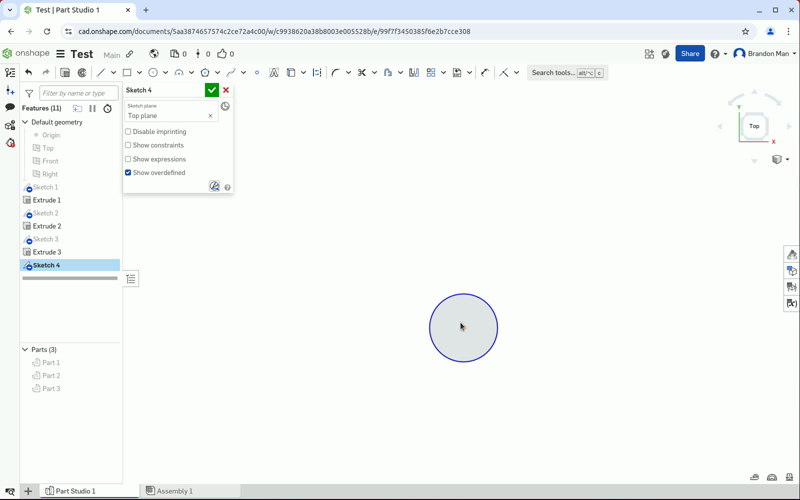
scroll(6)
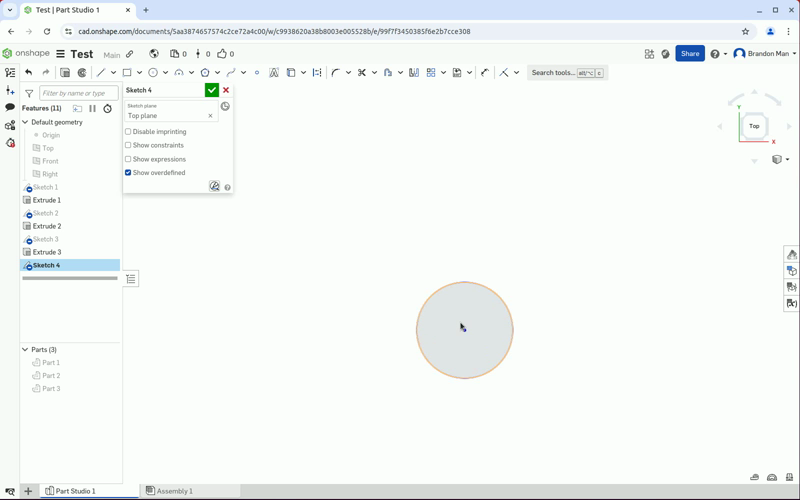
scroll(6)
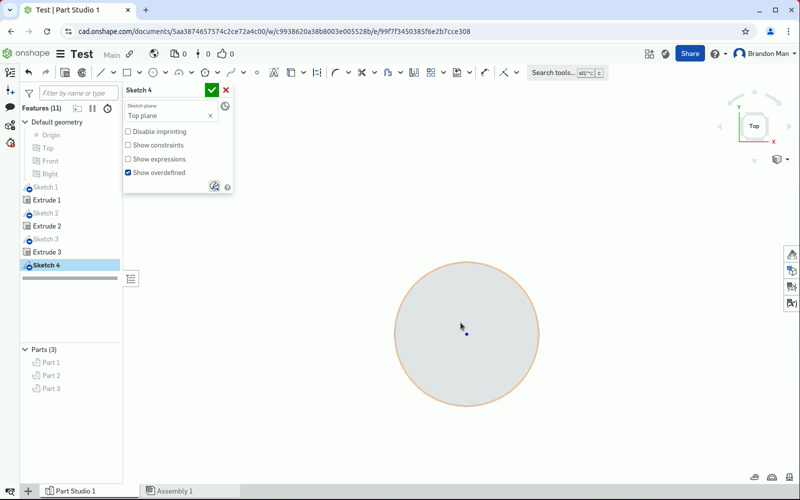
scroll(6)
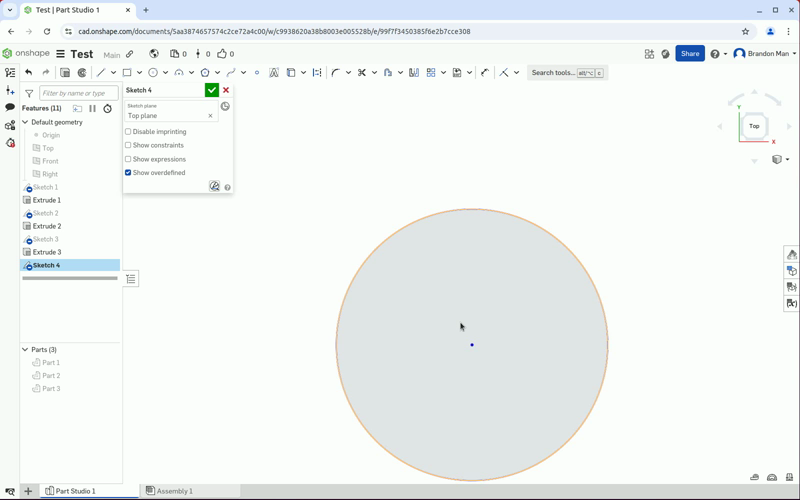
click(460, 322)
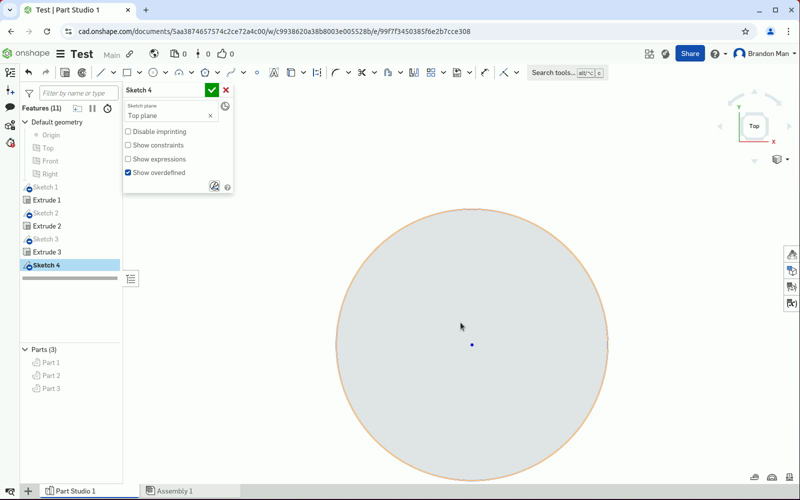
scroll(-6)
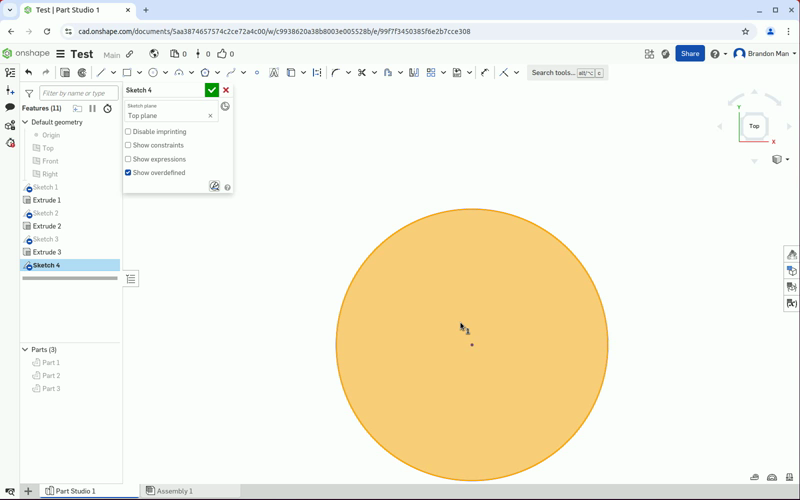
scroll(-6)
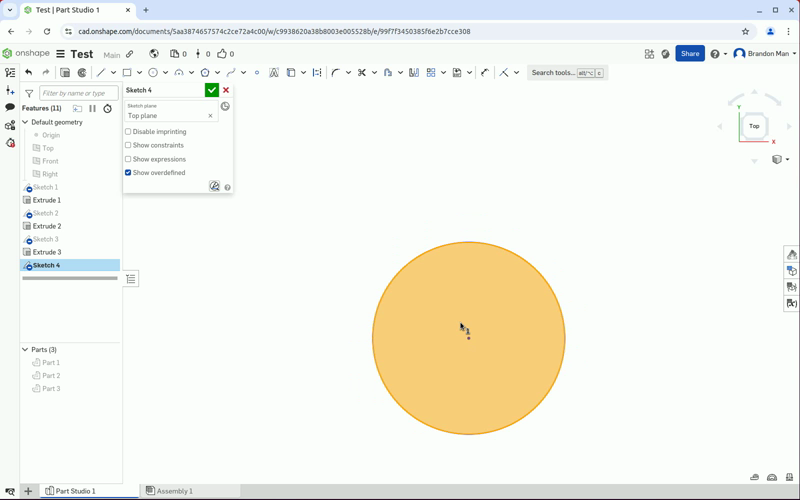
scroll(-6)
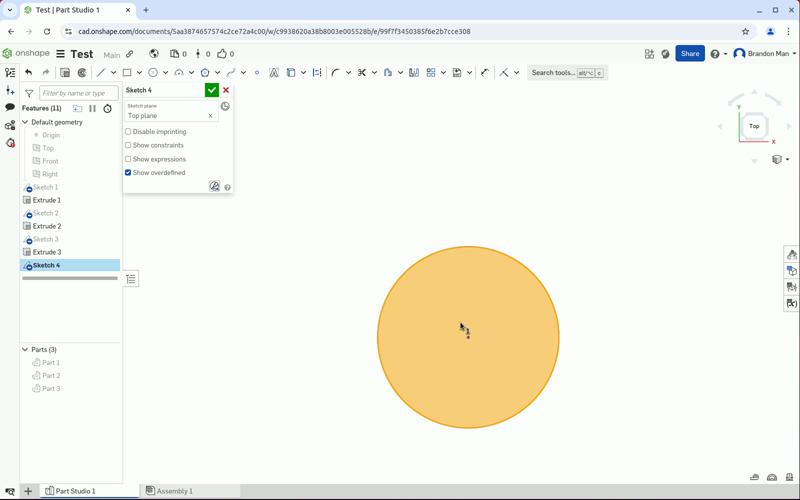
scroll(-6)
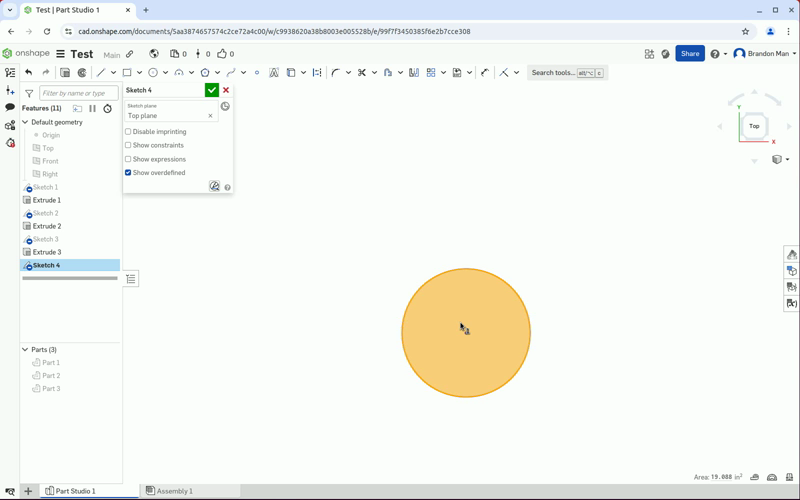
scroll(-6)
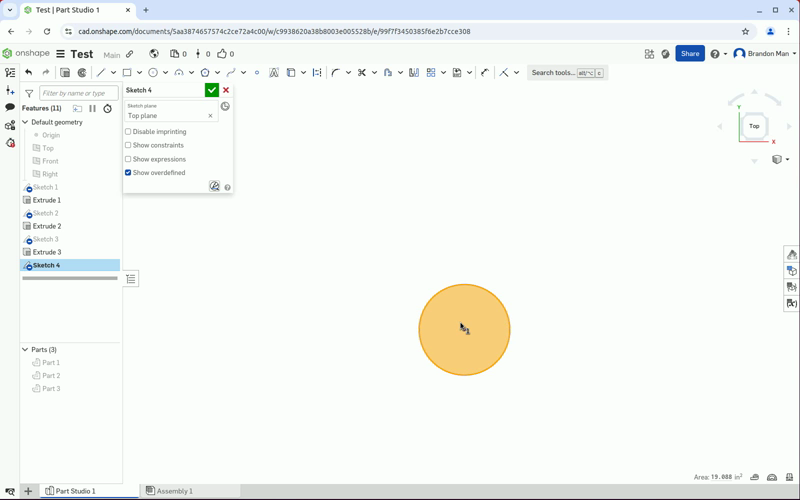
scroll(-6)
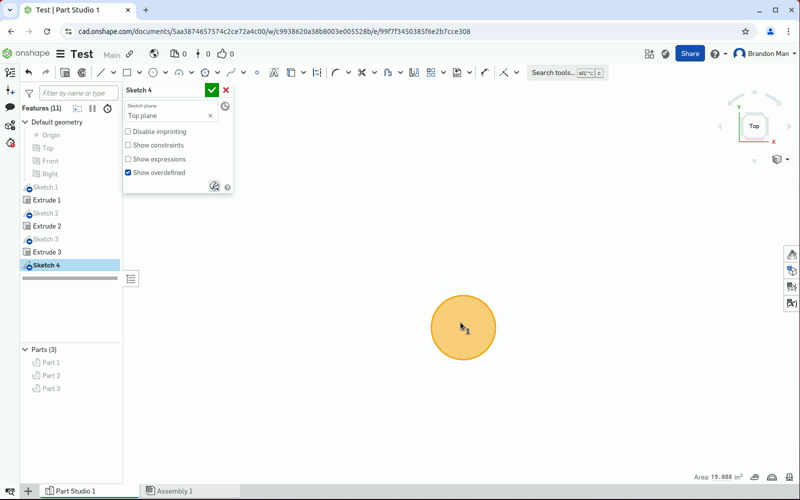
scroll(-6)
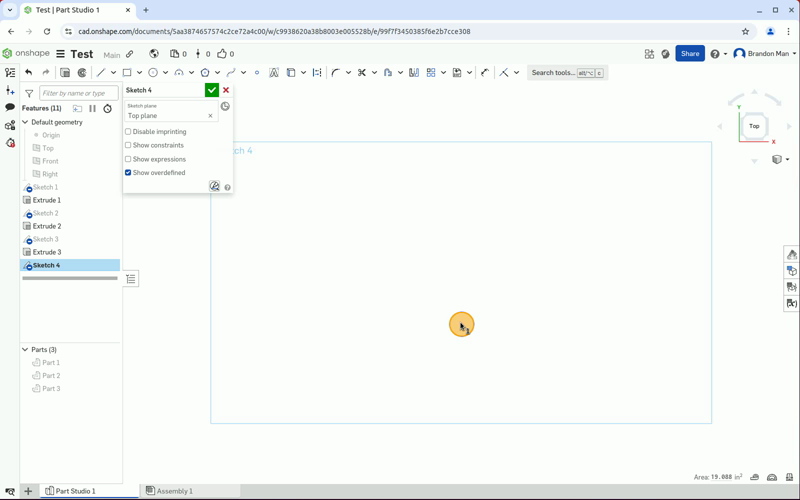
mouse_move(73, 352)
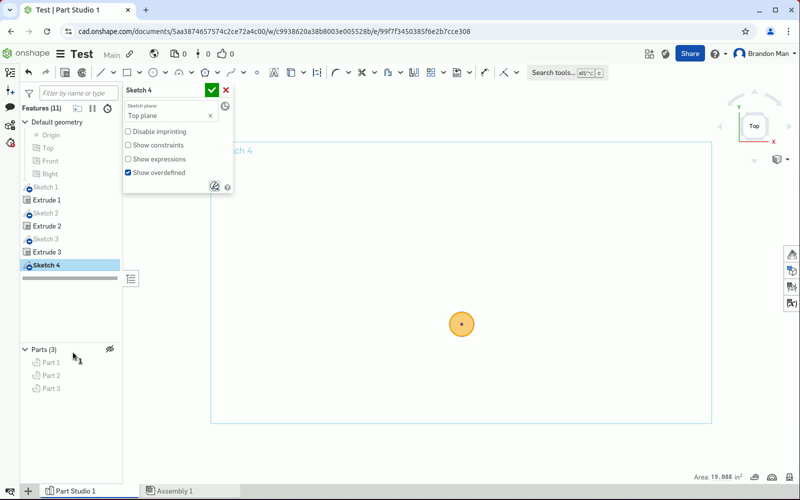
key(shift+y)
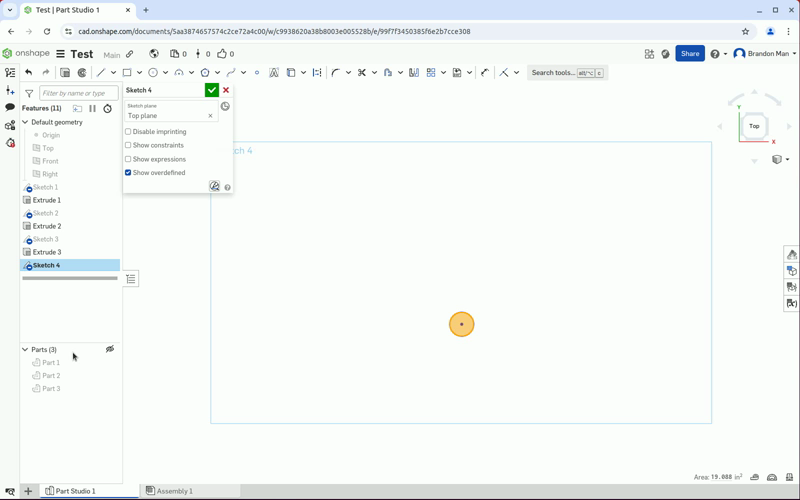
key(shift+e)
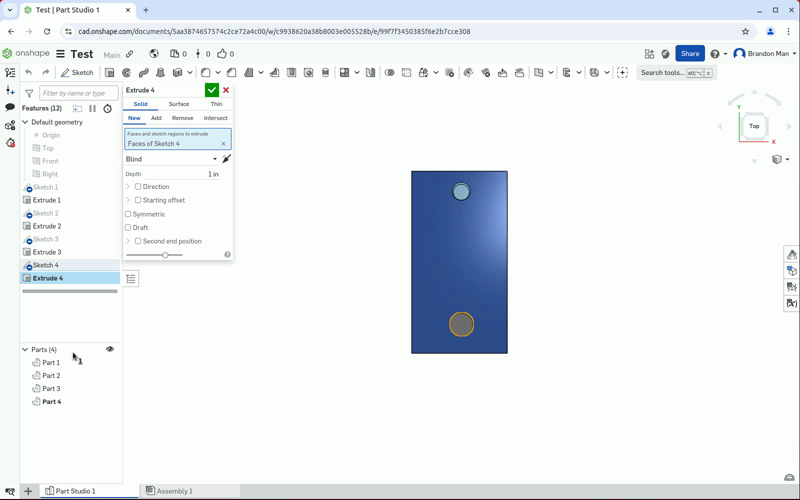
mouse_move(143, 106)
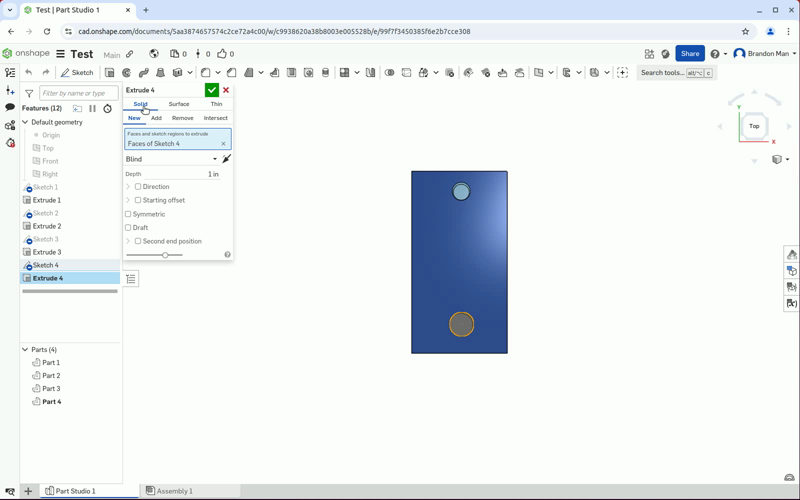
click(143, 106)
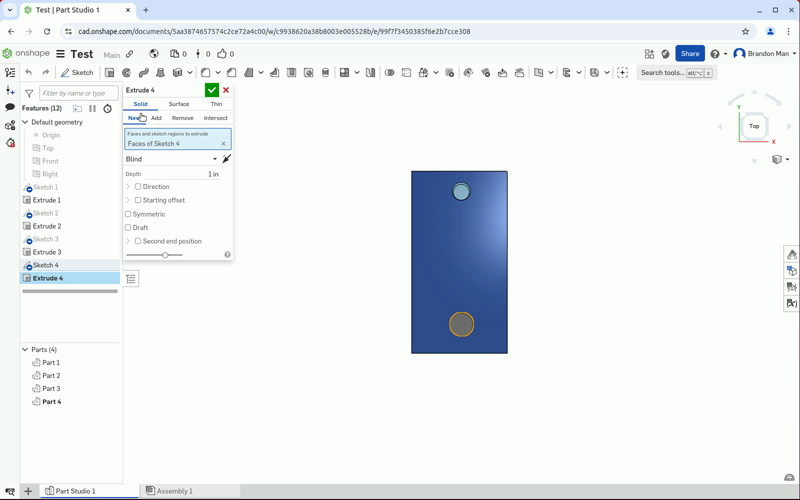
mouse_move(137, 120)
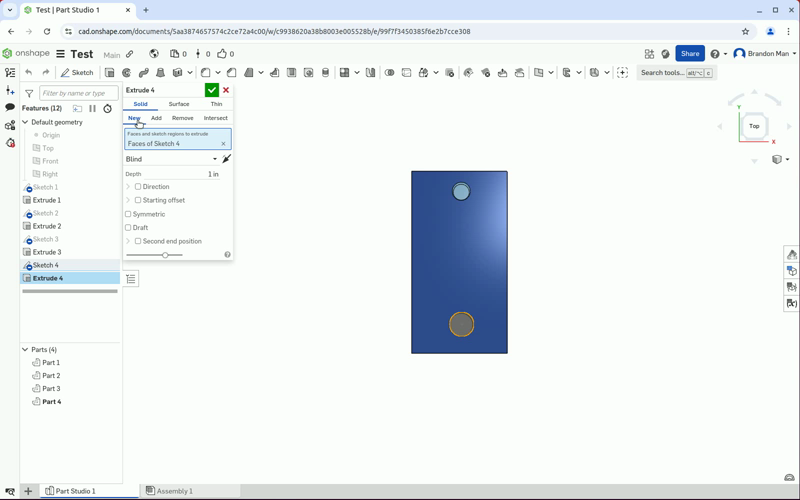
click(137, 120)
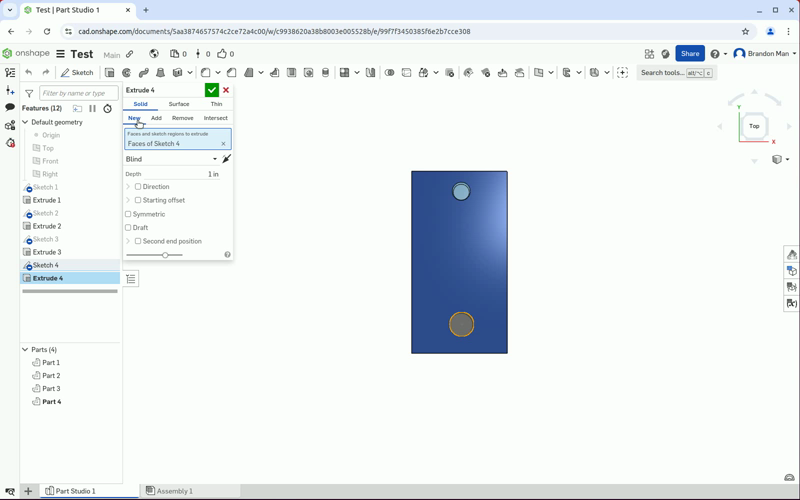
key(tab, 4)
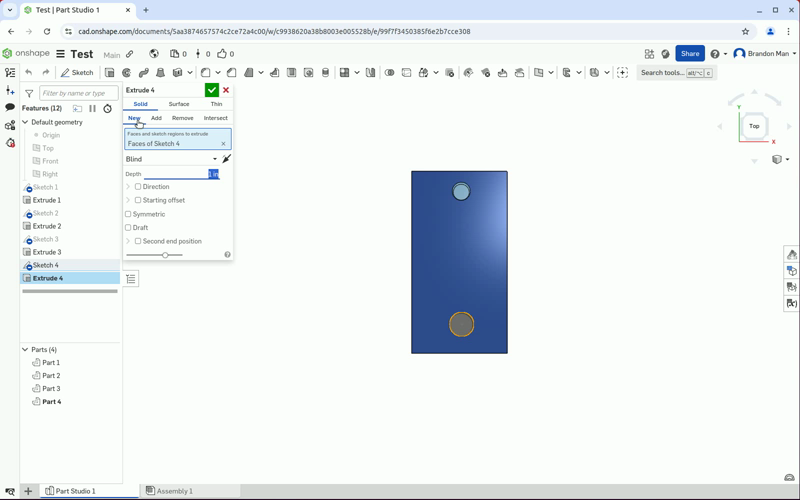
text(14.202)
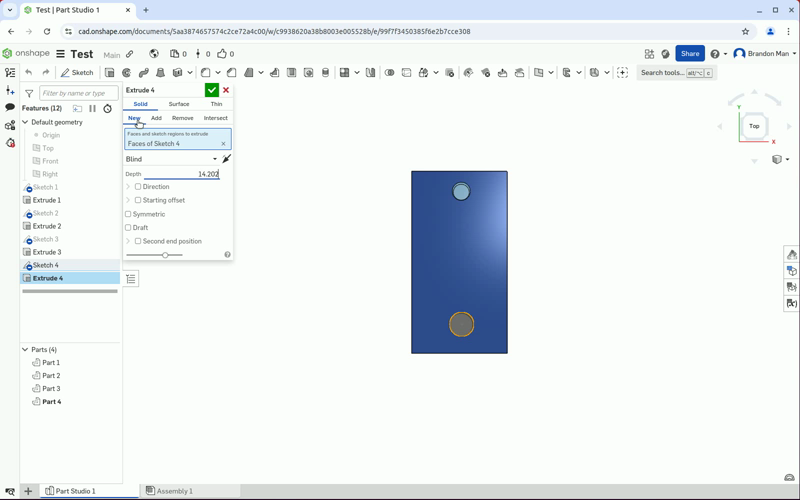
key(enter)
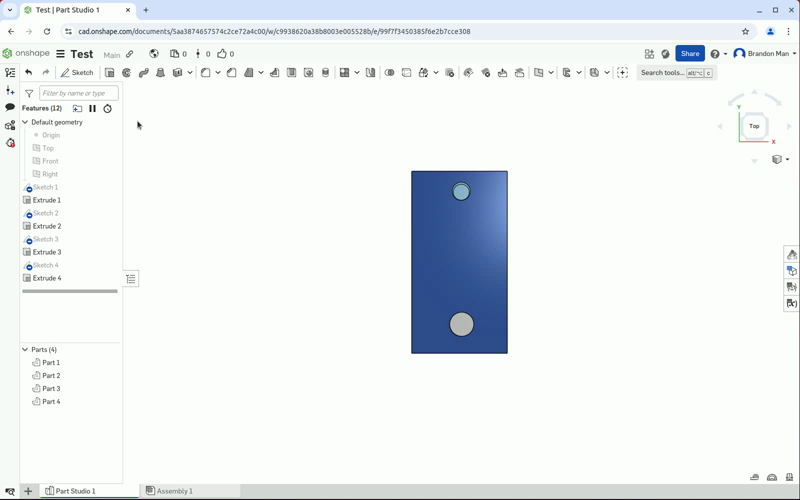
key(shift+h)
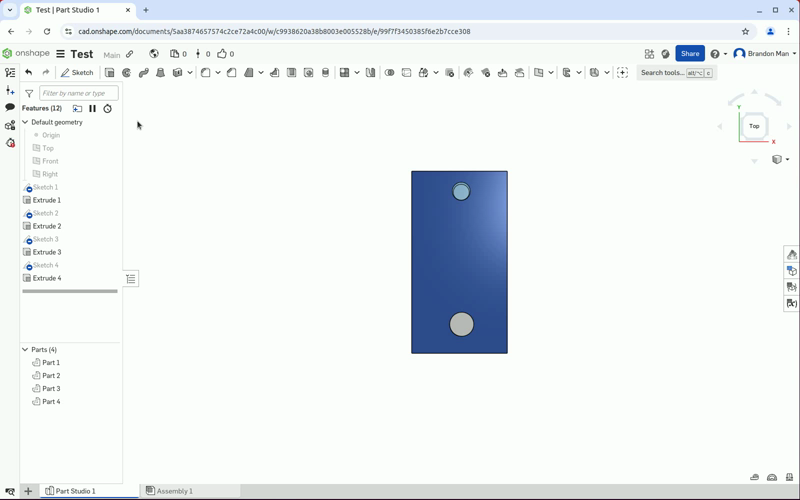
key(shift+h)
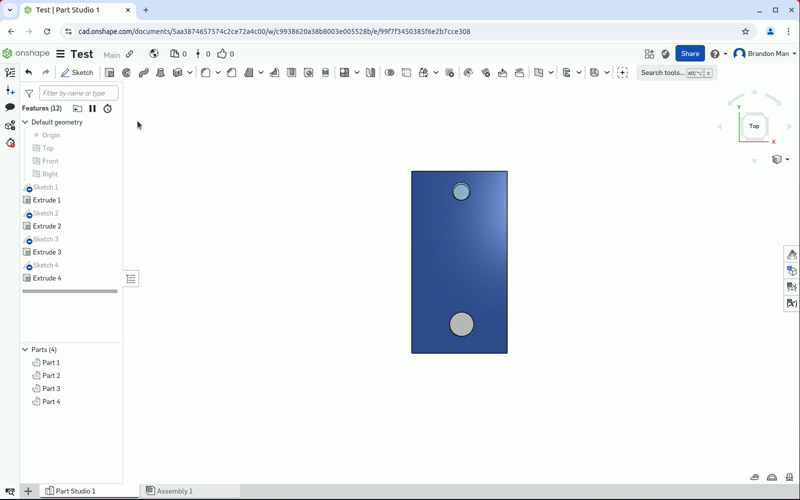
mouse_move(73, 189)
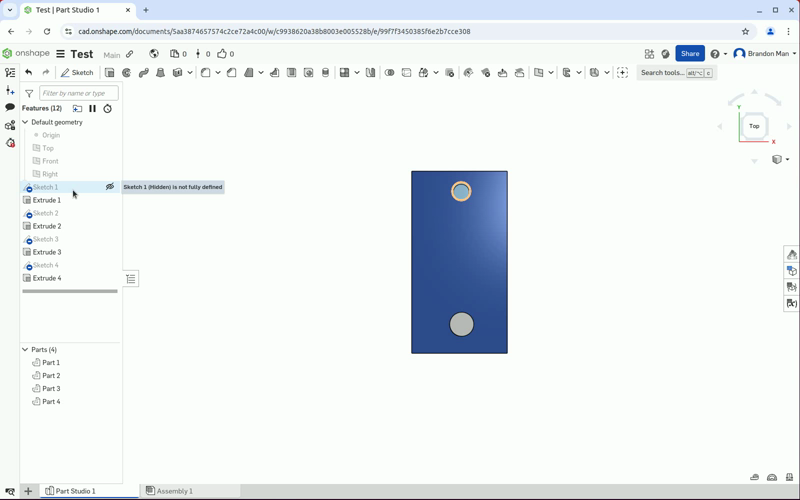
click(73, 189)
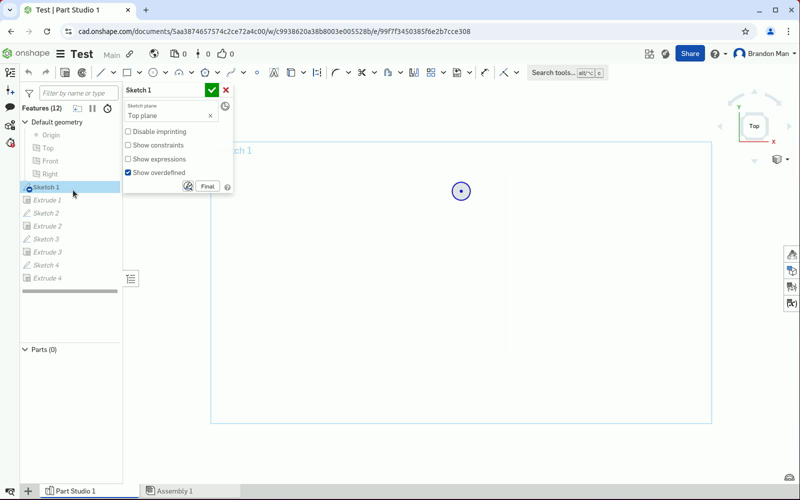
mouse_move(229, 92)
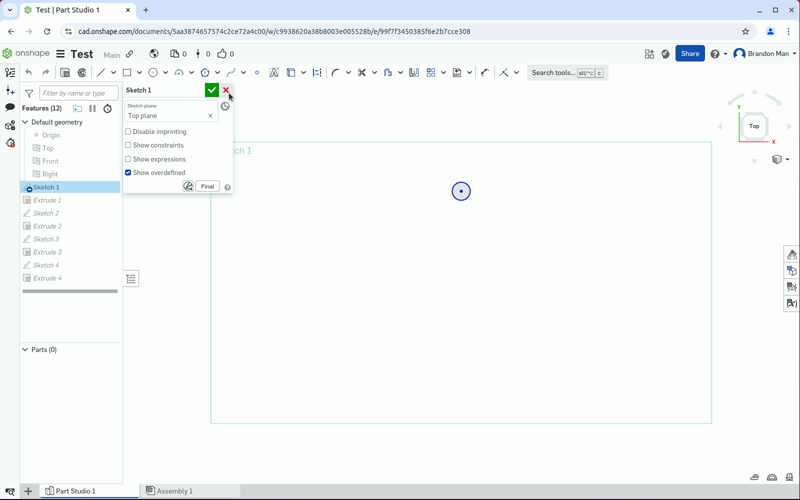
click(229, 92)
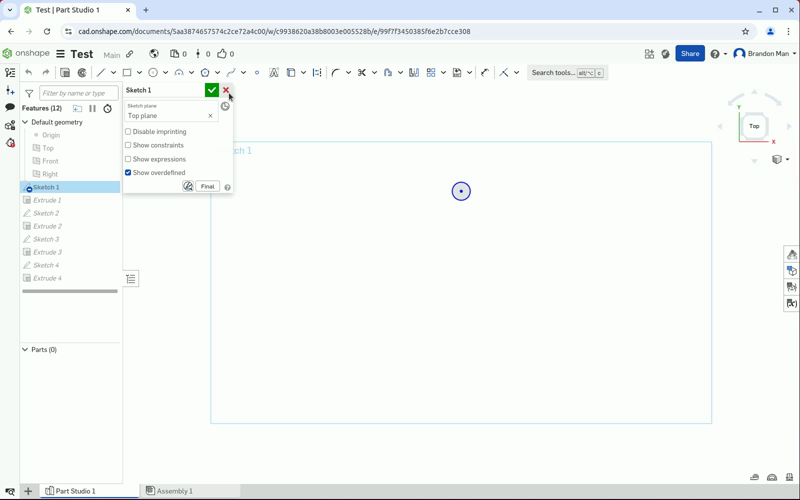
key(shift+s)
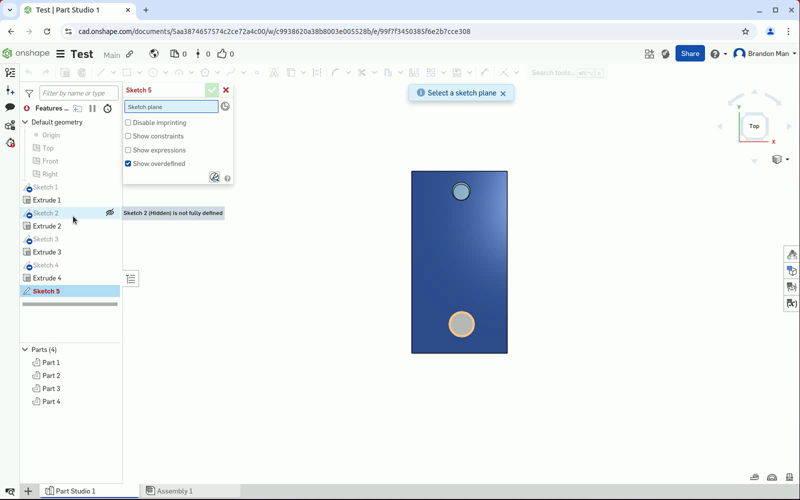
scroll(3)
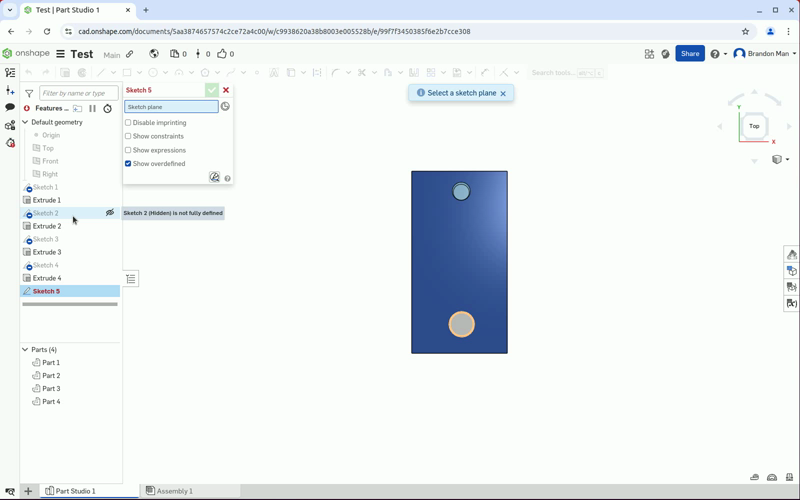
mouse_move(73, 150)
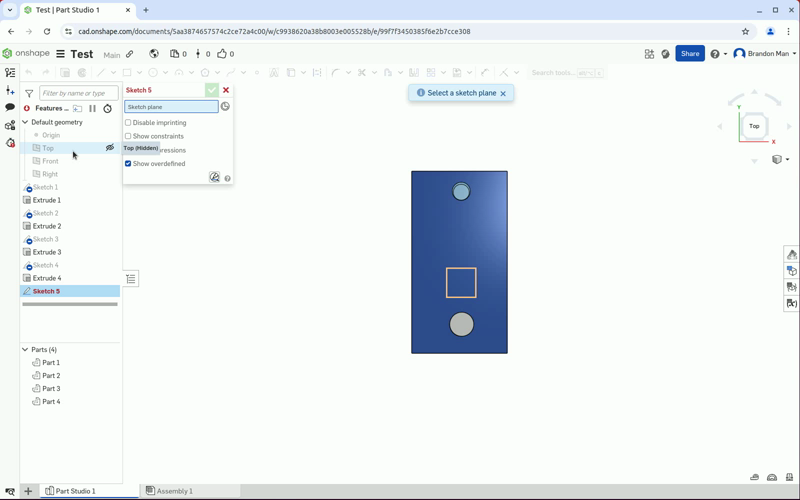
click(73, 150)
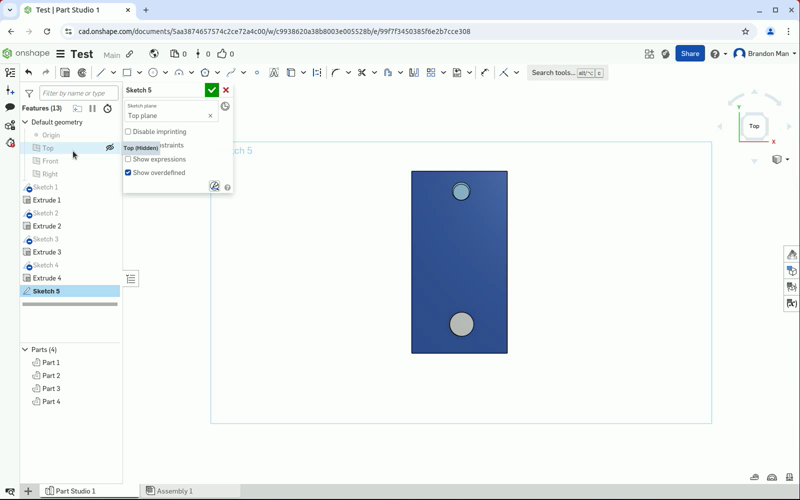
mouse_move(73, 352)
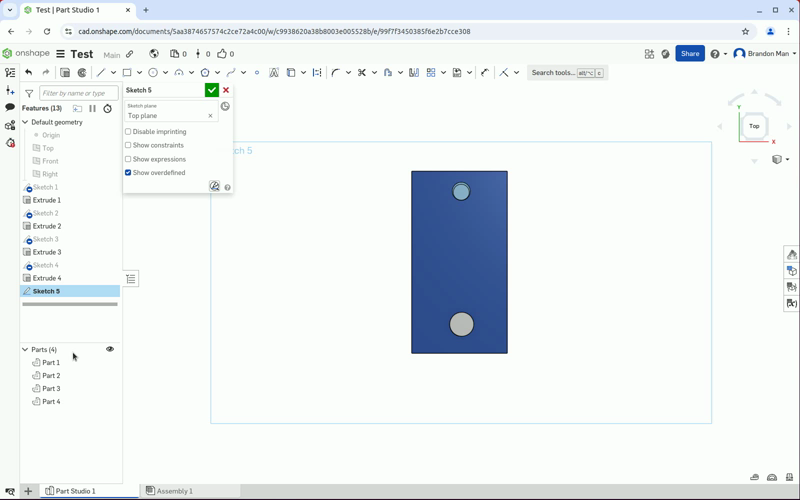
key(y)
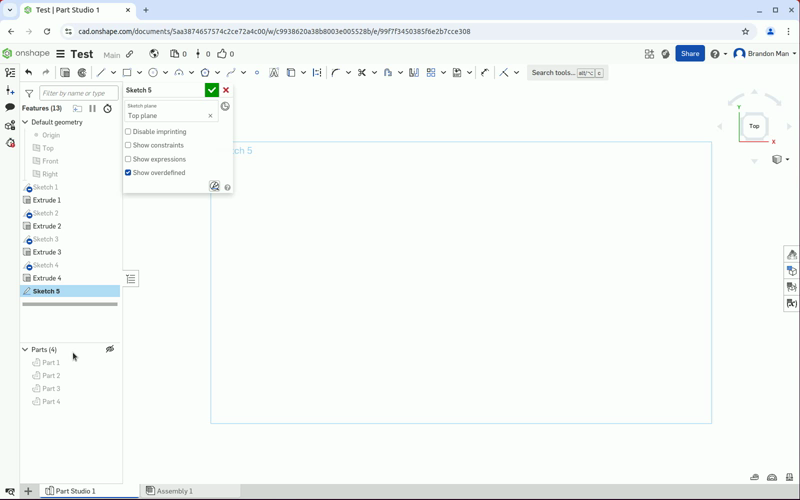
key(c)
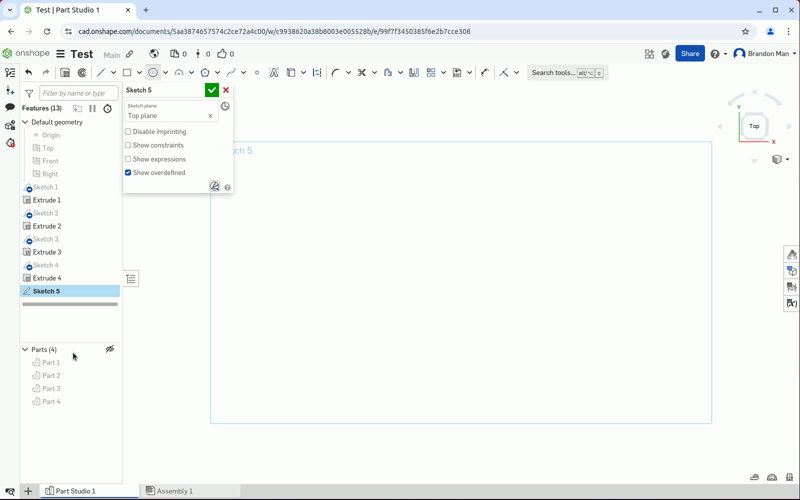
key_down(shift)
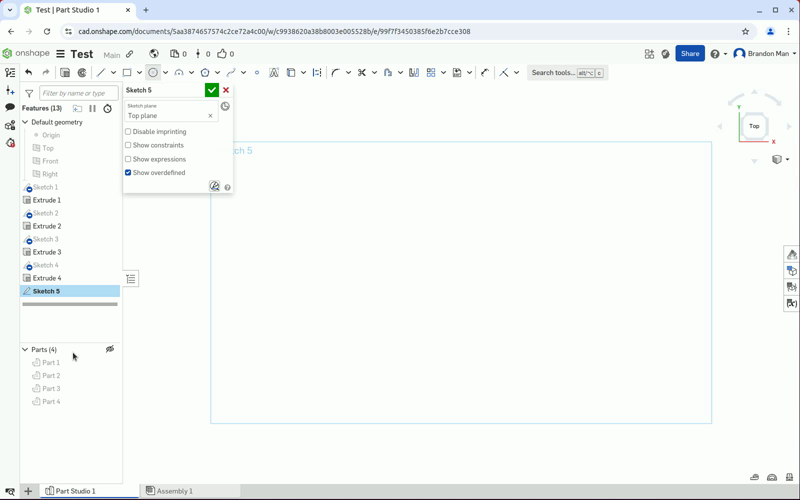
mouse_move(461, 191)
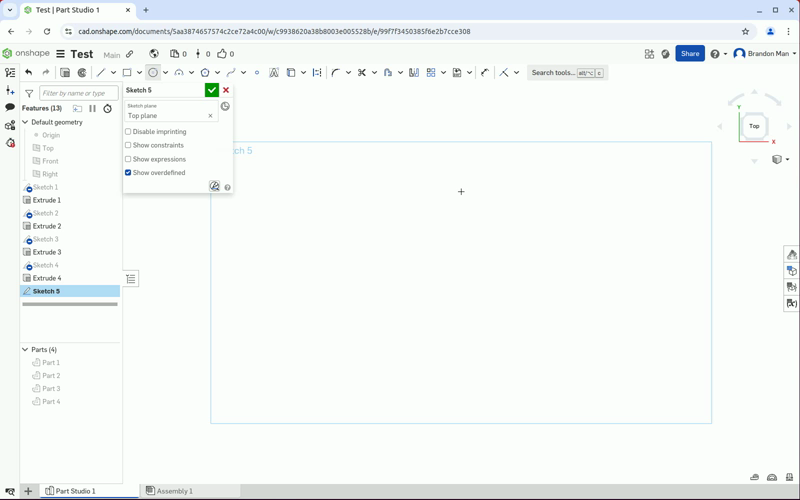
click(461, 191)
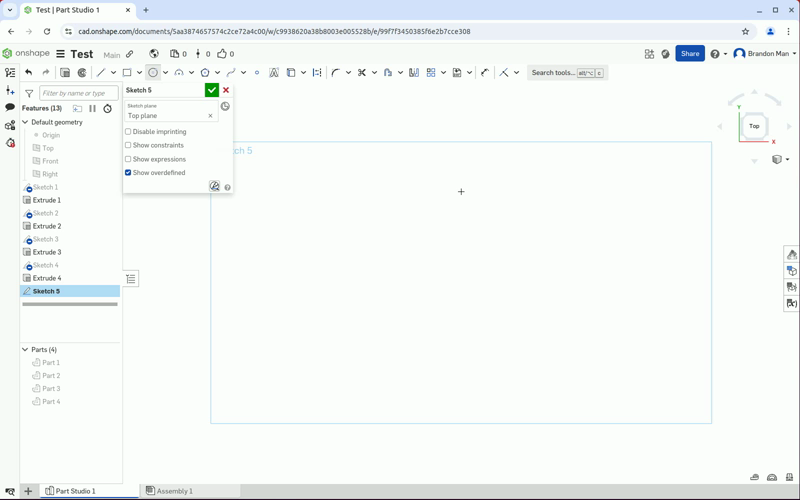
key_up(shift)
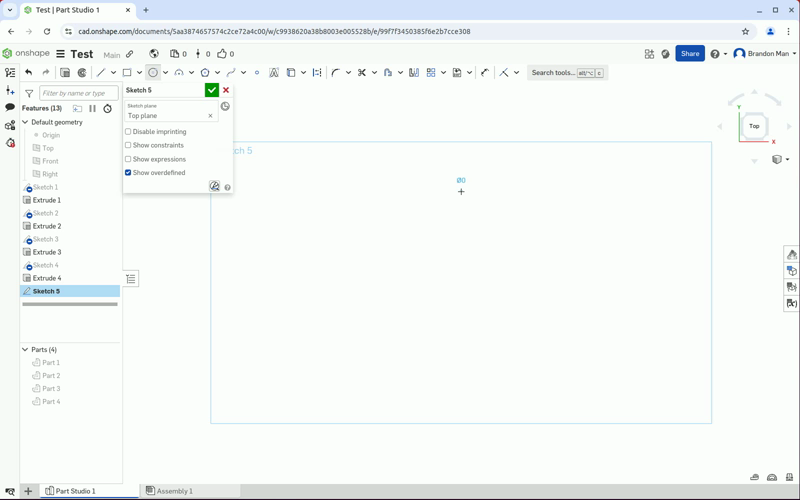
mouse_move(470, 191)
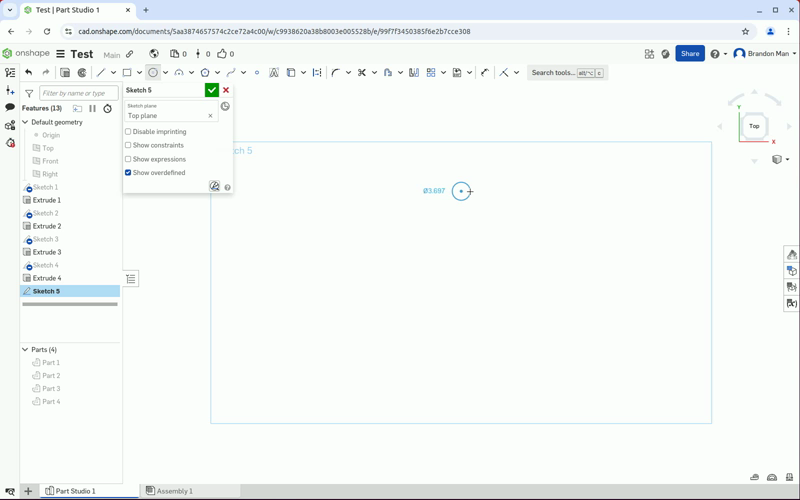
click(470, 191)
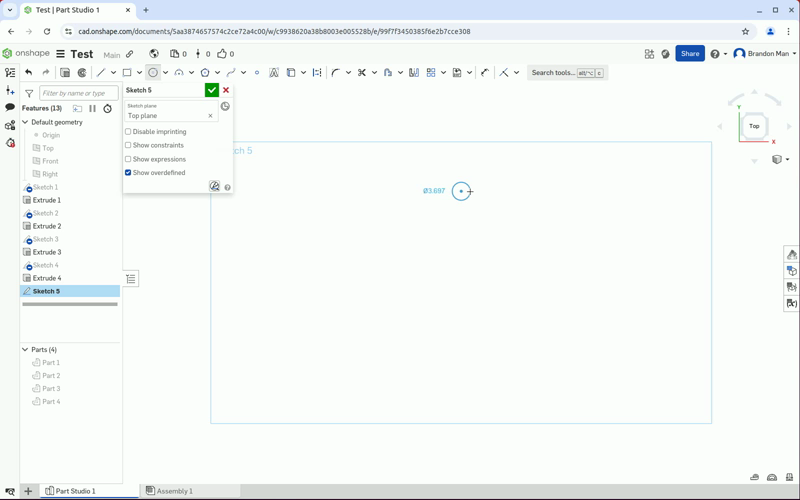
key(esc)
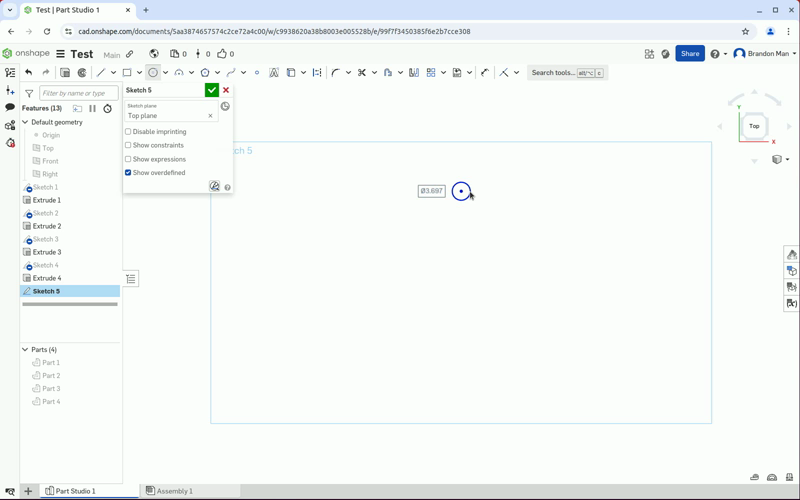
mouse_move(468, 190)
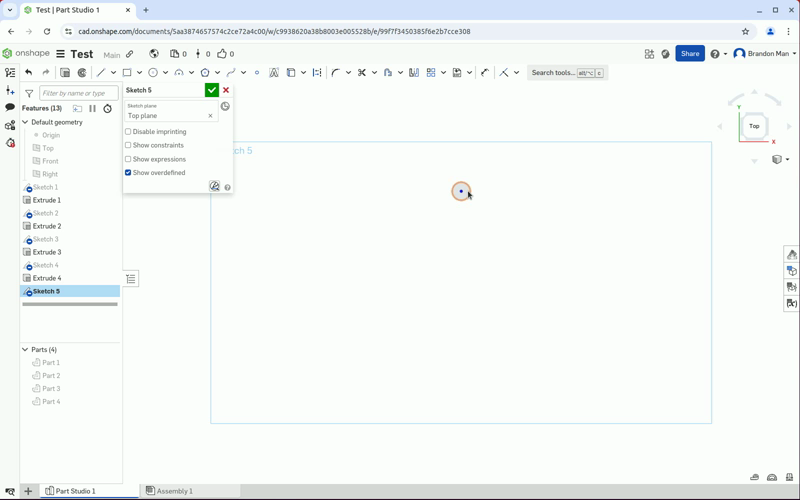
scroll(6)
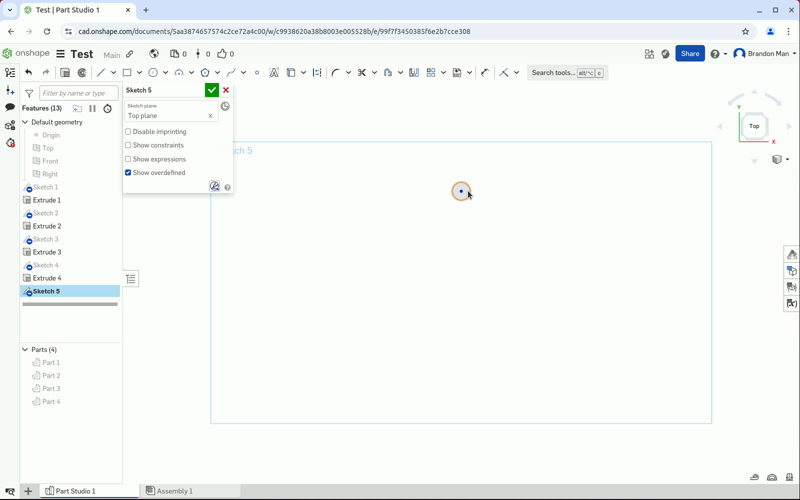
scroll(6)
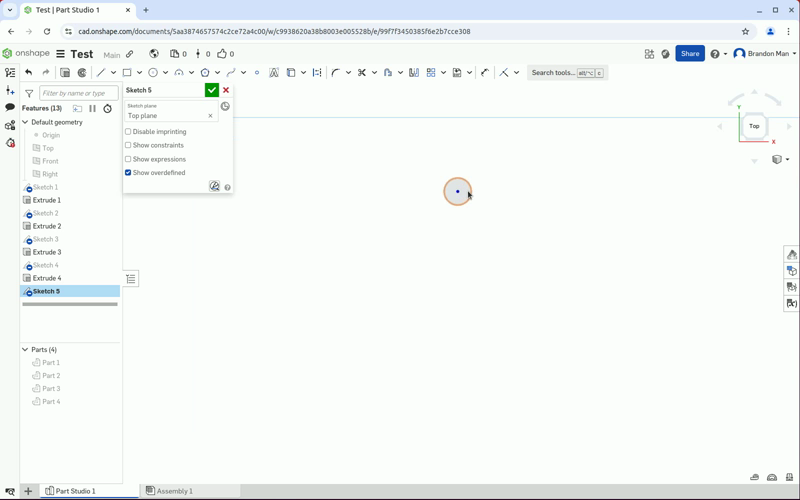
scroll(6)
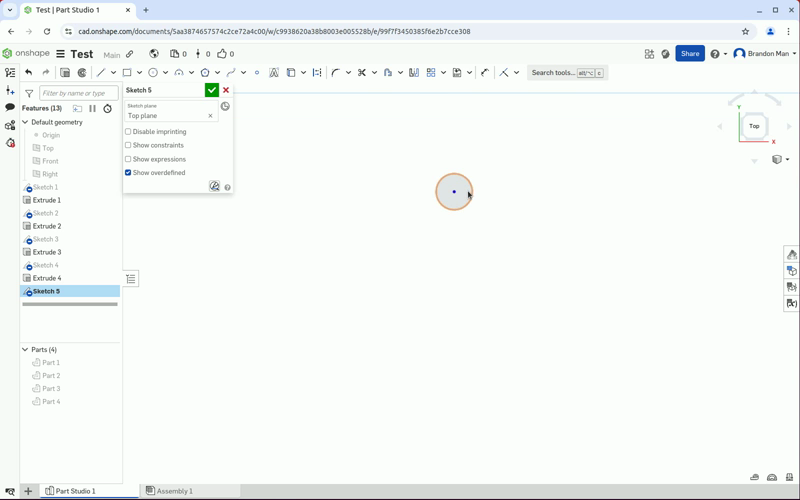
scroll(6)
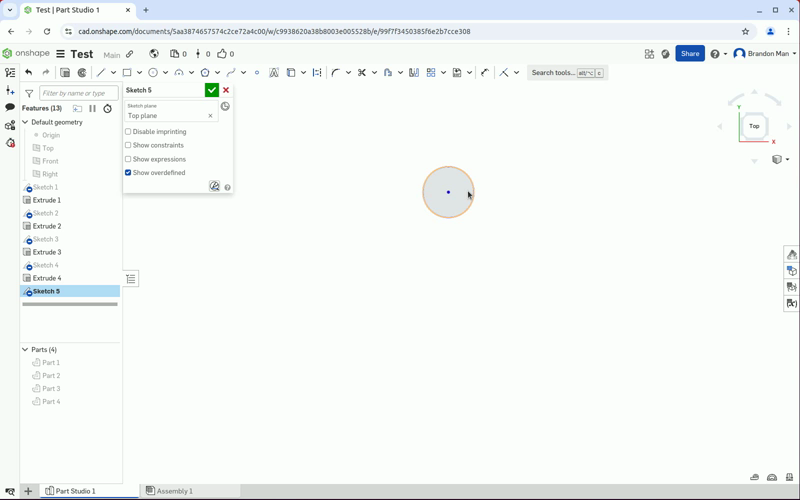
scroll(6)
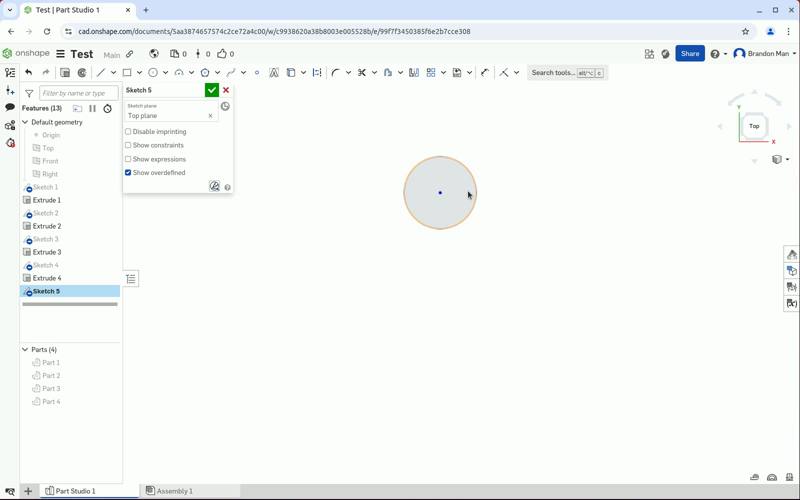
scroll(6)
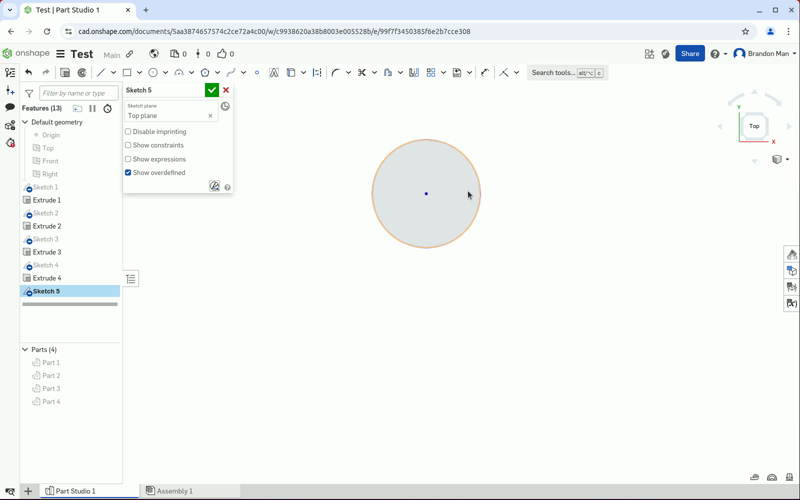
scroll(6)
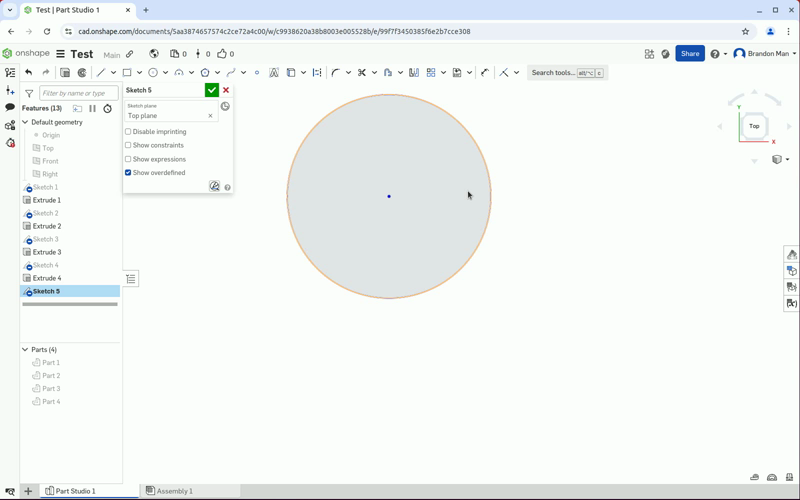
click(468, 190)
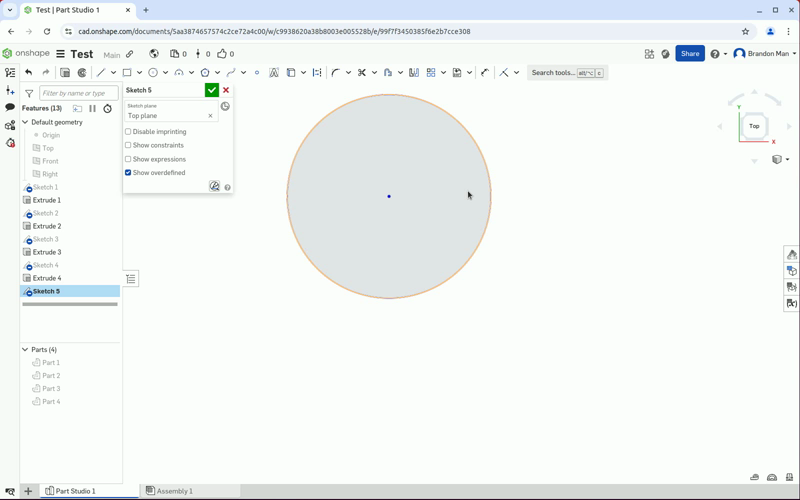
scroll(-6)
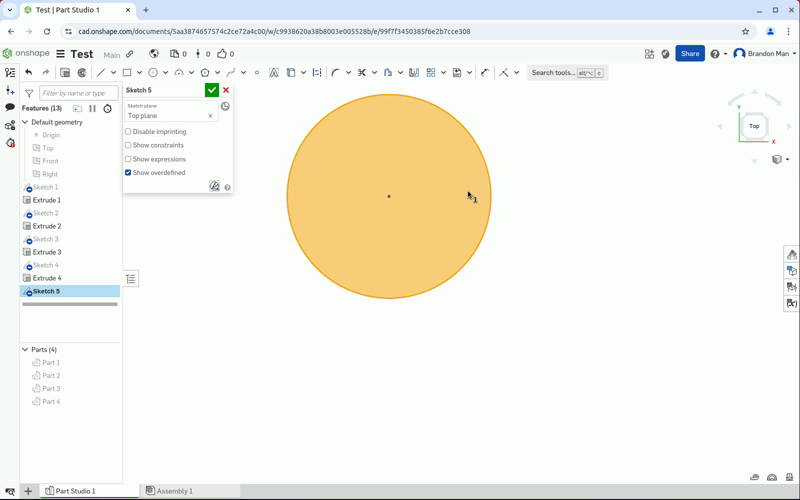
scroll(-6)
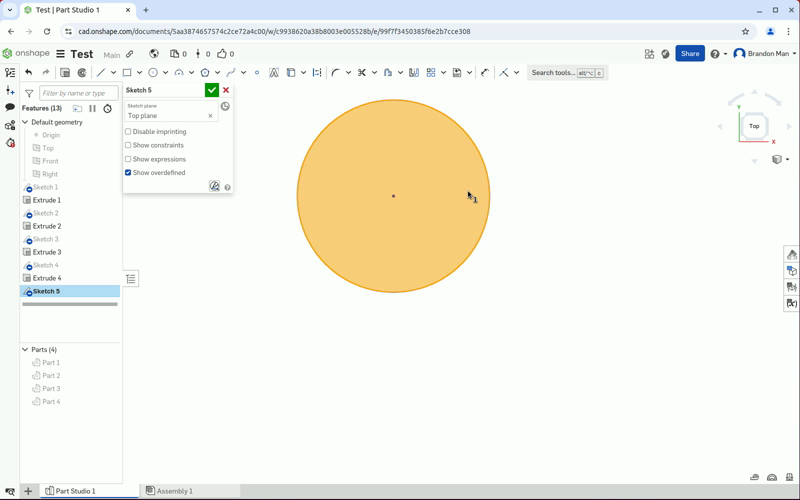
scroll(-6)
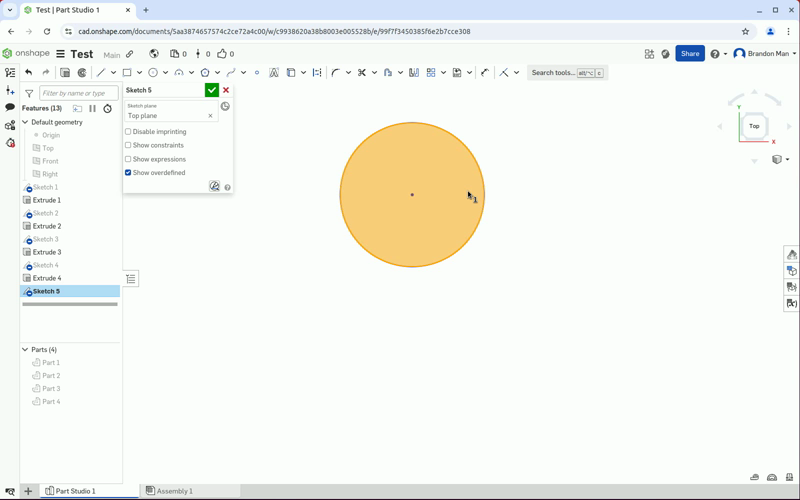
scroll(-6)
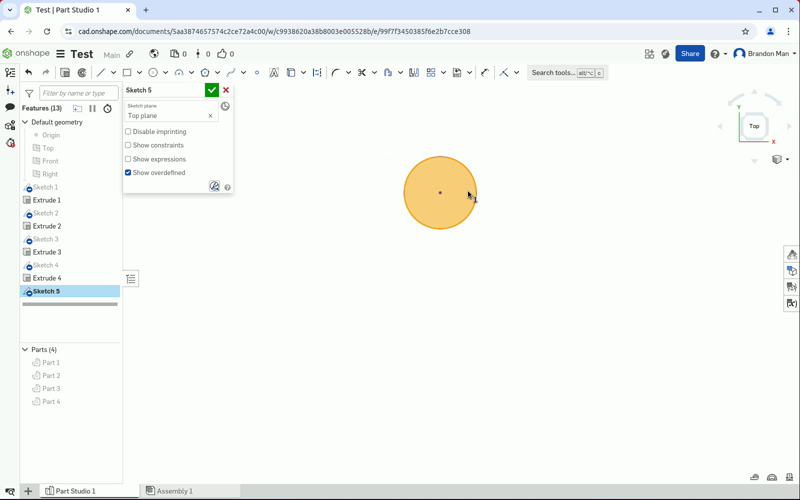
scroll(-6)
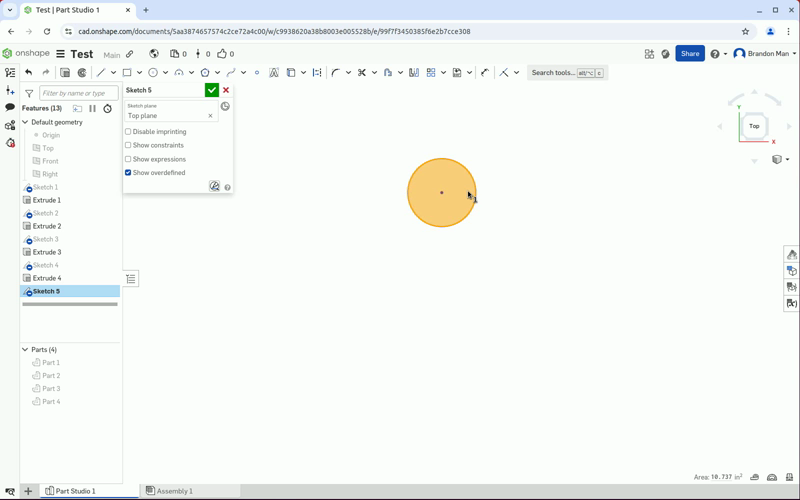
scroll(-6)
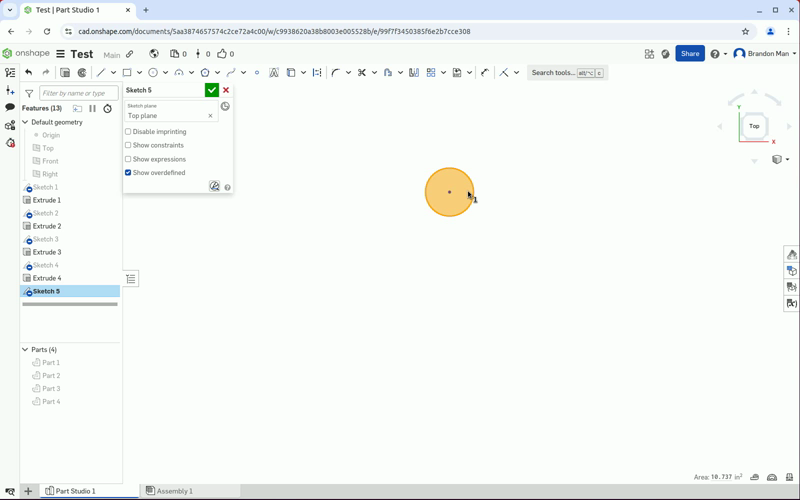
scroll(-6)
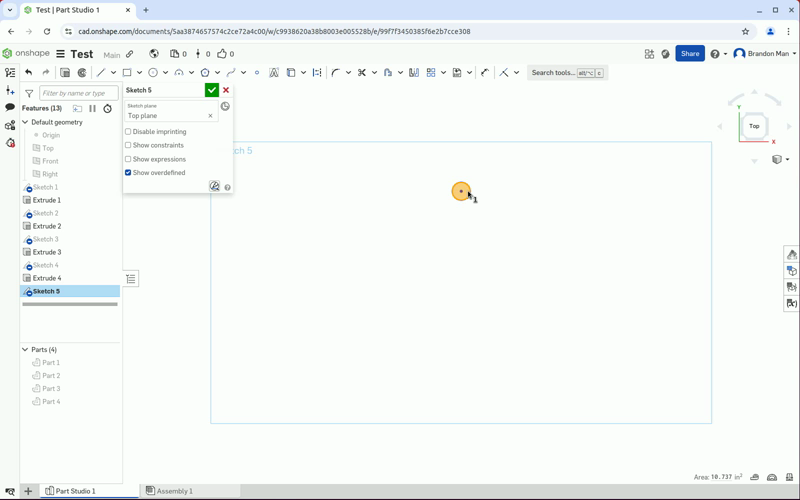
mouse_move(73, 352)
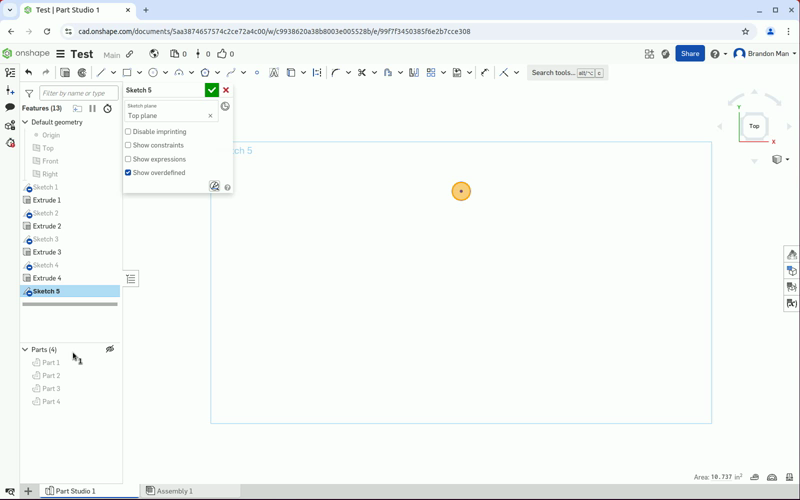
key(shift+y)
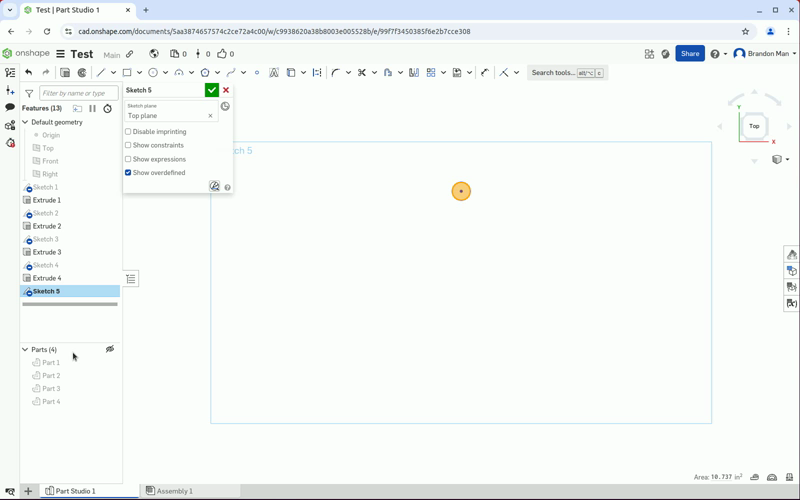
key(shift+e)
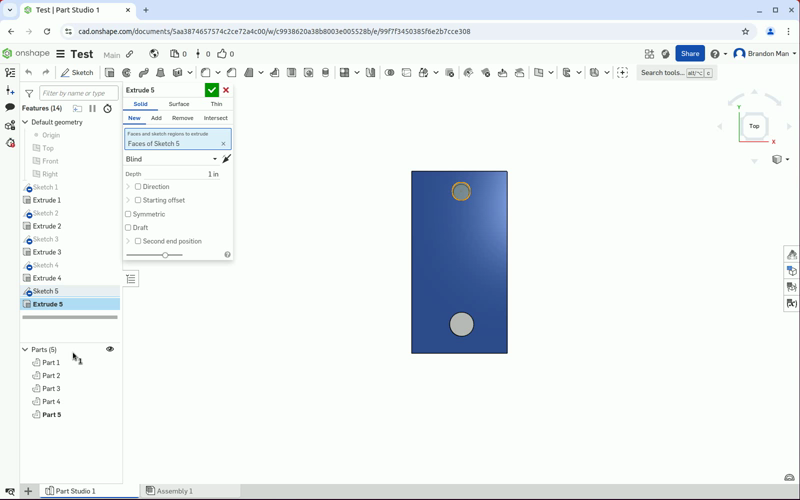
mouse_move(143, 106)
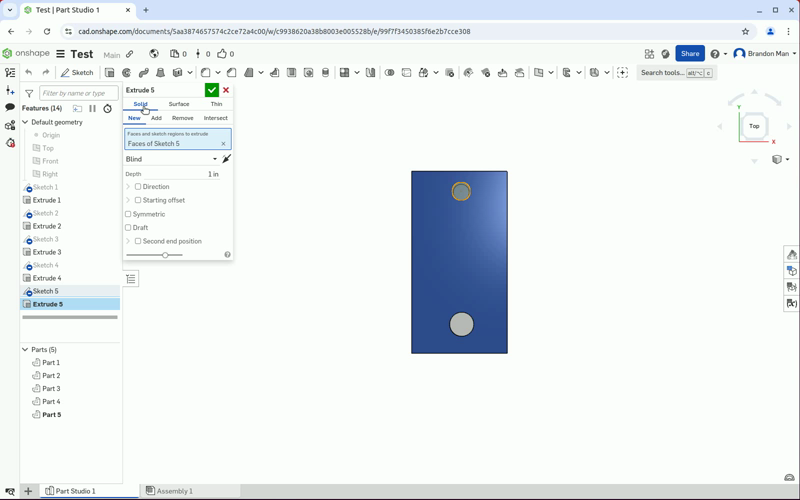
click(143, 106)
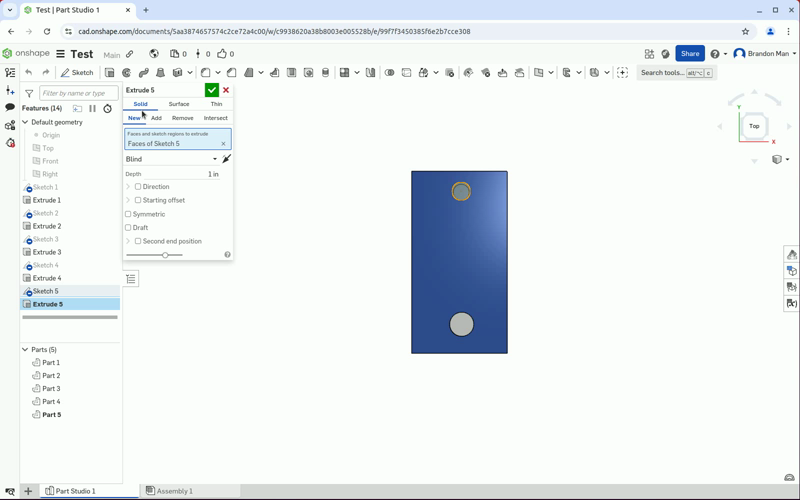
mouse_move(137, 120)
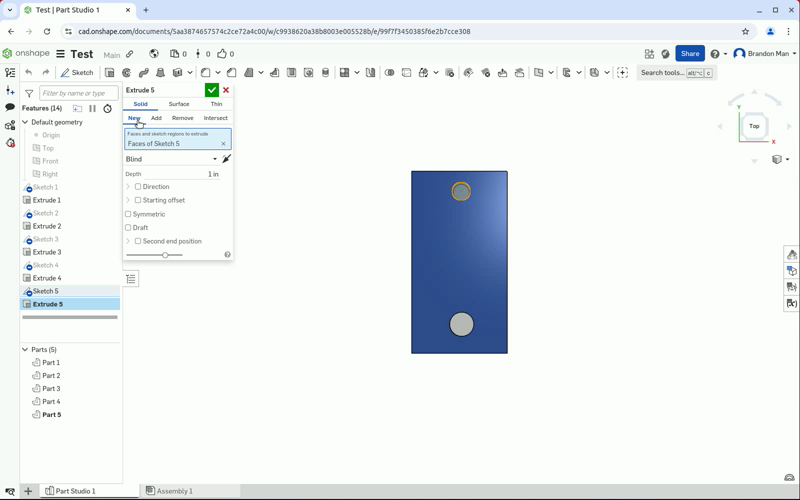
click(137, 120)
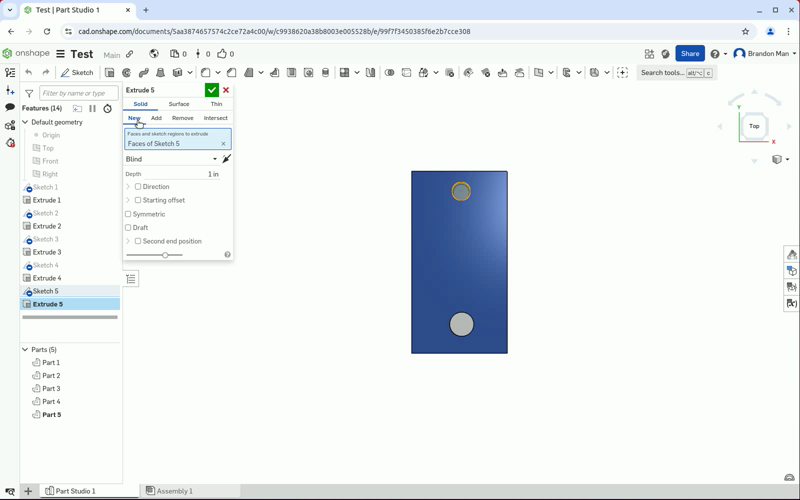
key(tab, 4)
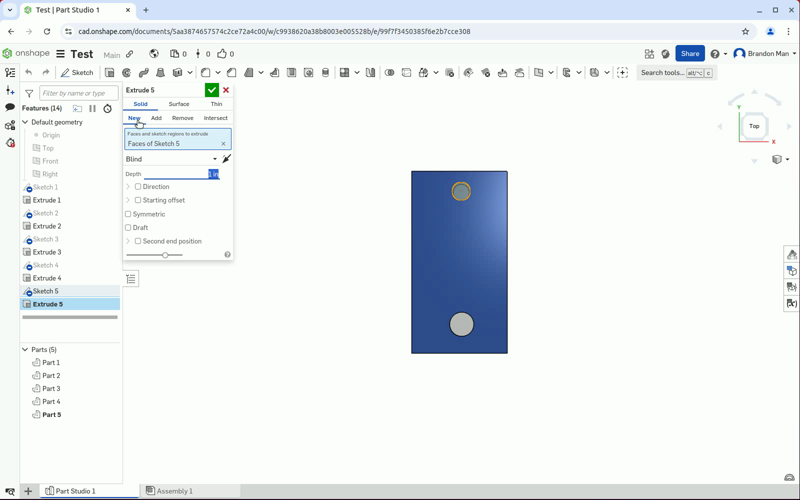
text(14.202)
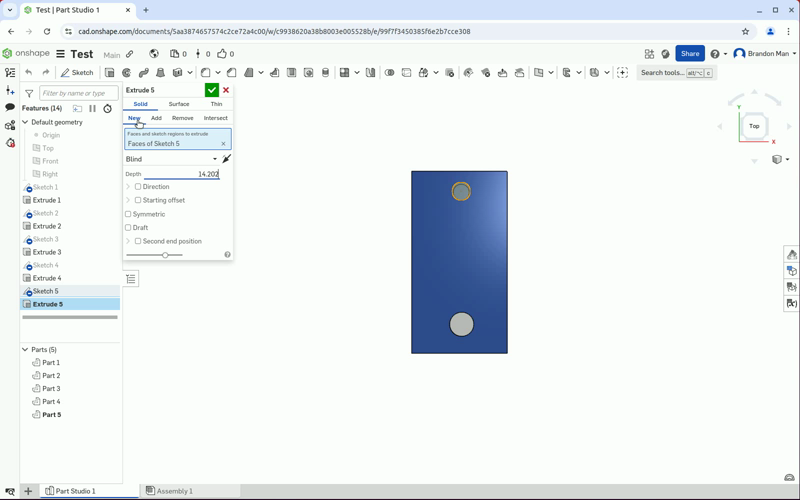
key(enter)
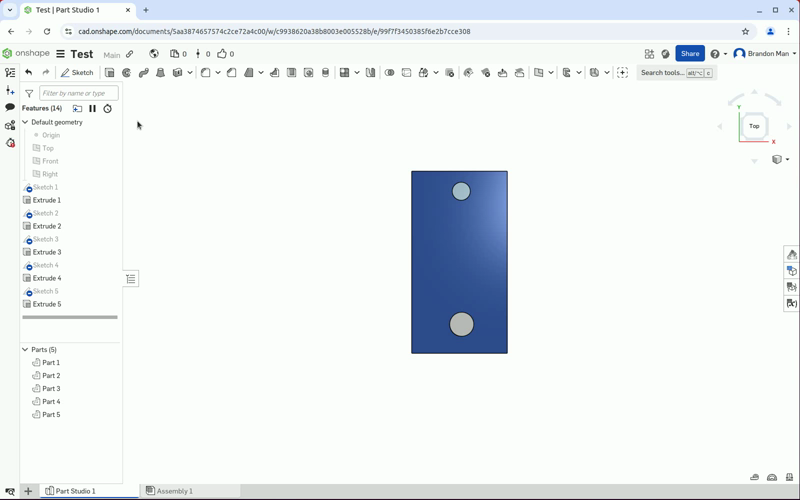
key(shift+h)
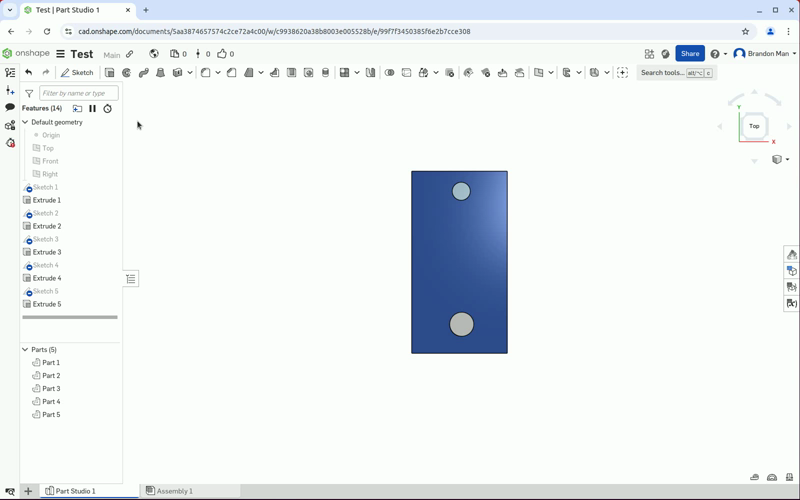
key(shift+h)
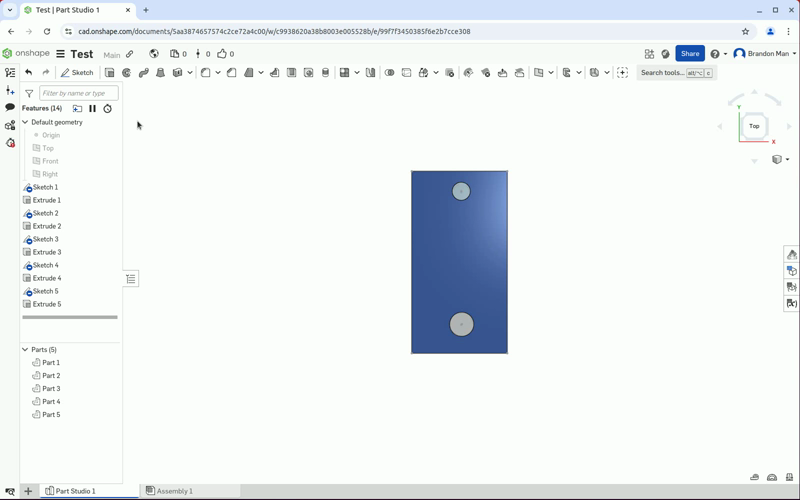
key(shift+7)
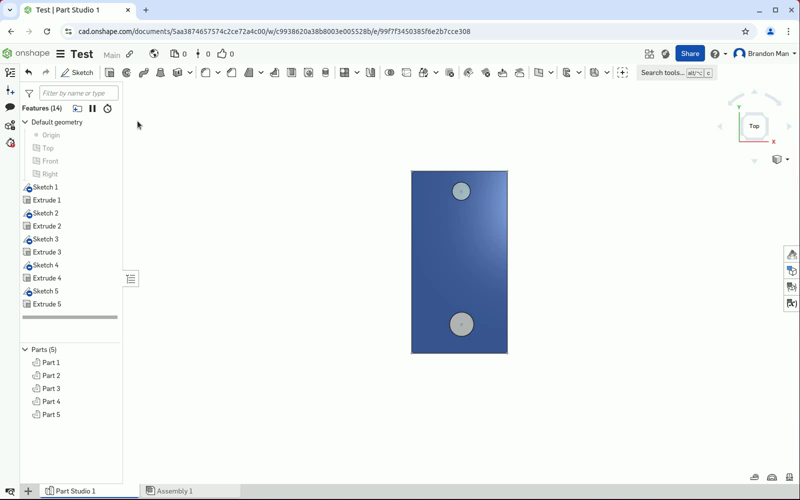
key(up, 3)
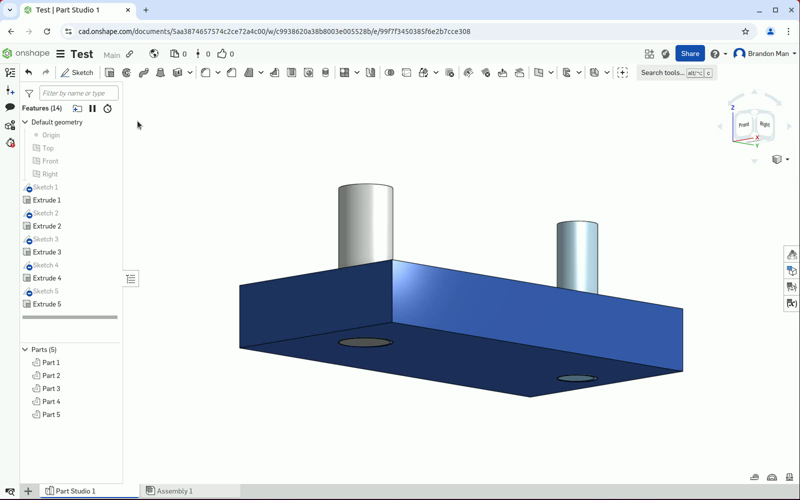
key(left, 3)
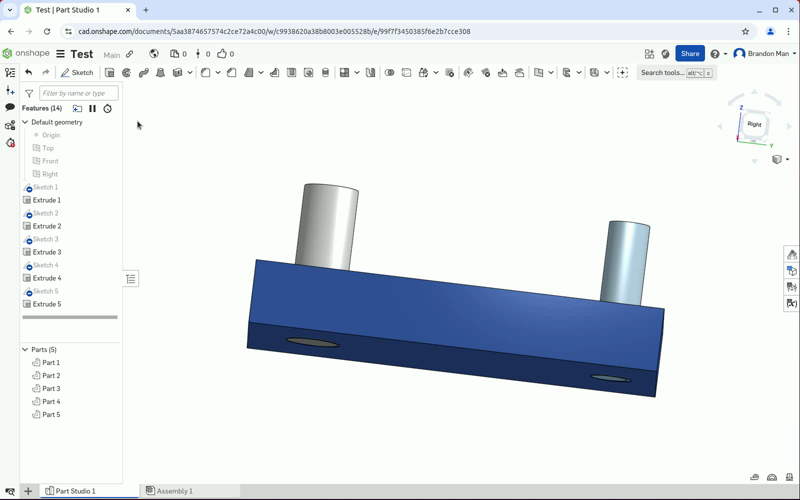
key(right, 3)
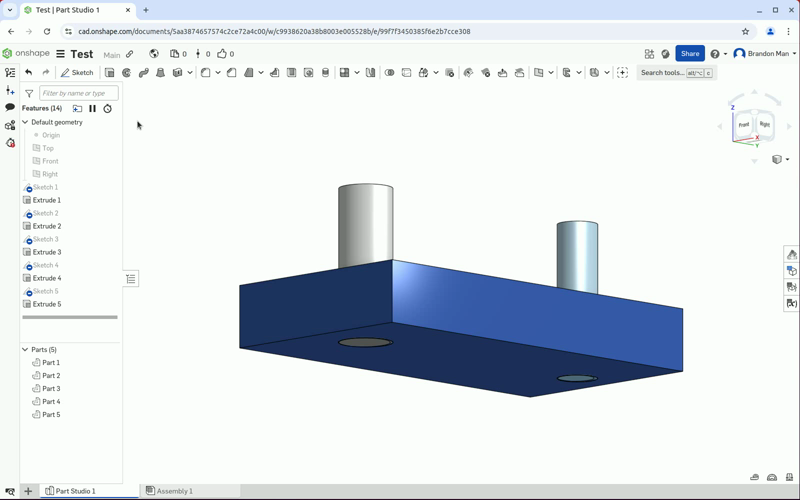
key(down, 3)
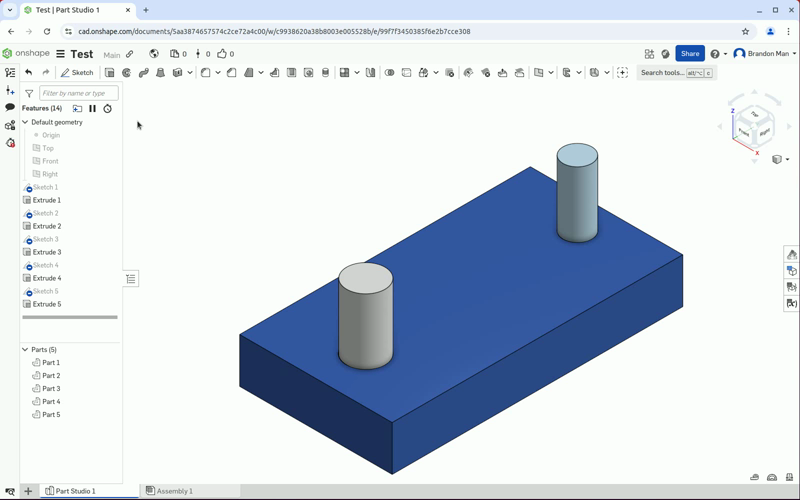
mouse_move(73, 189)
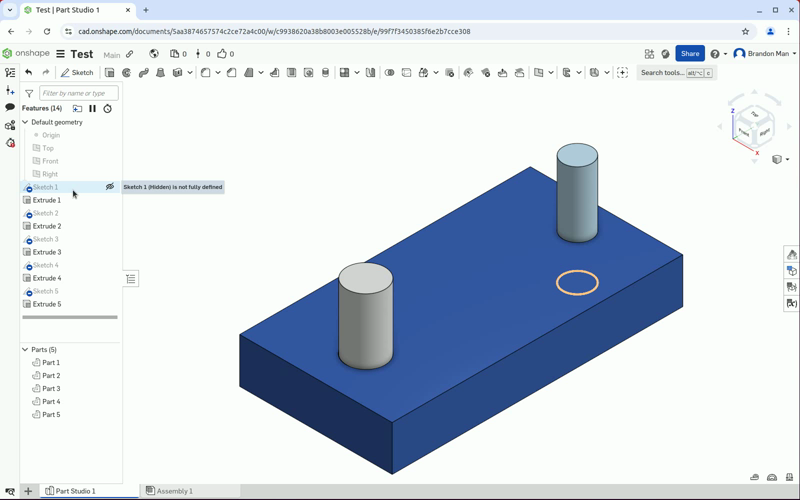
click(73, 189)